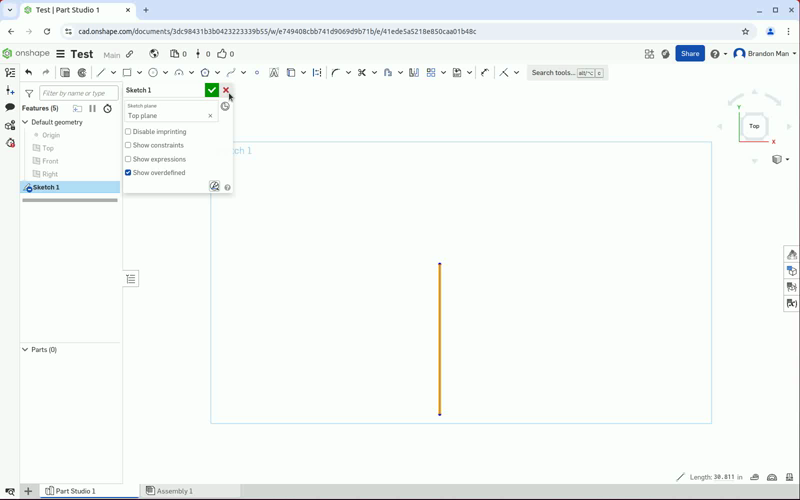
key(shift+h)
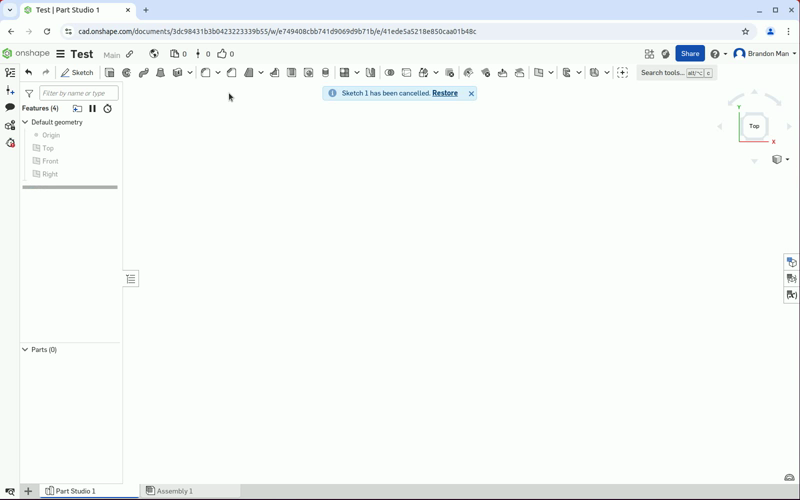
mouse_move(73, 352)
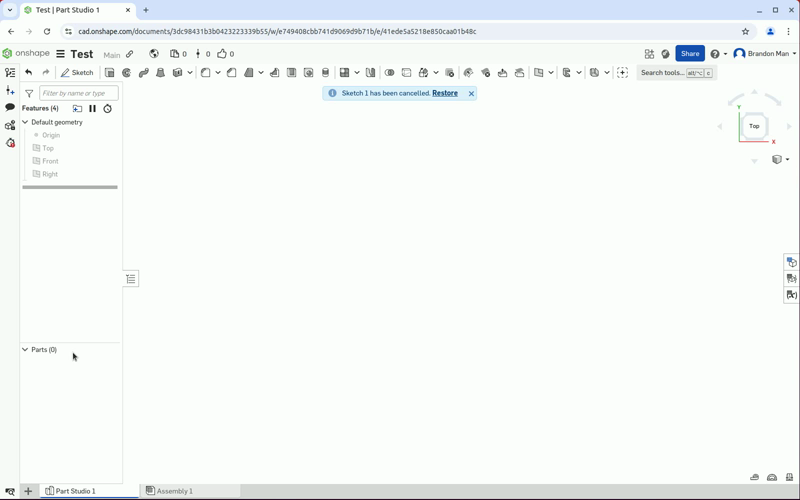
key(y)
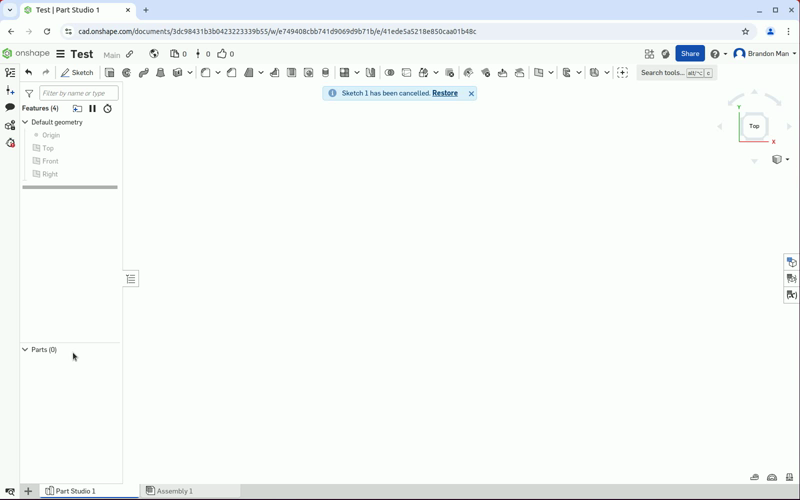
key(shift+p)
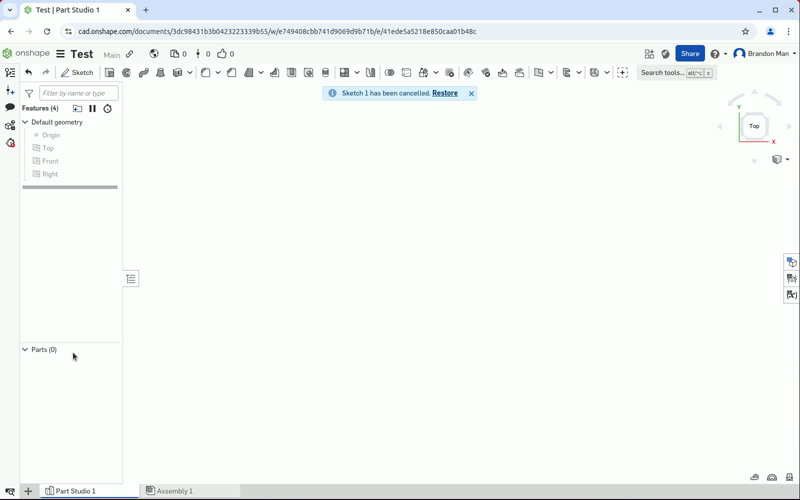
key(space)
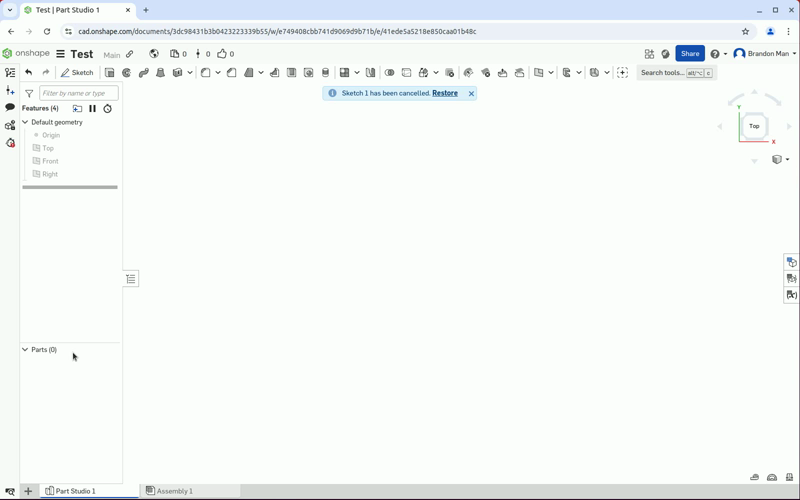
key_down(shift)
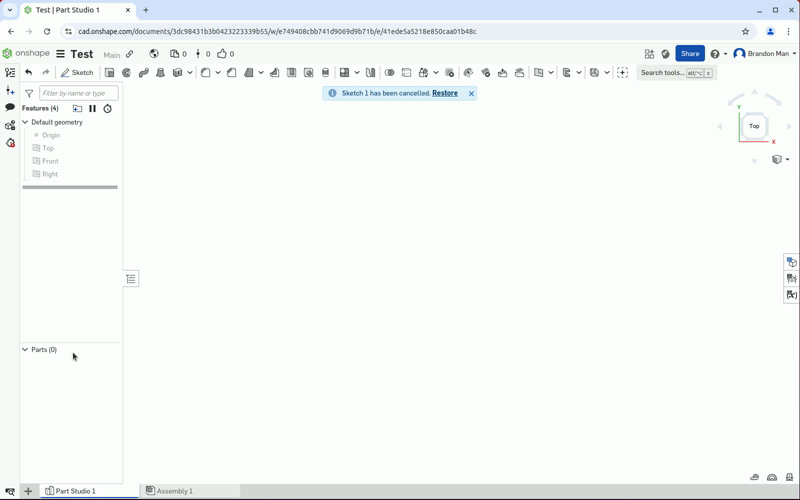
key(up)
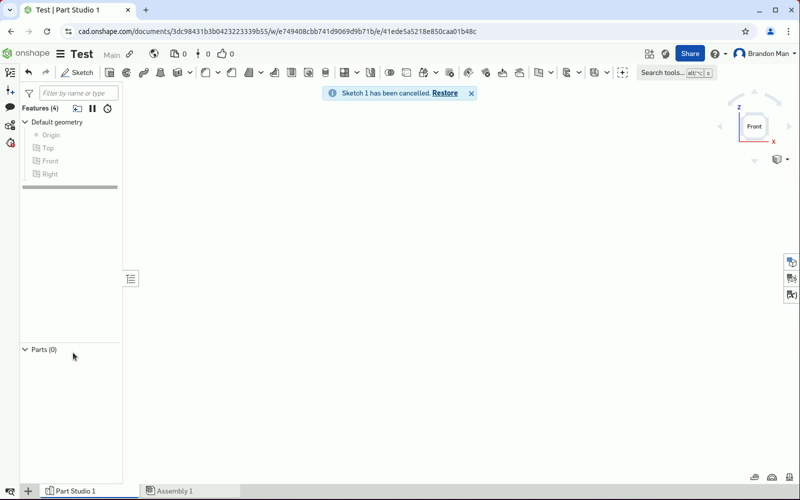
key_up(shift)
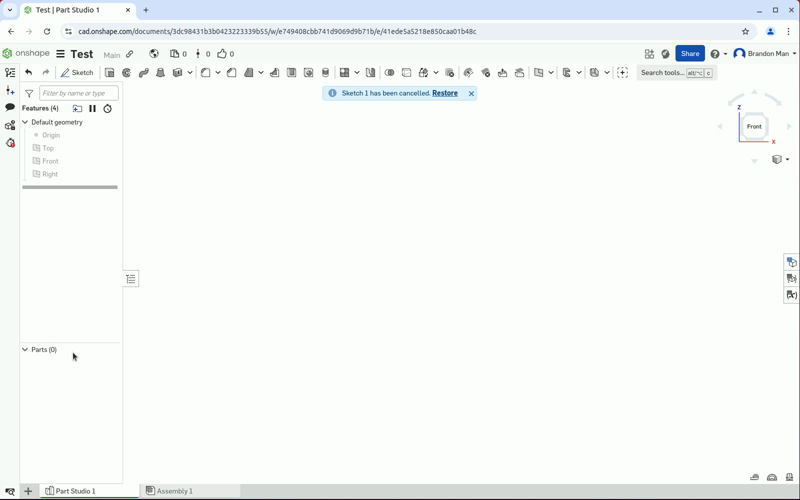
mouse_move(73, 352)
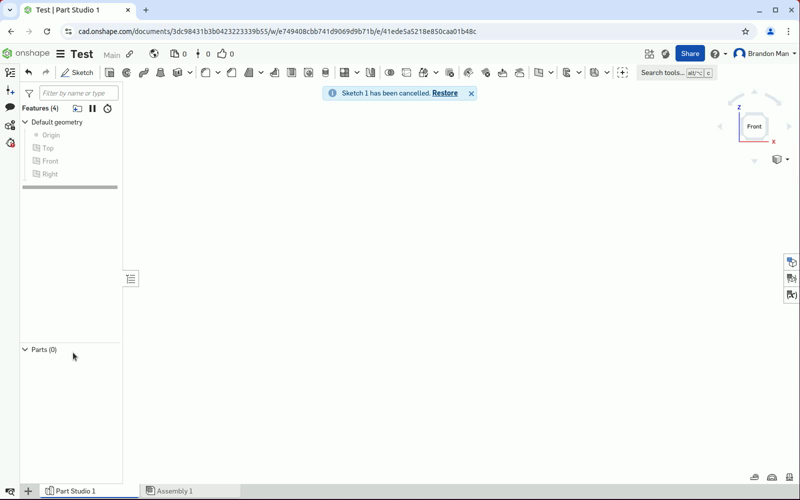
key(shift+y)
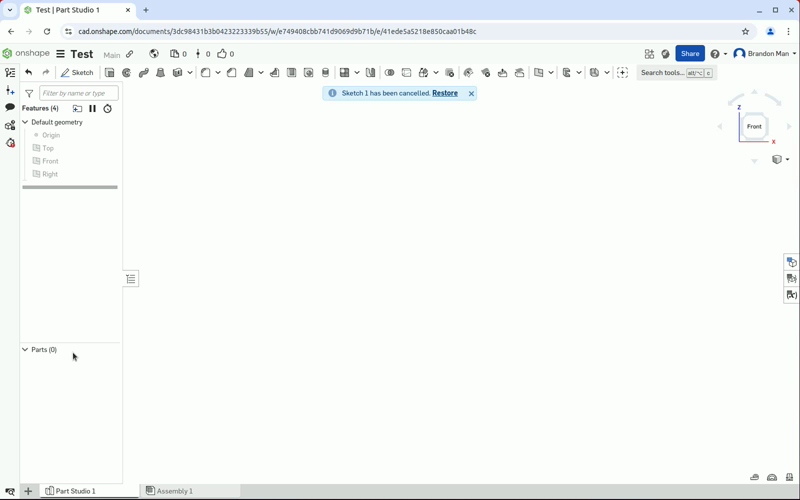
key(shift+s)
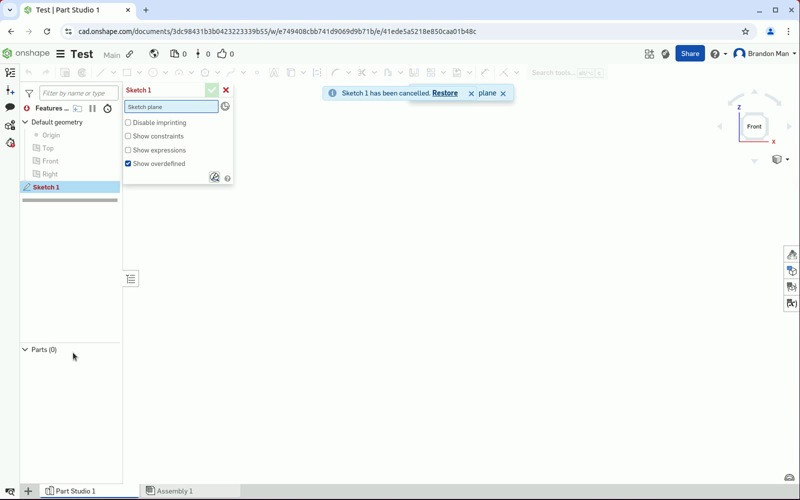
mouse_move(73, 163)
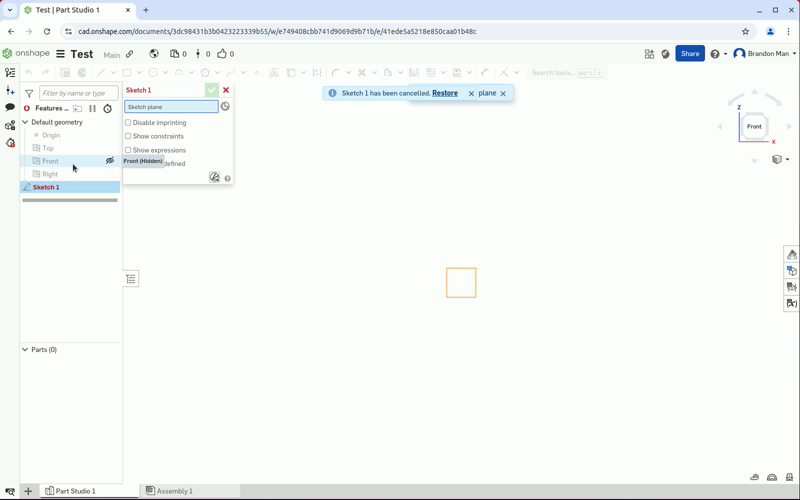
click(73, 163)
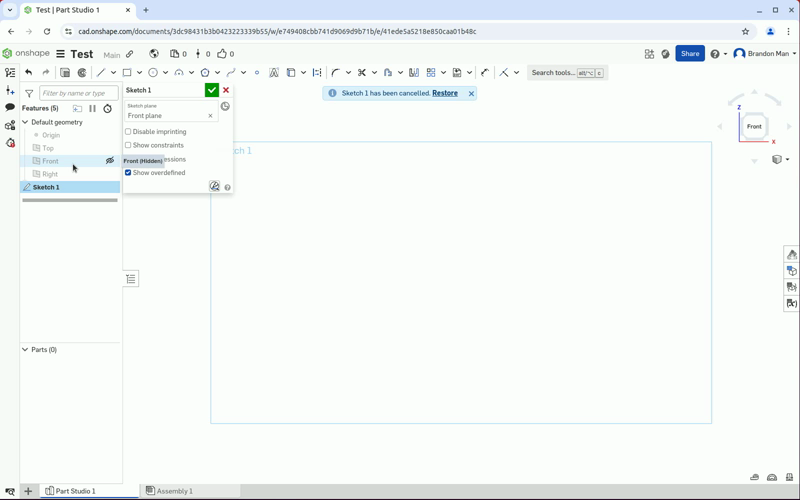
mouse_move(73, 352)
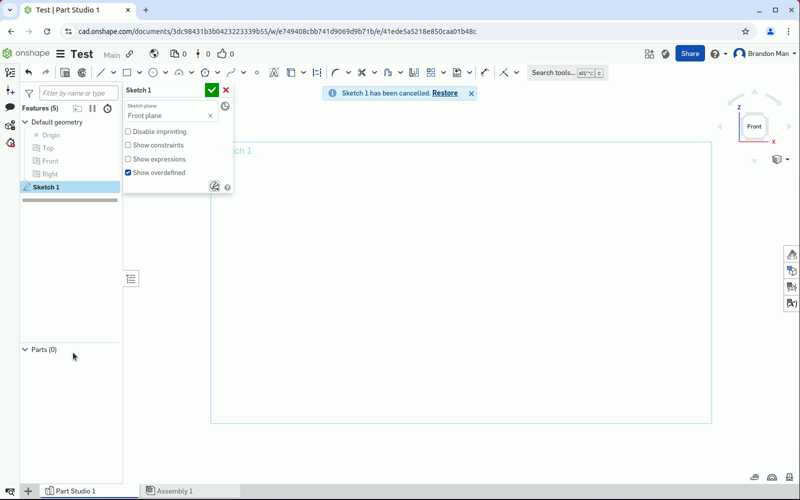
key(y)
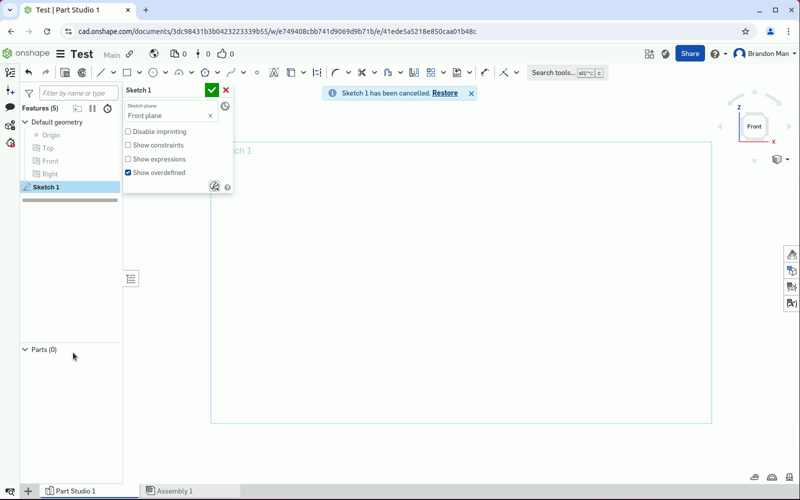
key(c)
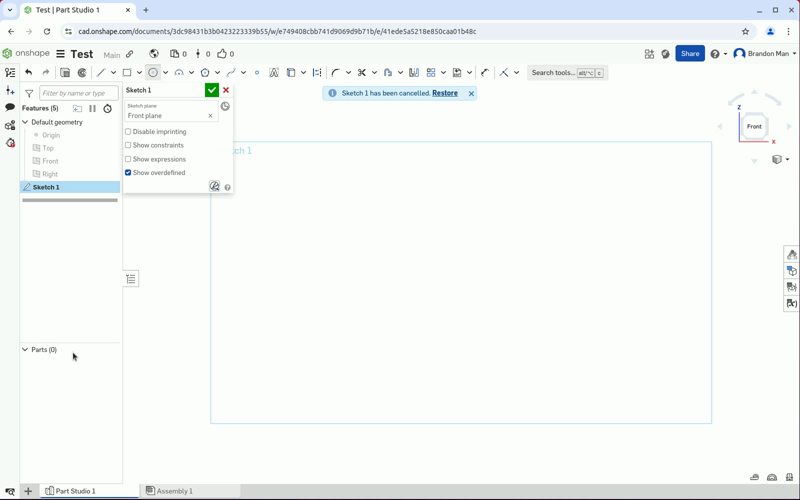
key_down(shift)
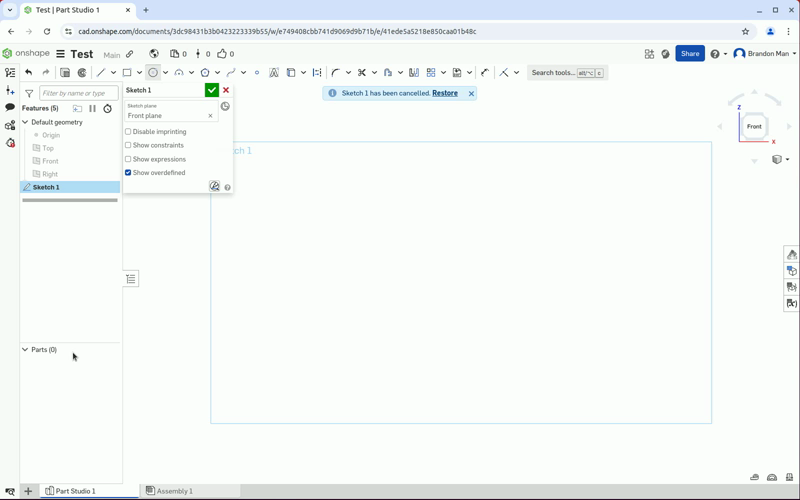
mouse_move(461, 282)
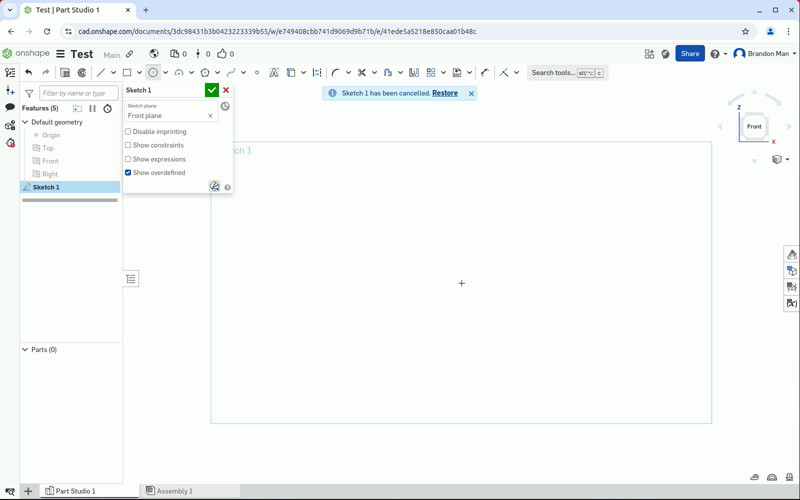
click(461, 282)
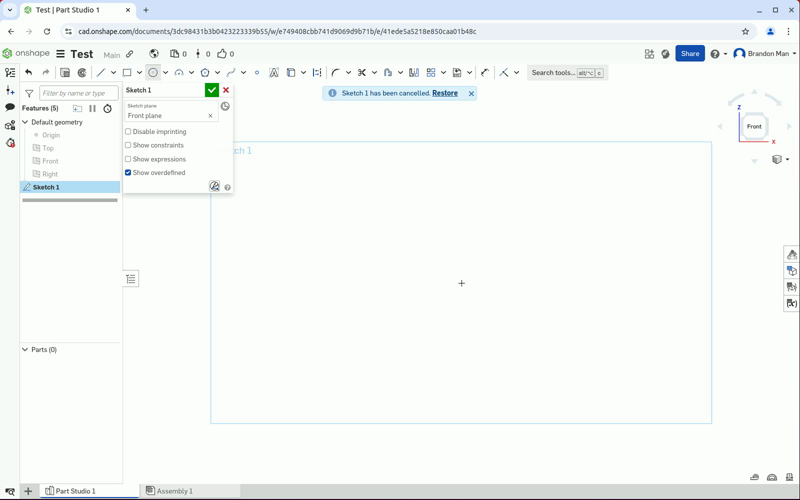
key_up(shift)
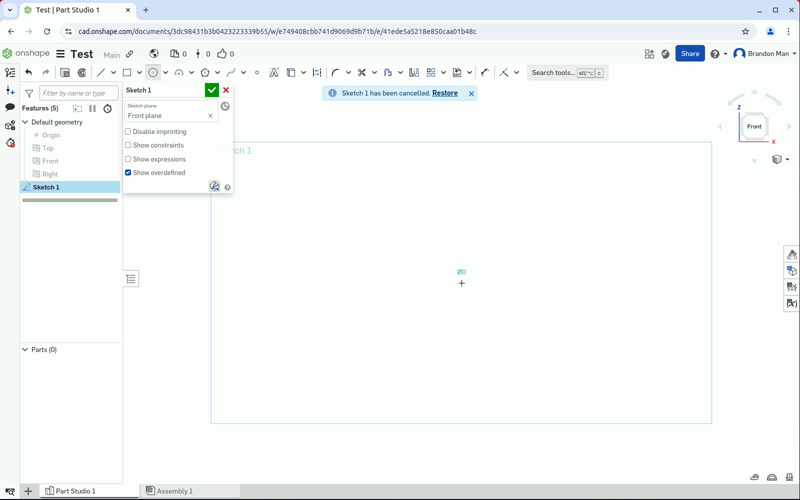
mouse_move(479, 282)
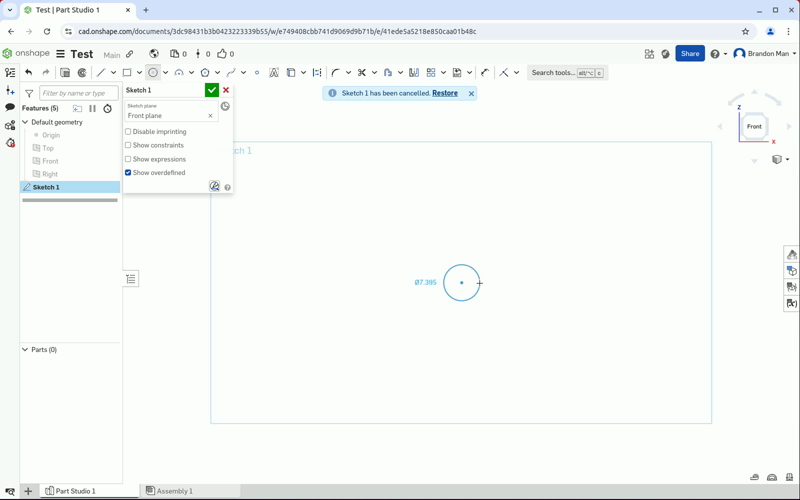
click(479, 282)
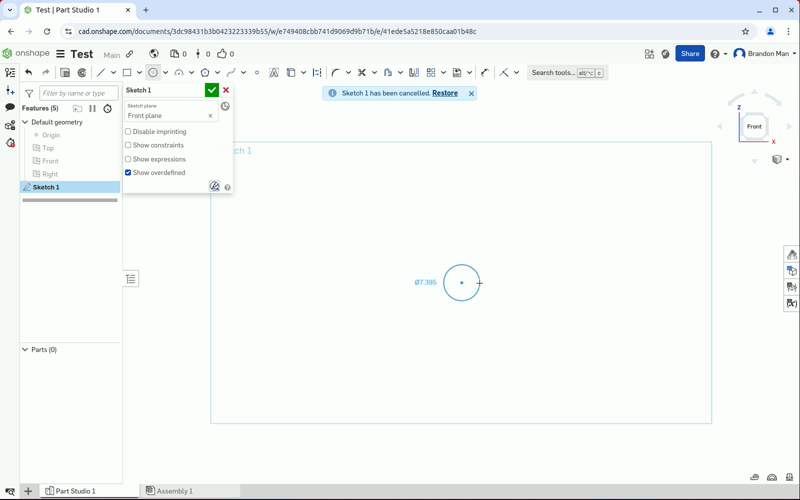
key(esc)
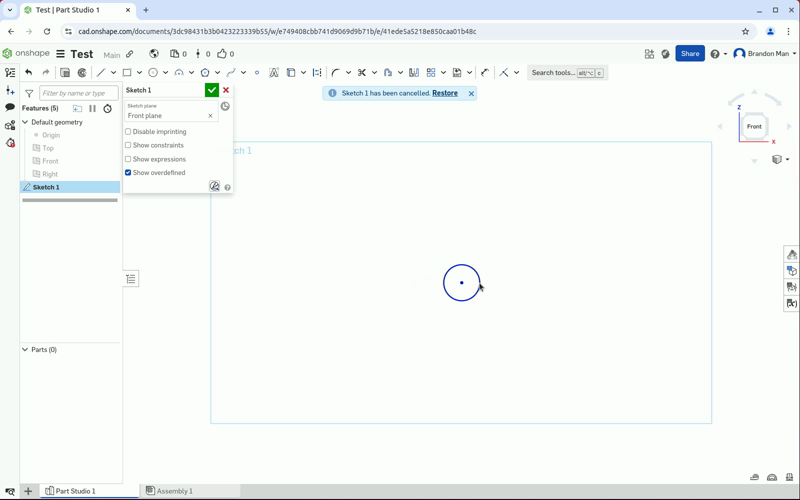
mouse_move(446, 275)
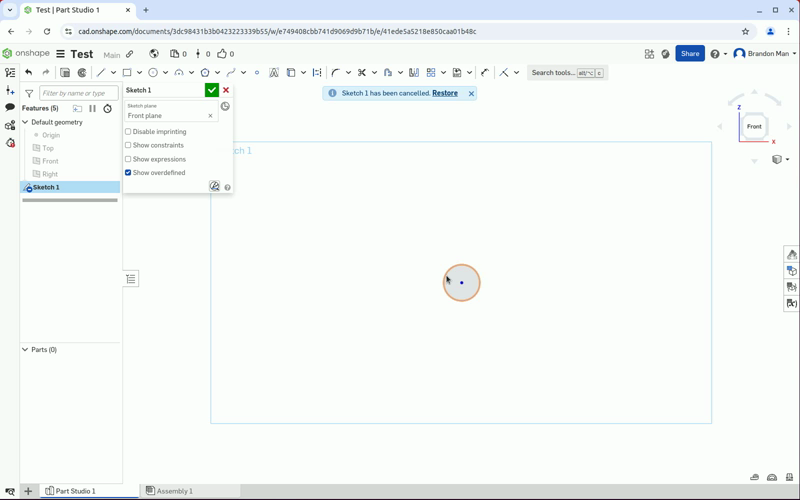
scroll(6)
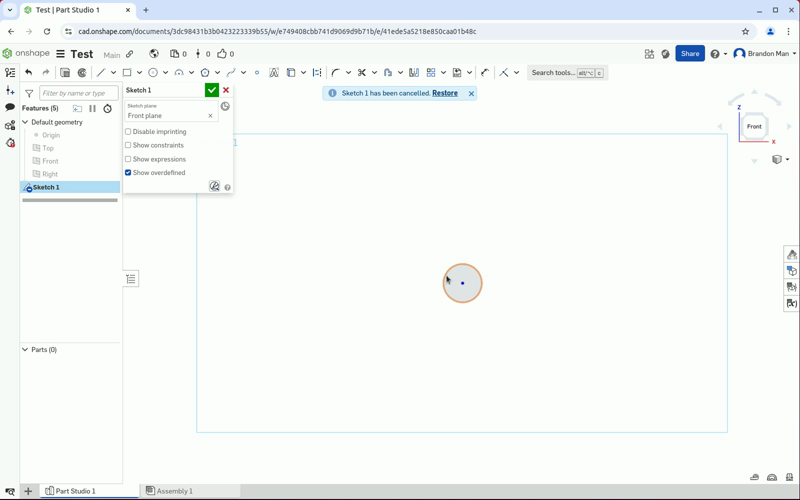
scroll(6)
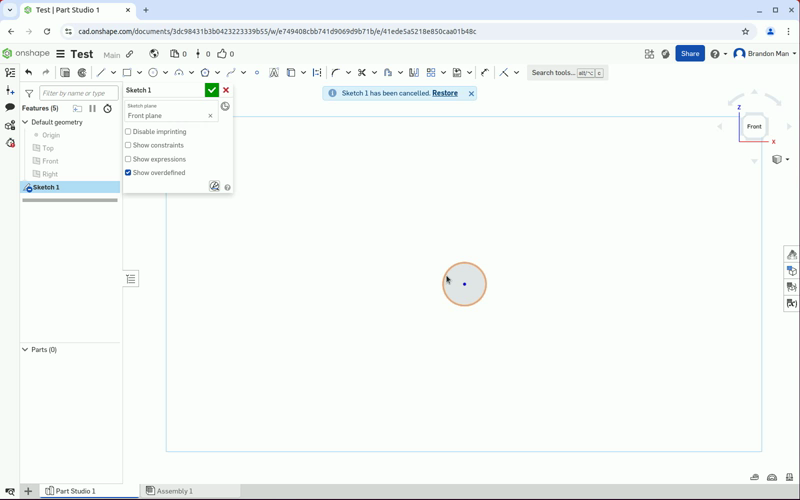
scroll(6)
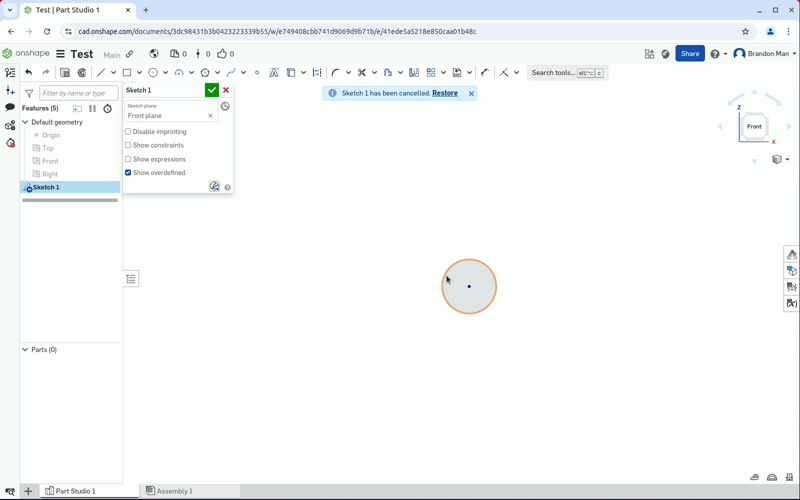
scroll(6)
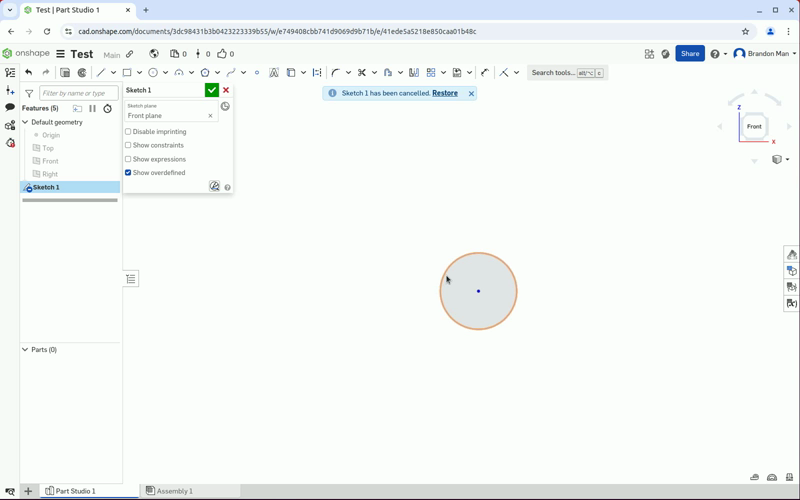
scroll(6)
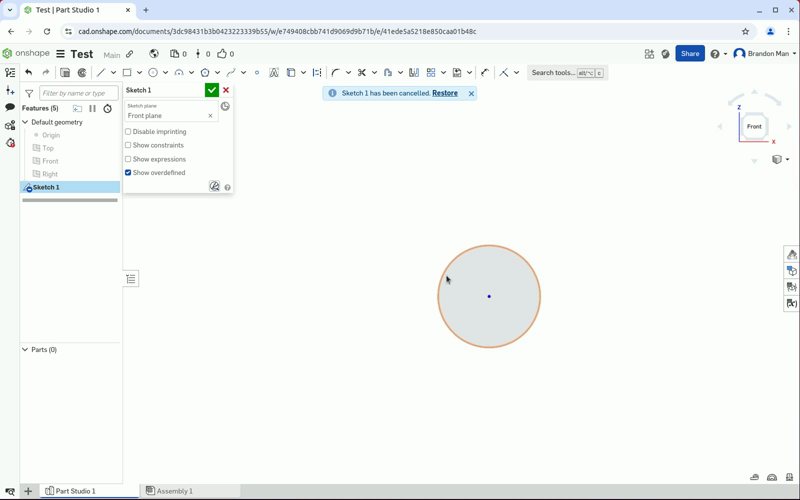
scroll(6)
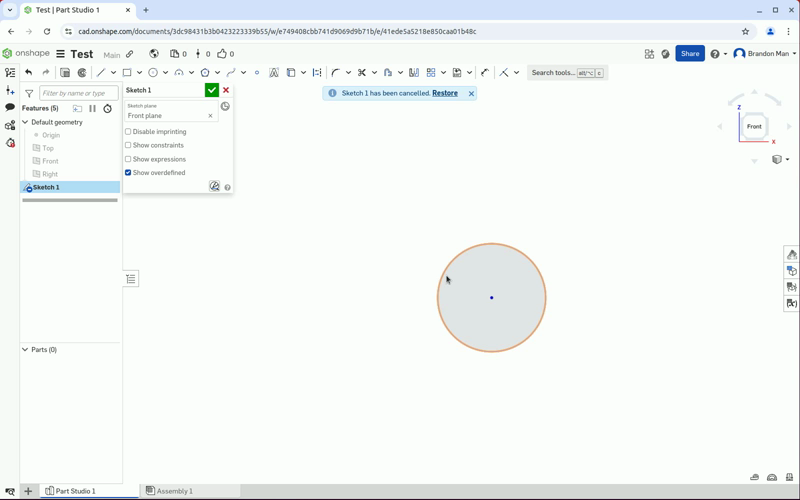
scroll(6)
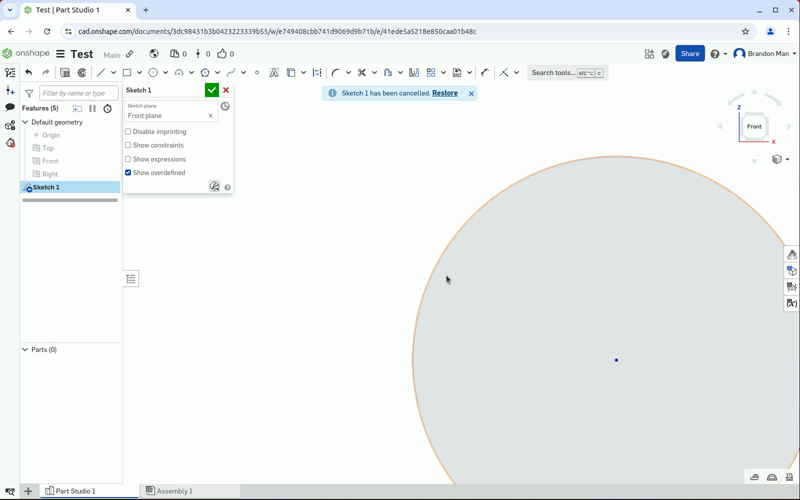
click(446, 275)
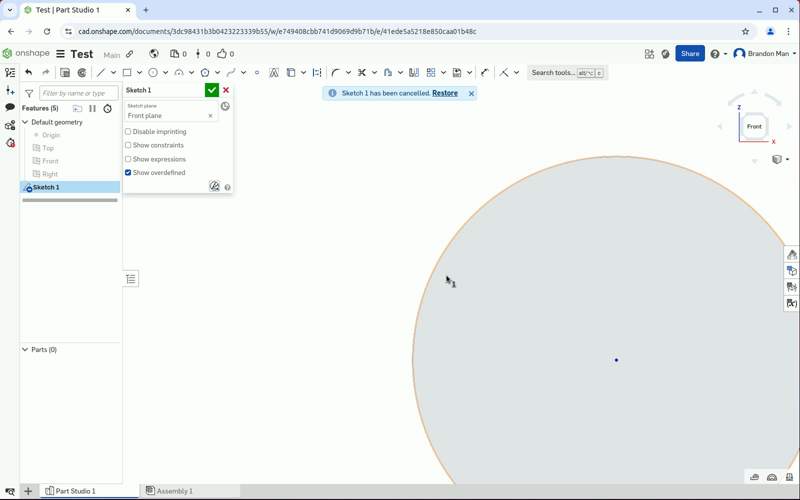
scroll(-6)
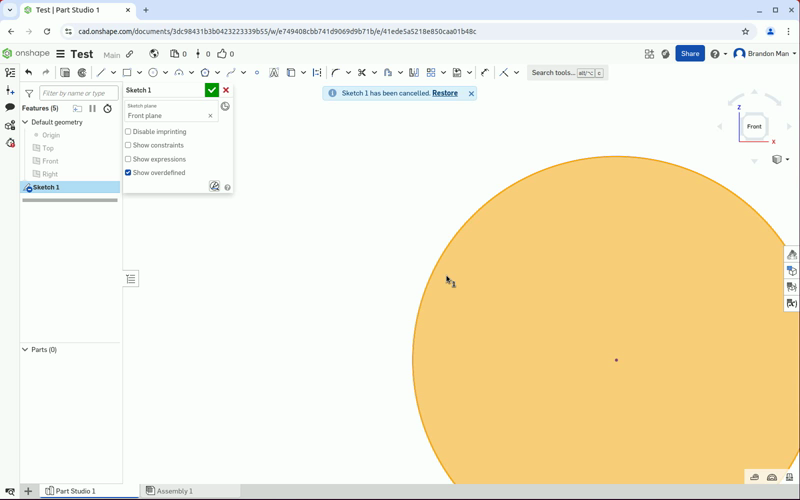
scroll(-6)
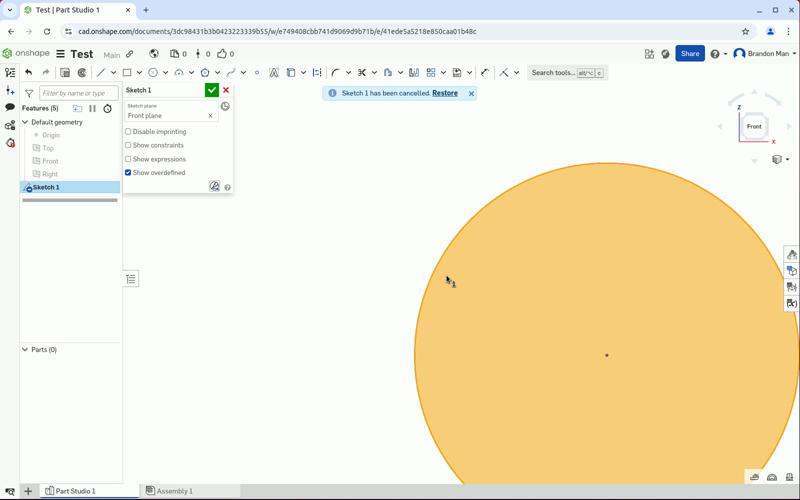
scroll(-6)
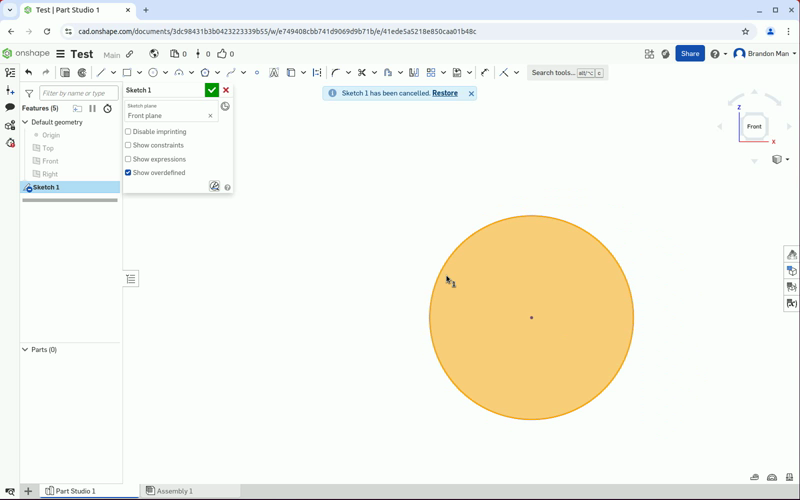
scroll(-6)
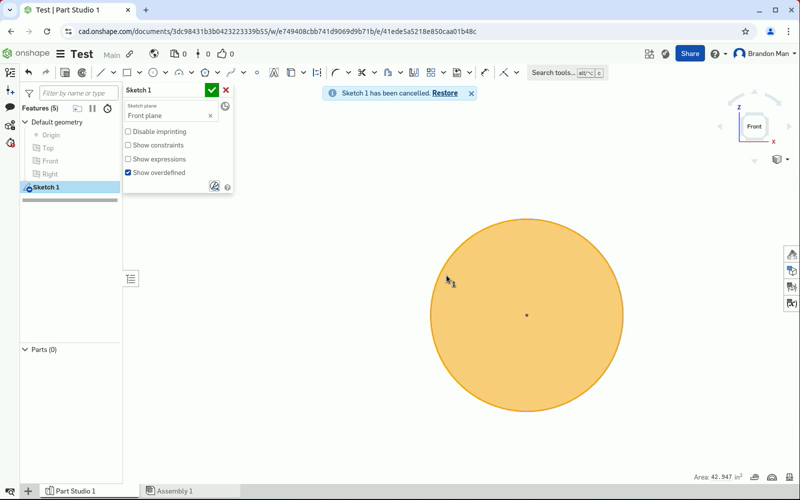
scroll(-6)
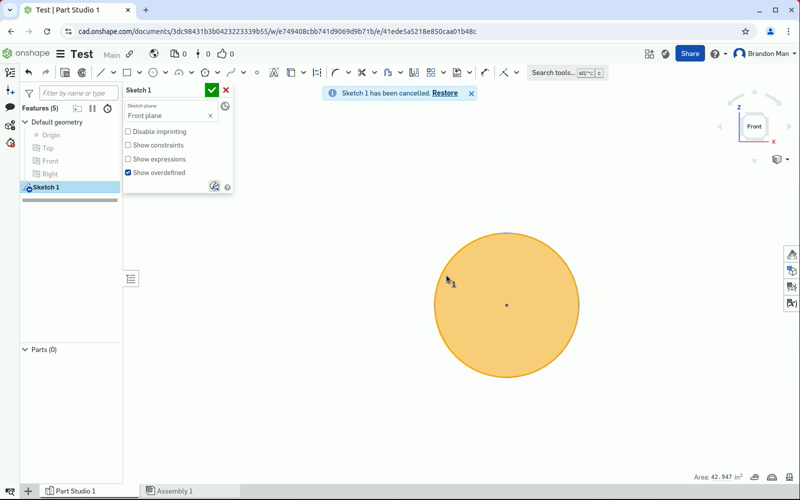
scroll(-6)
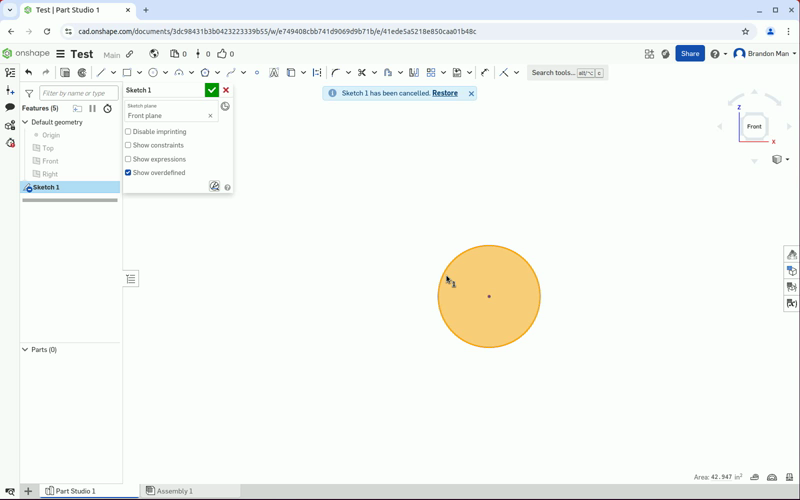
scroll(-6)
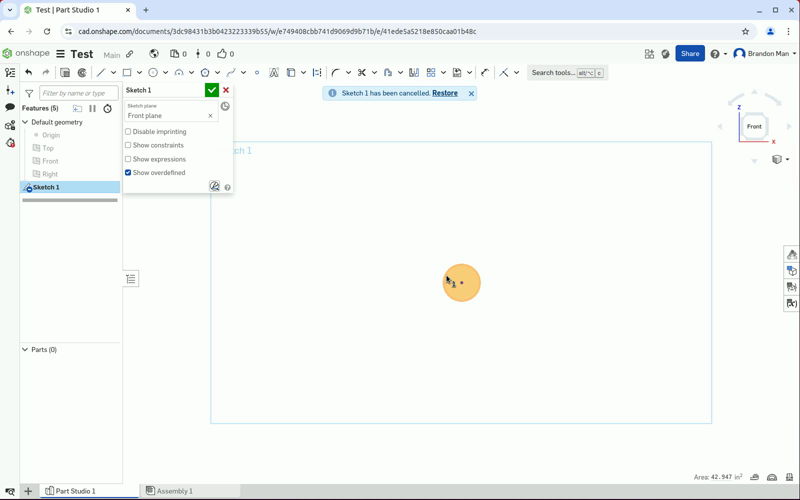
mouse_move(73, 352)
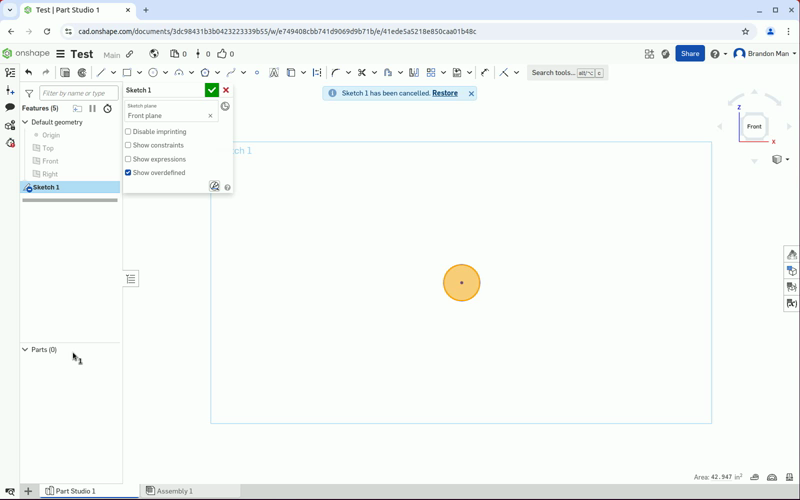
key(shift+y)
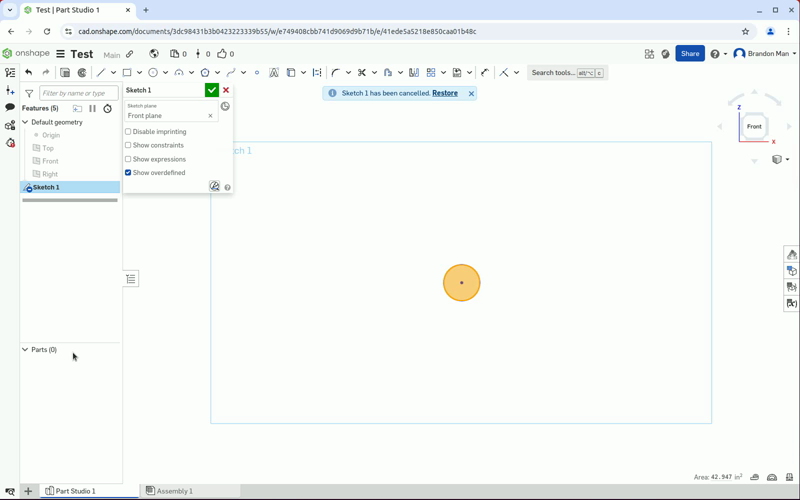
key(shift+e)
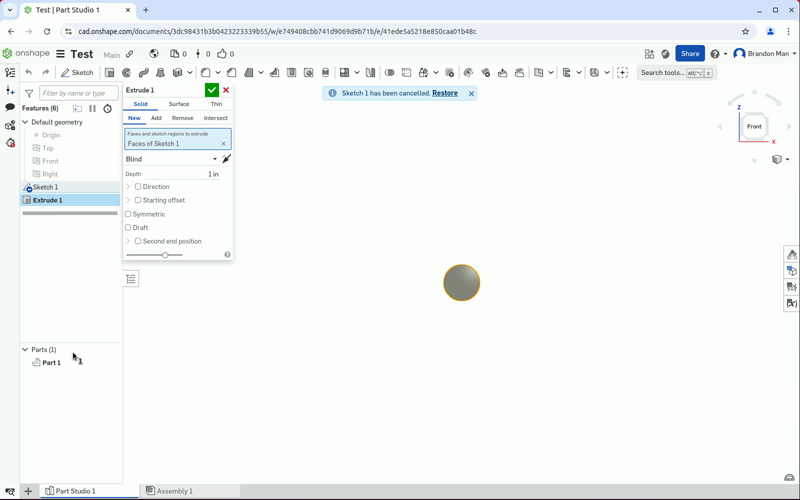
mouse_move(143, 106)
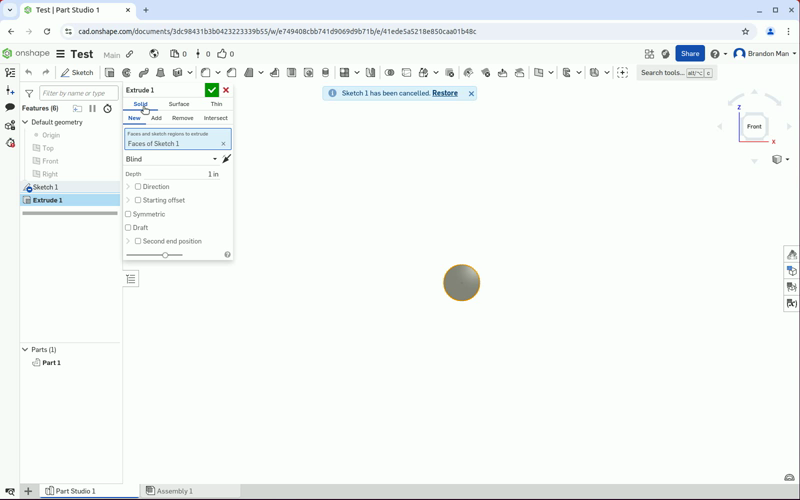
click(143, 106)
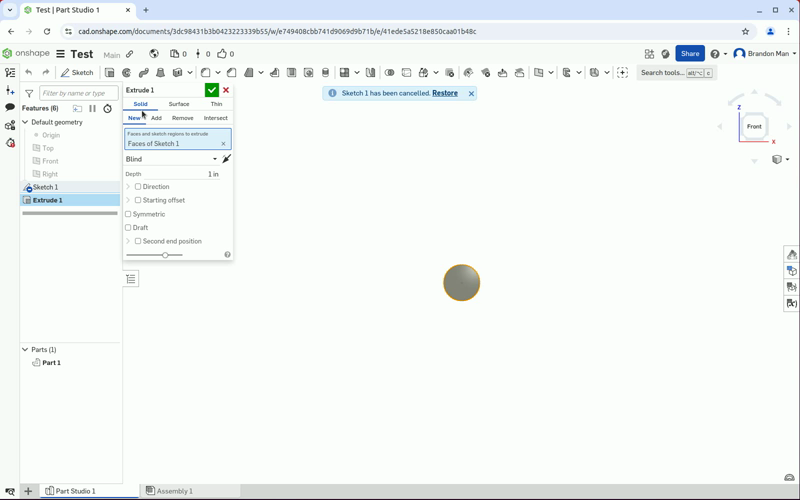
mouse_move(137, 120)
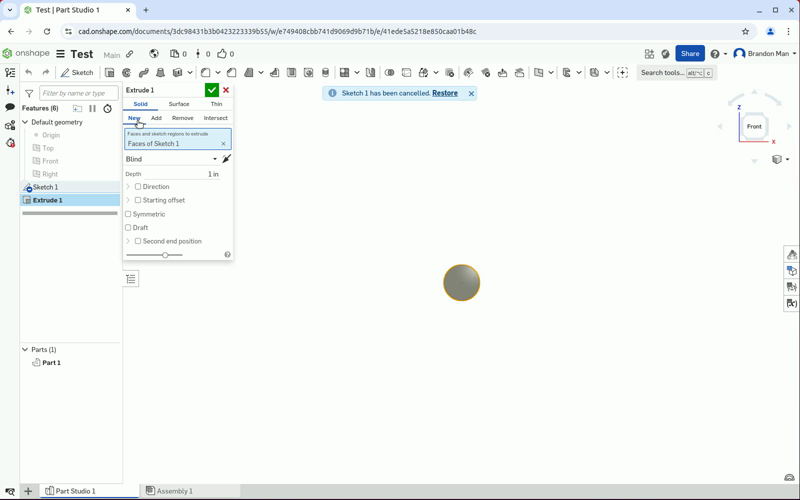
click(137, 120)
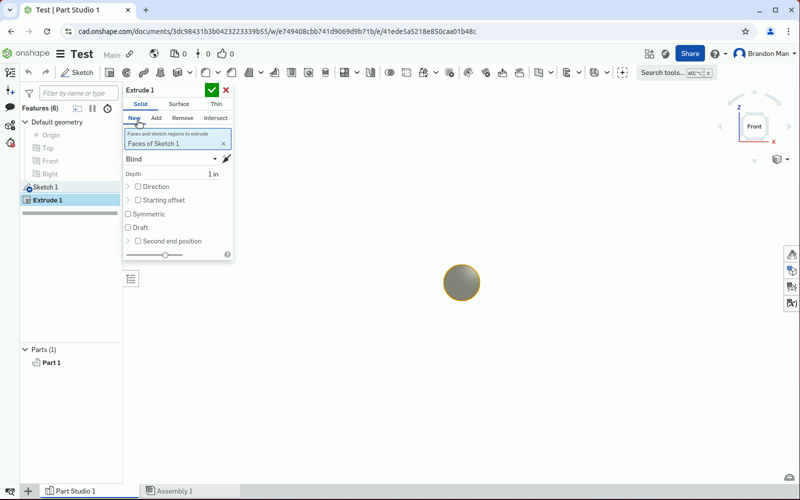
key(tab, 4)
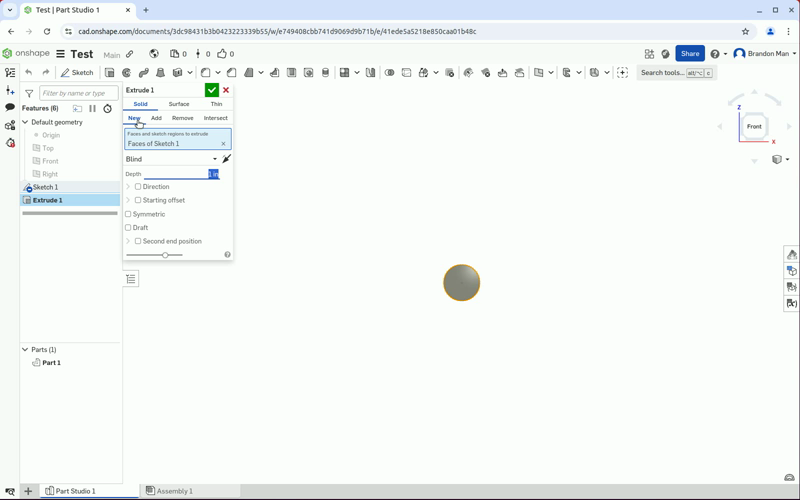
text(46.216)
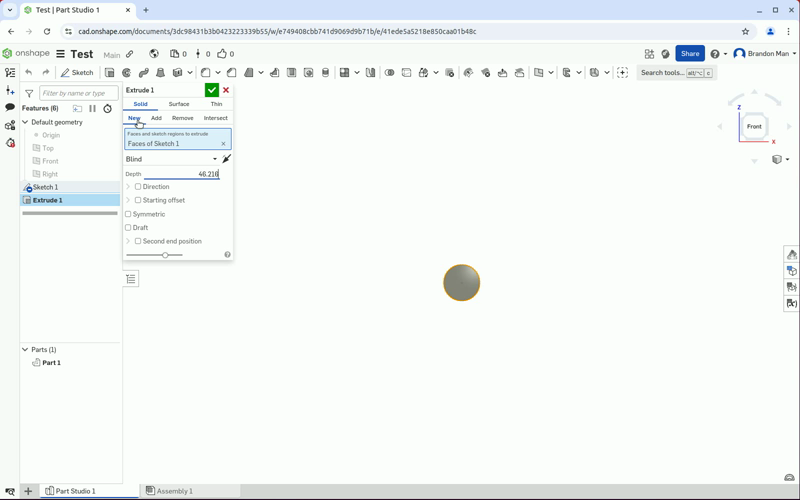
key(tab, 3)
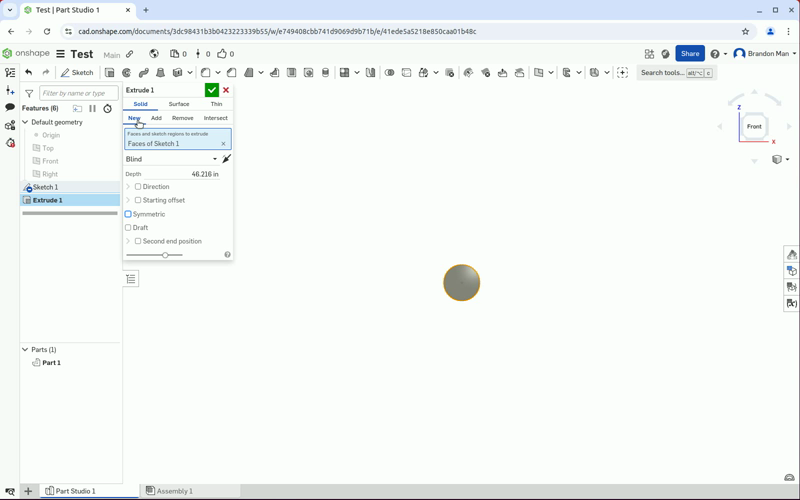
key(space)
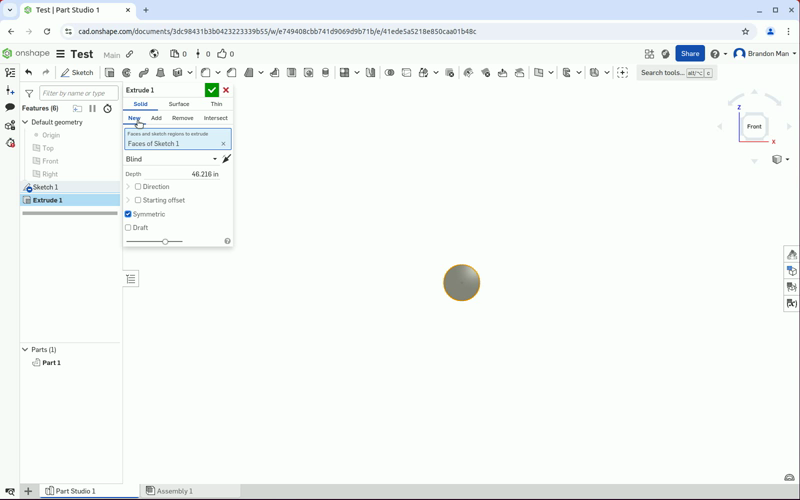
key(enter)
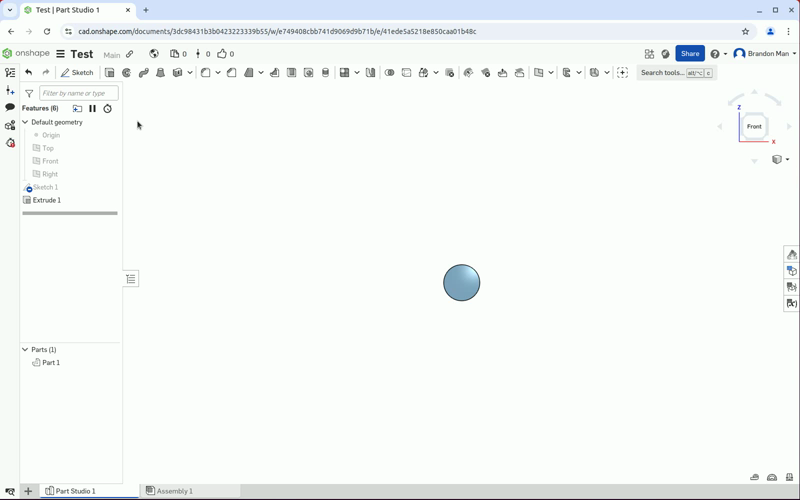
key(shift+h)
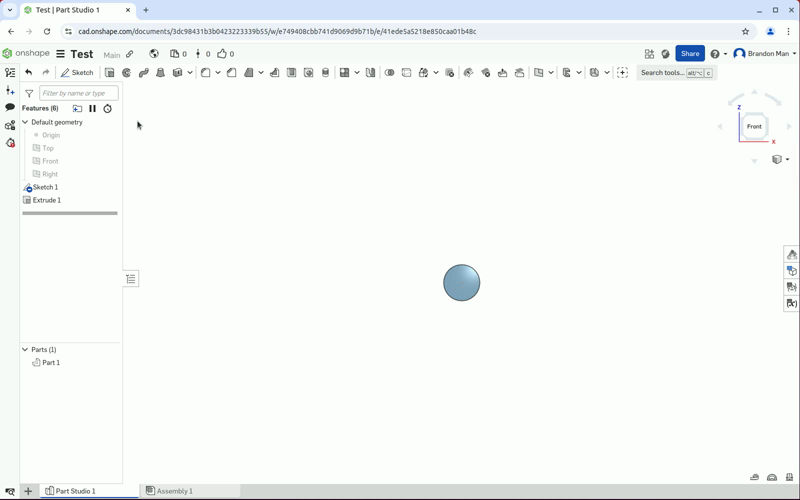
key(shift+h)
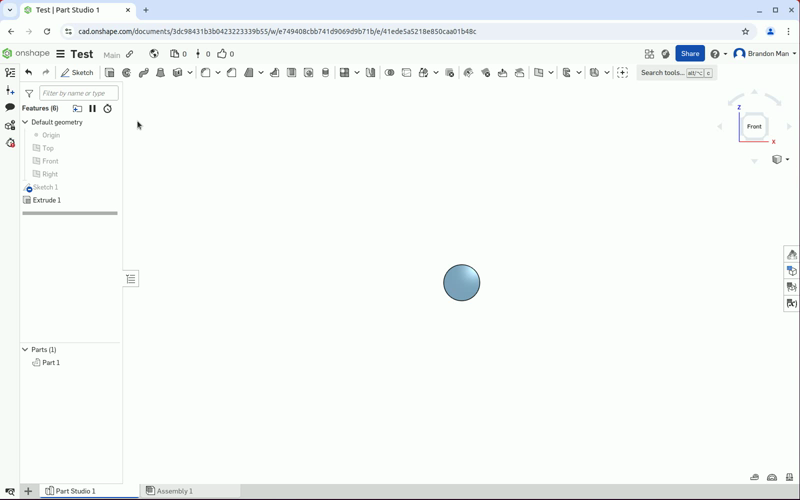
mouse_move(73, 189)
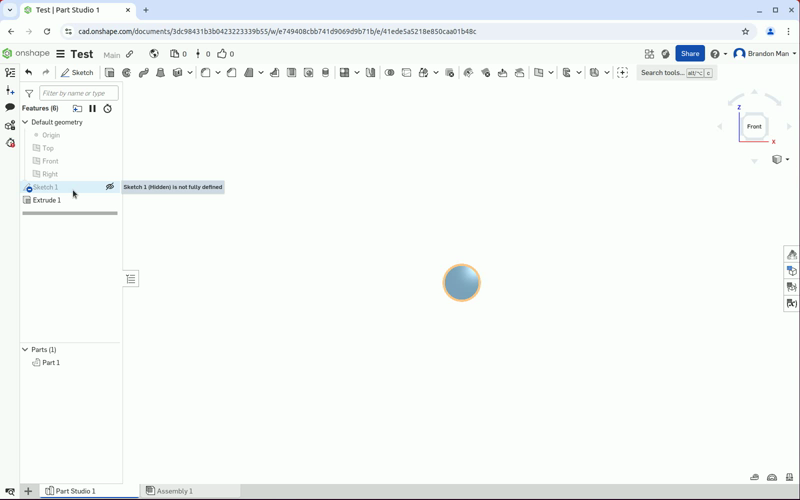
click(73, 189)
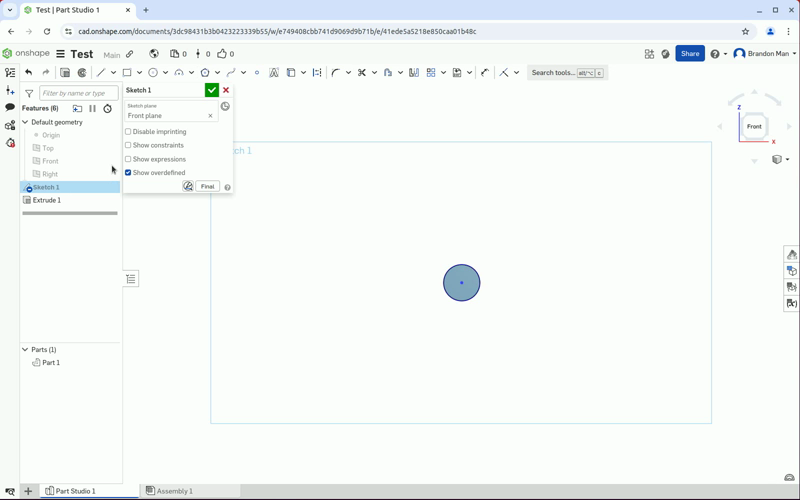
mouse_move(229, 92)
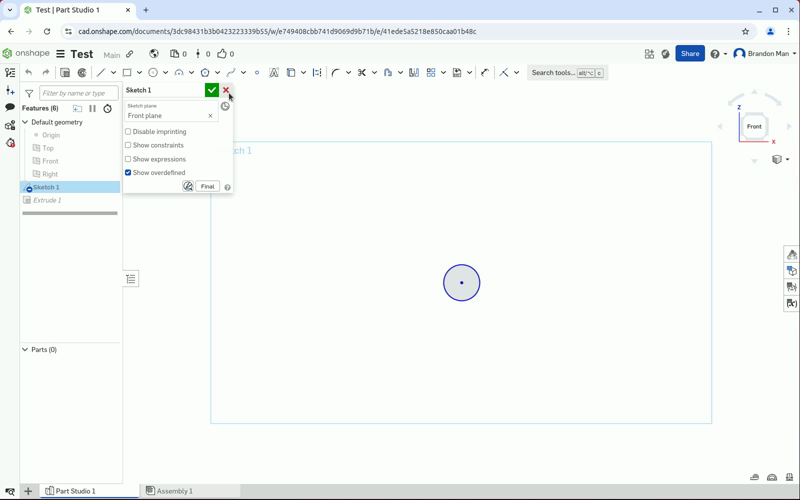
click(229, 92)
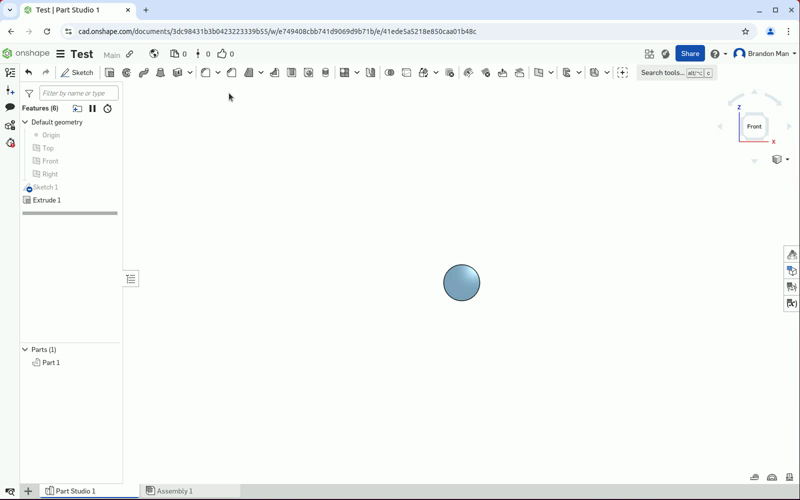
mouse_move(73, 352)
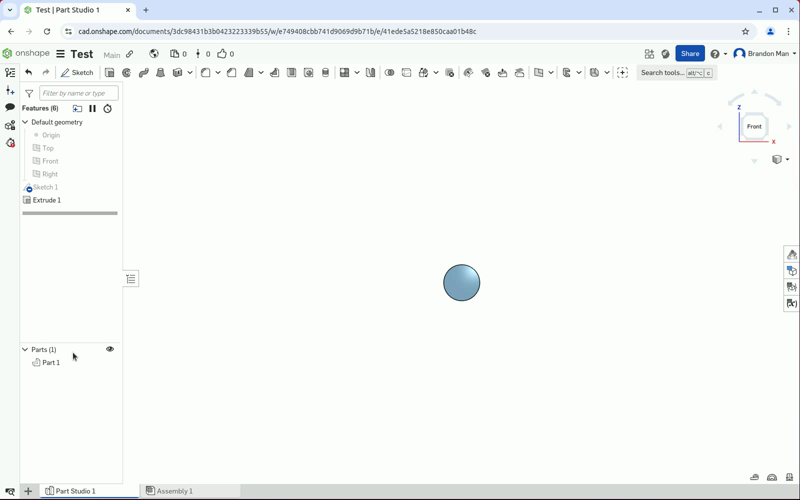
key(y)
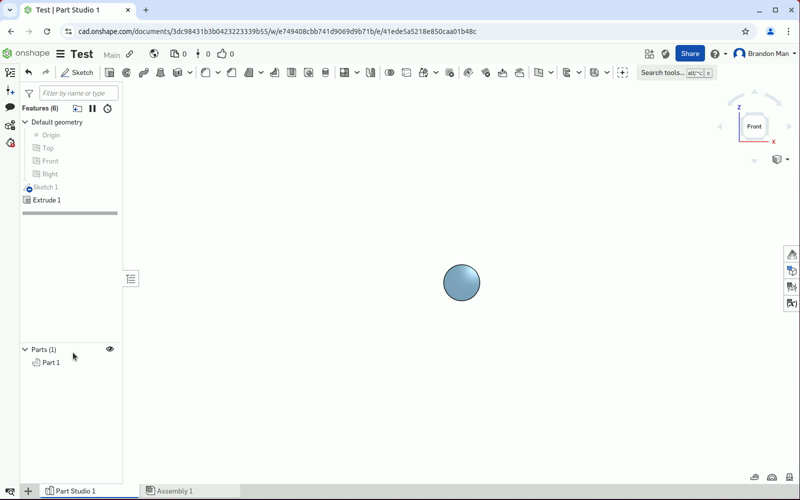
key(shift+p)
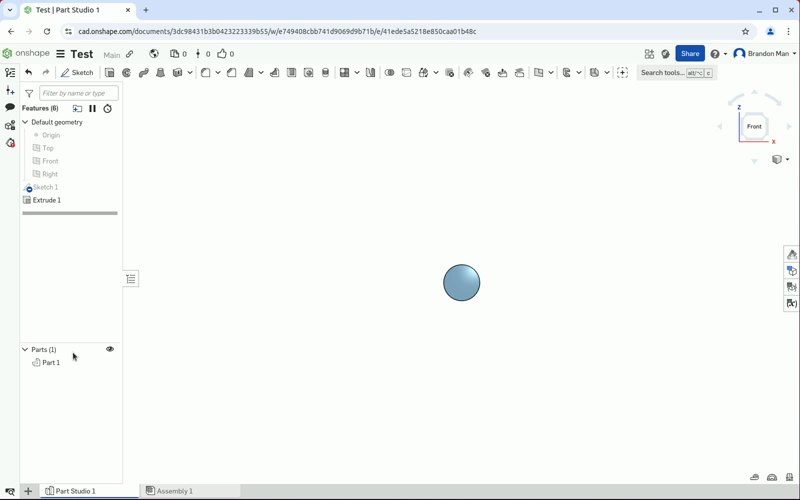
key(space)
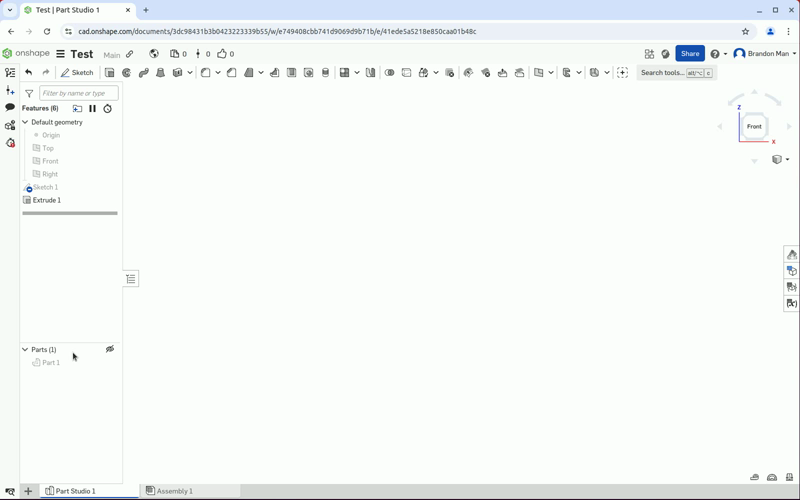
key_down(shift)
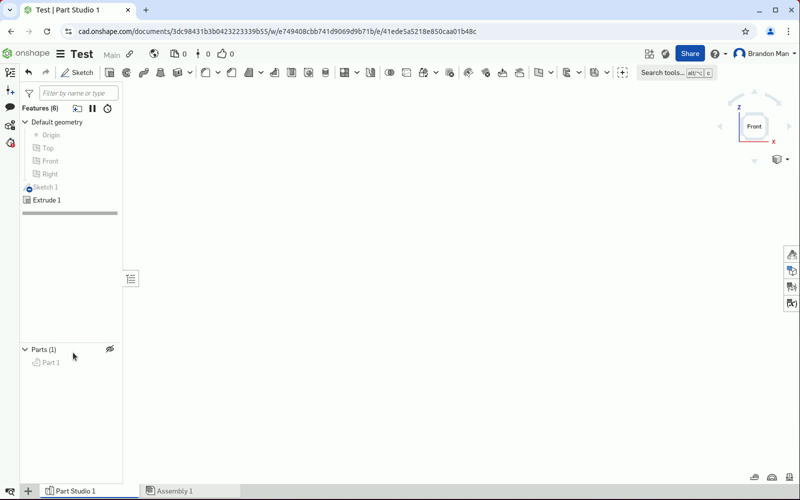
key(down)
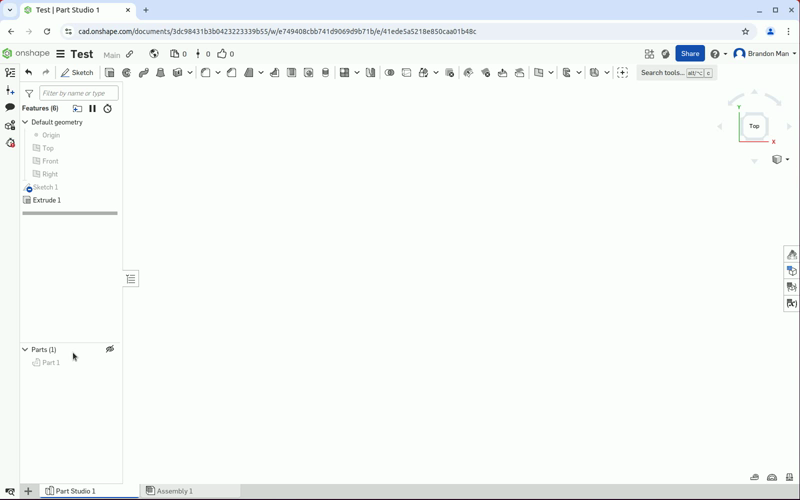
key_up(shift)
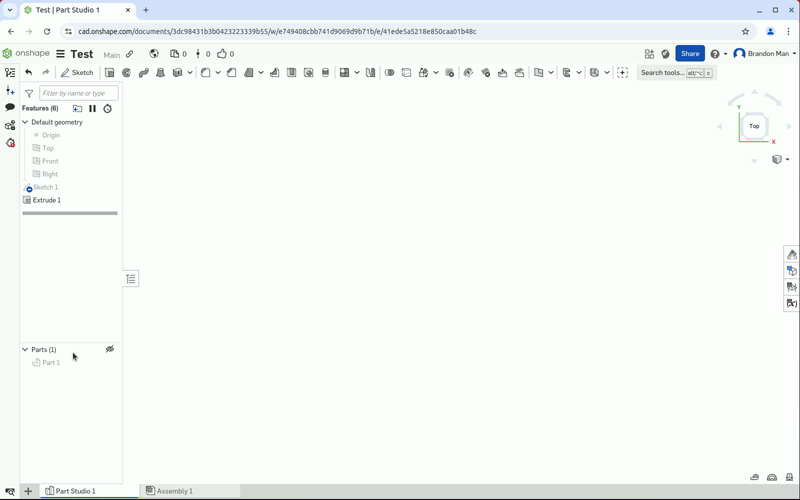
mouse_move(73, 352)
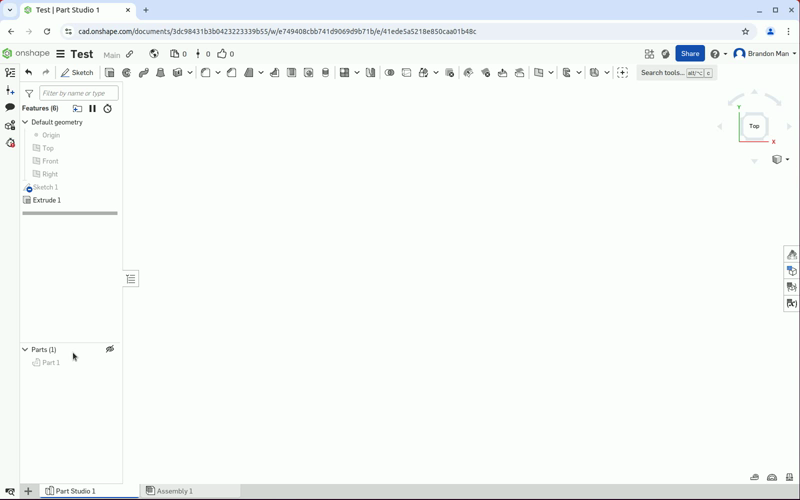
key(shift+y)
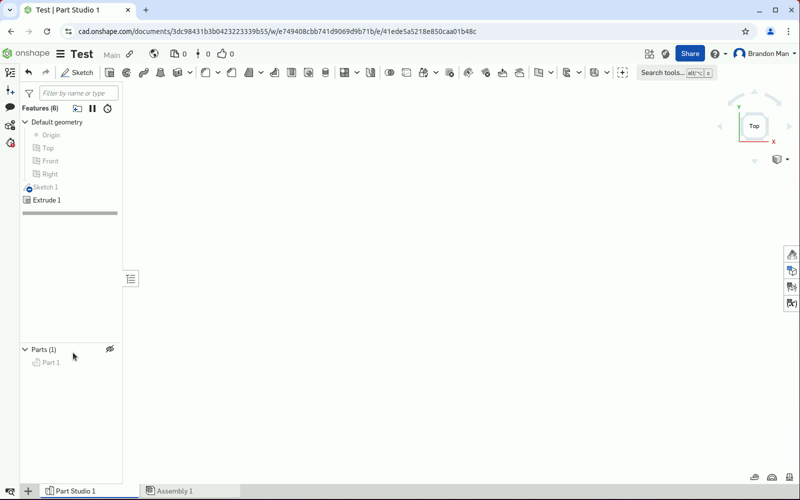
key(shift+s)
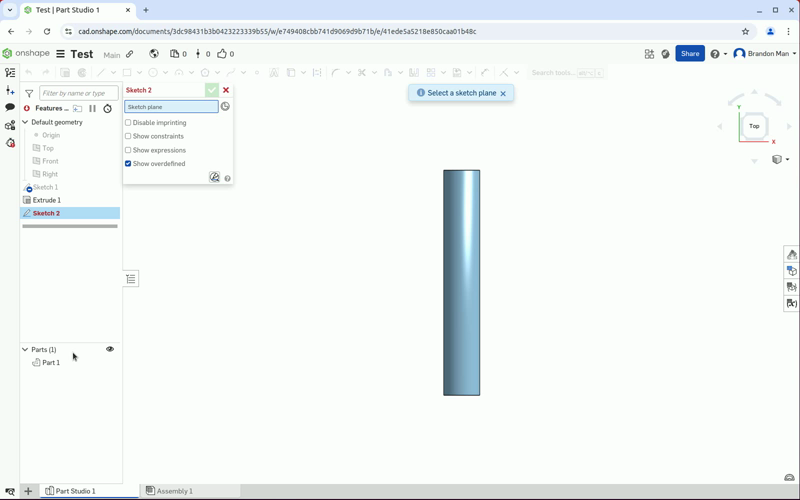
mouse_move(73, 150)
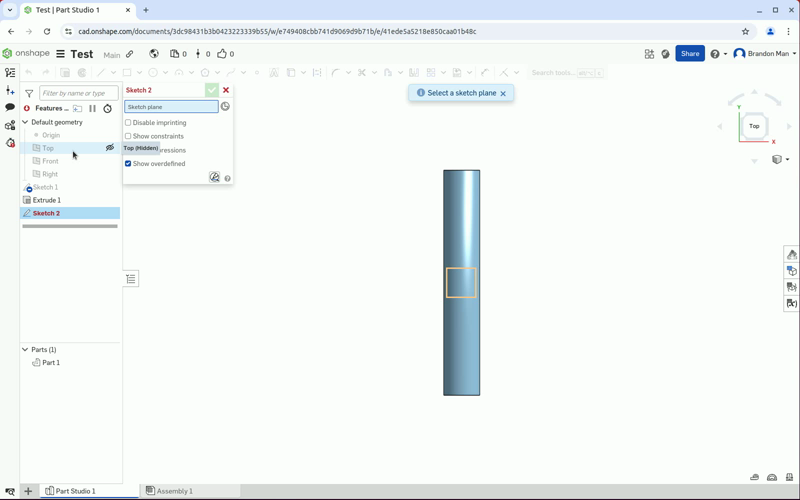
click(73, 150)
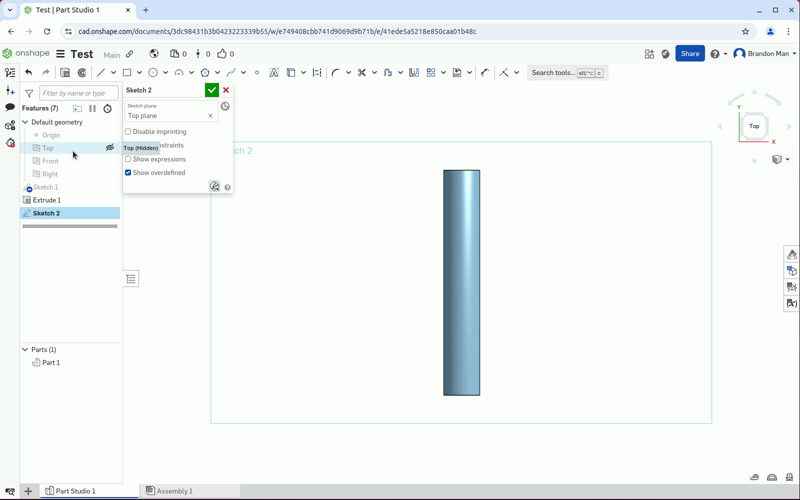
mouse_move(73, 352)
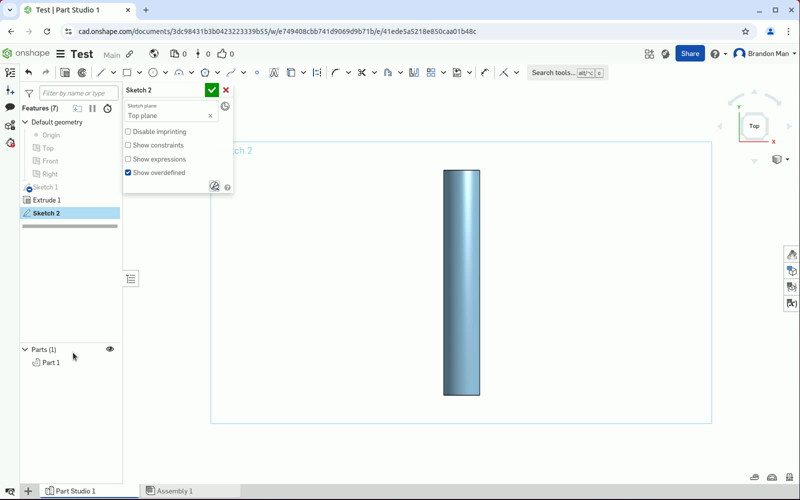
key(y)
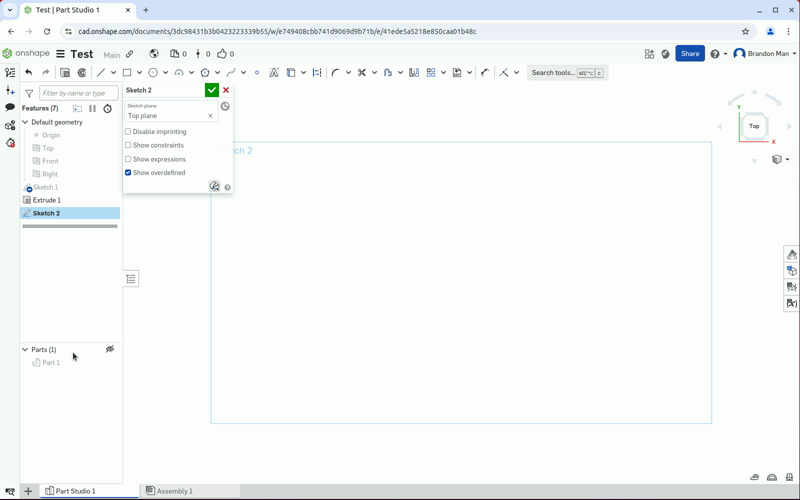
key(l)
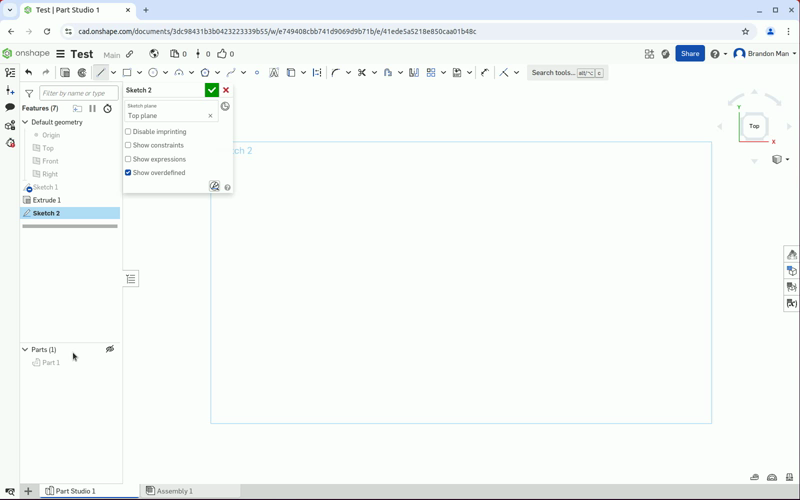
key_down(shift)
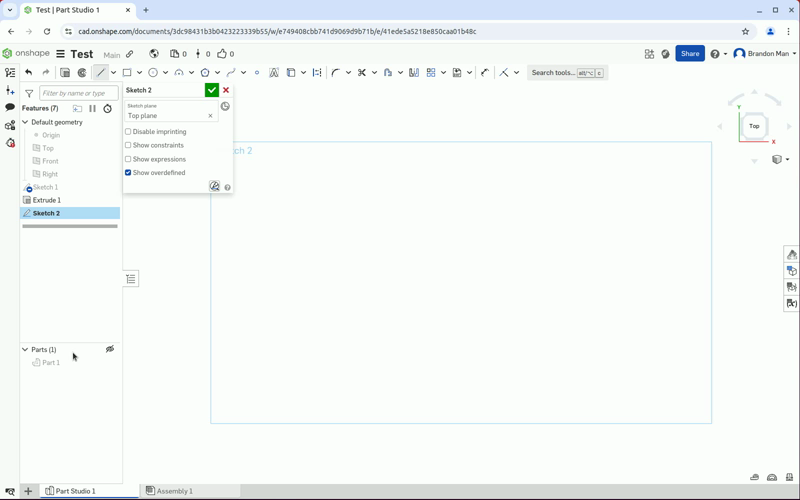
mouse_move(424, 234)
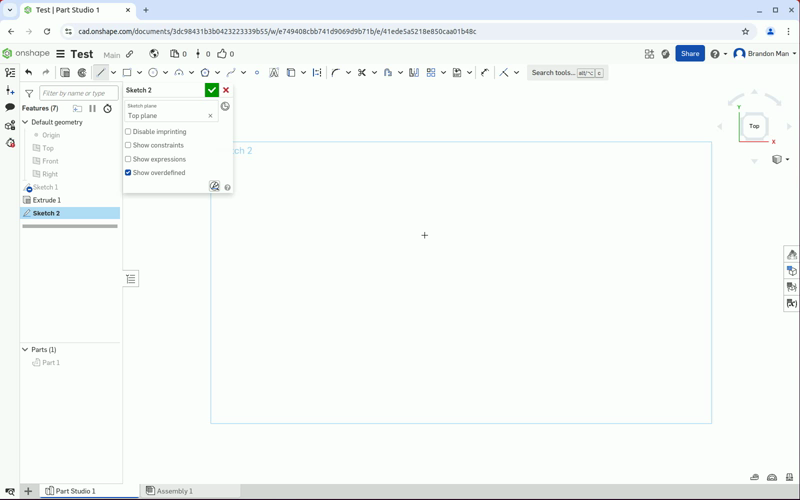
click(424, 234)
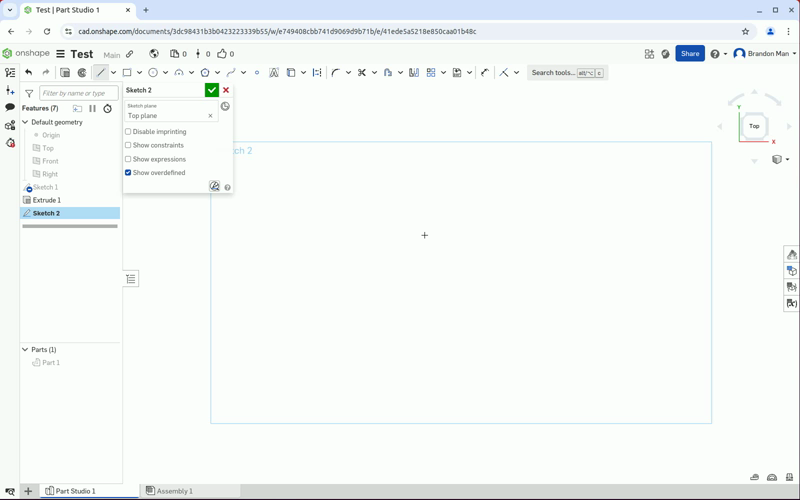
key_up(shift)
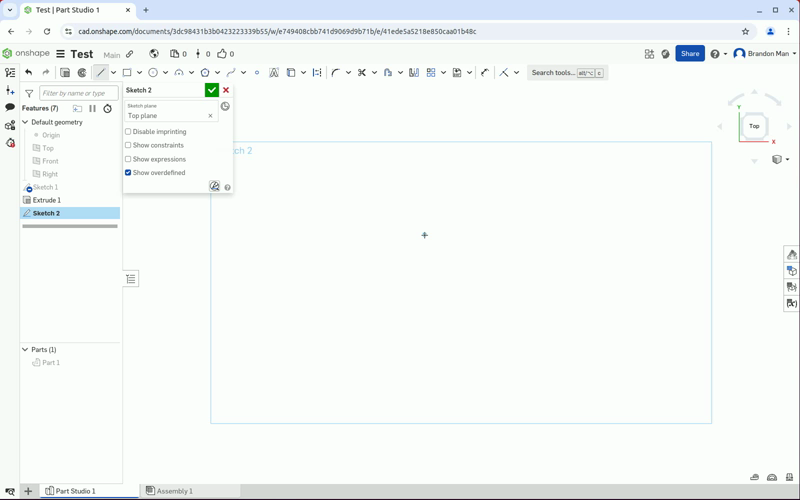
key_down(shift)
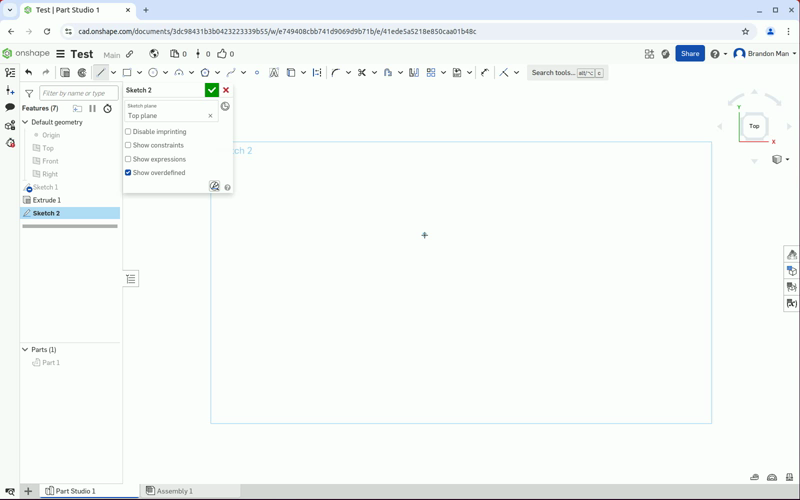
mouse_move(497, 234)
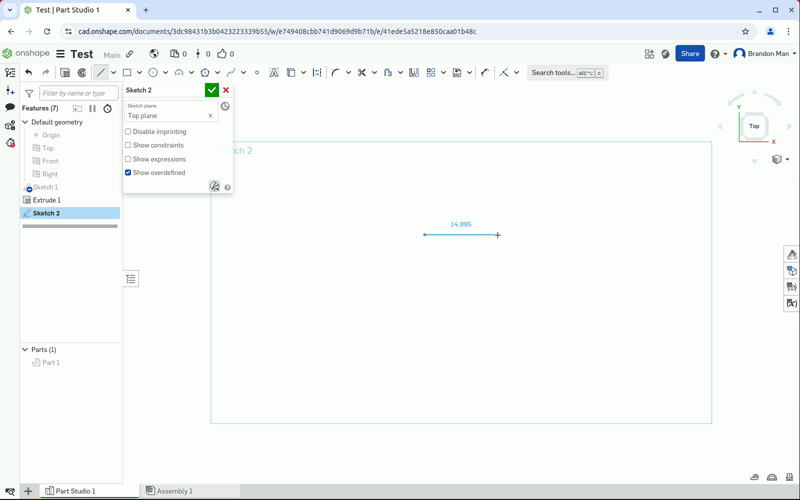
click(497, 234)
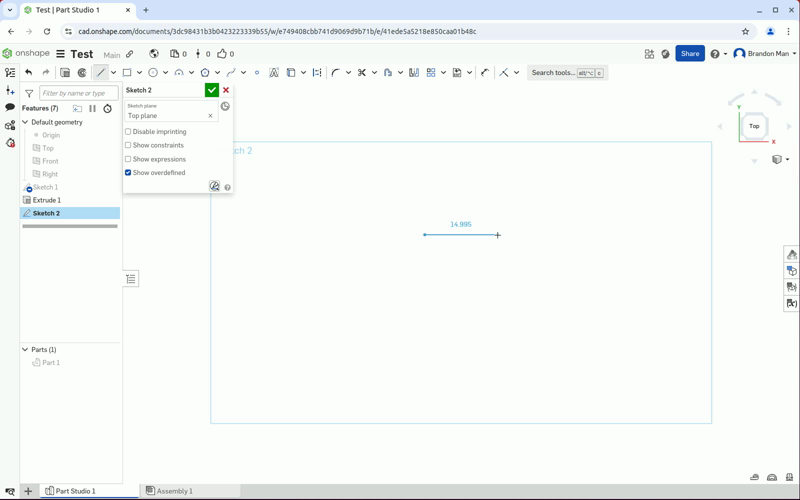
key_up(shift)
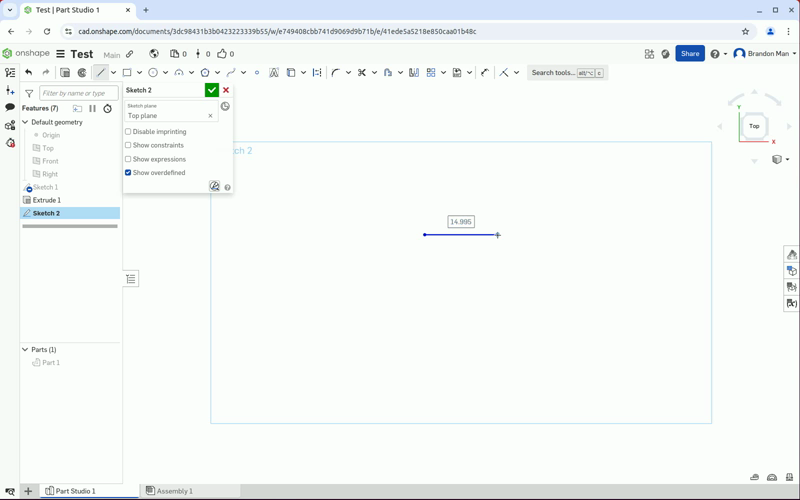
key_down(shift)
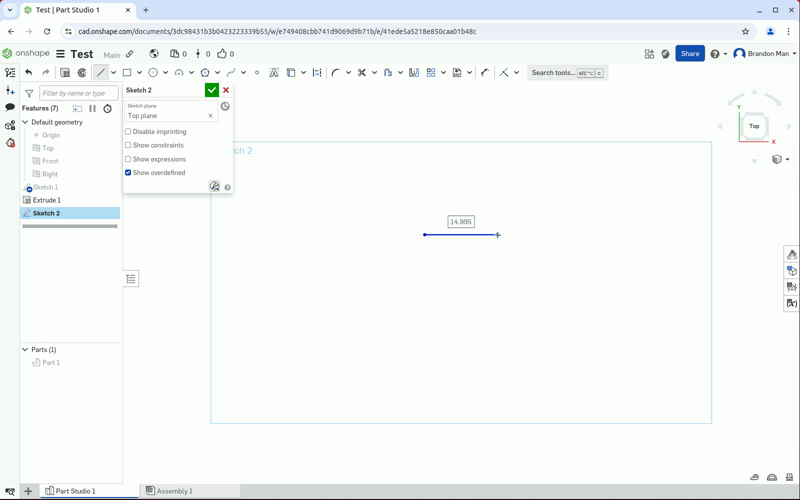
mouse_move(527, 234)
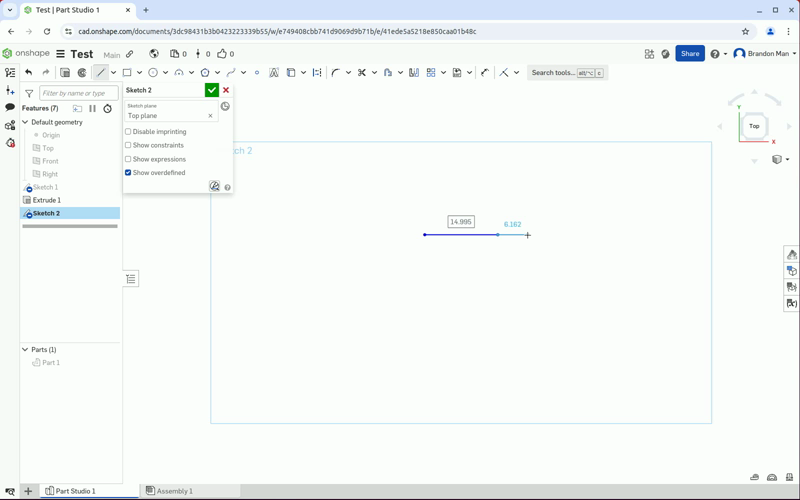
mouse_move(497, 212)
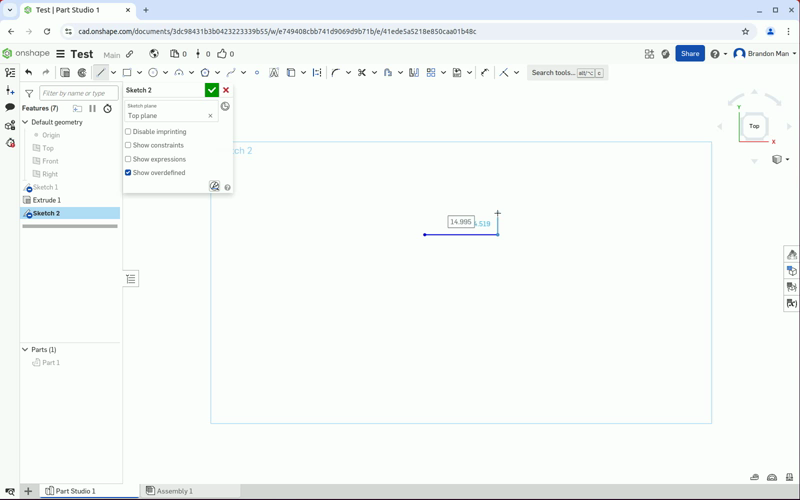
click(497, 212)
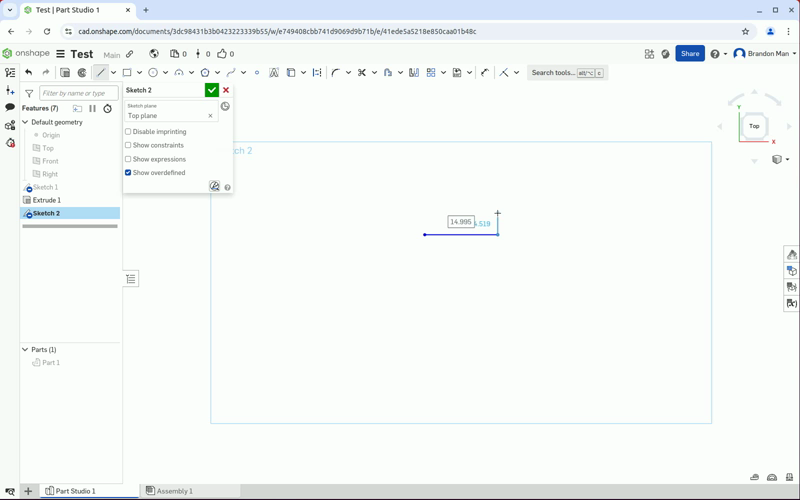
key_up(shift)
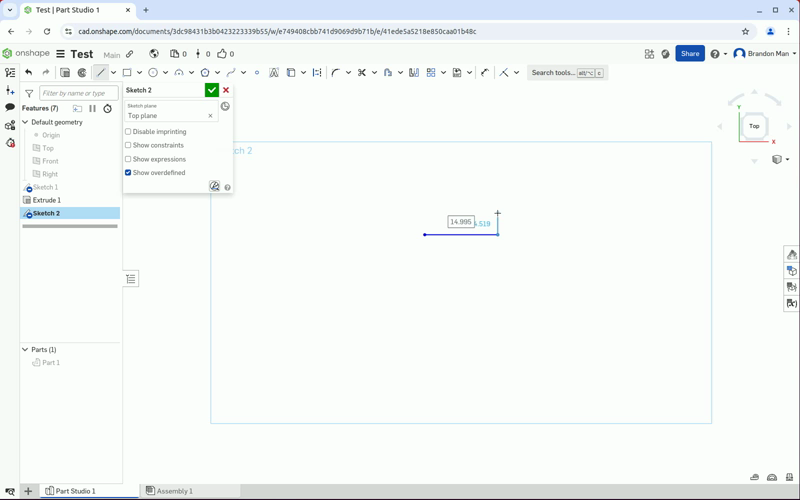
key_down(shift)
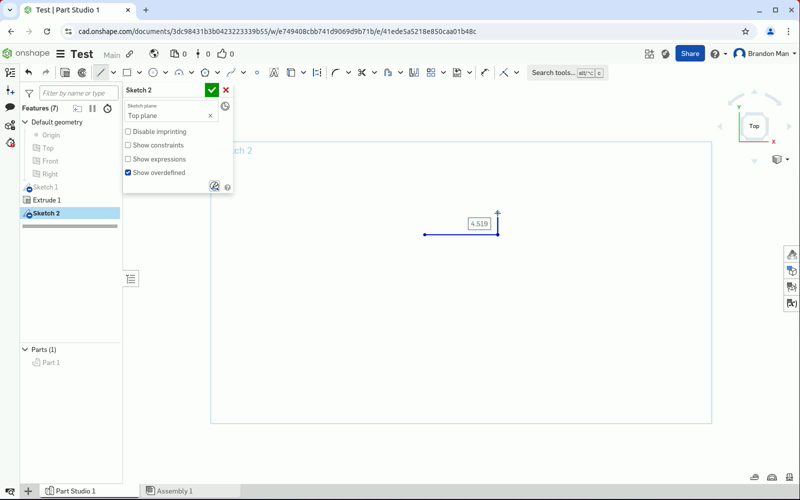
mouse_move(424, 212)
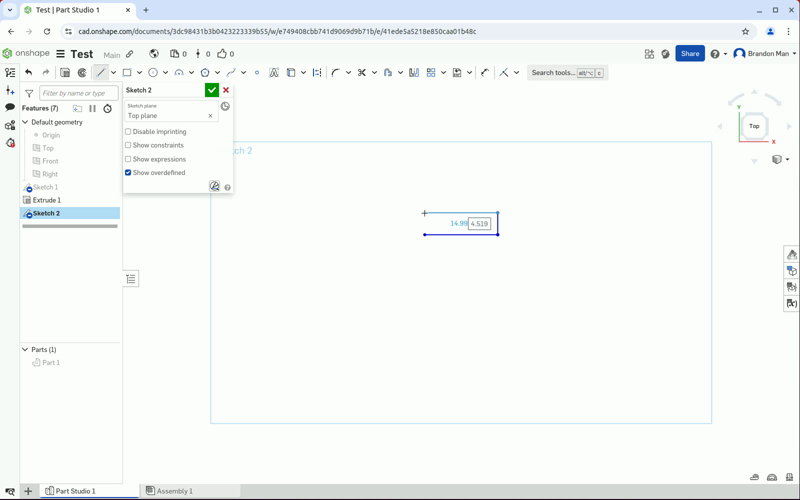
click(424, 212)
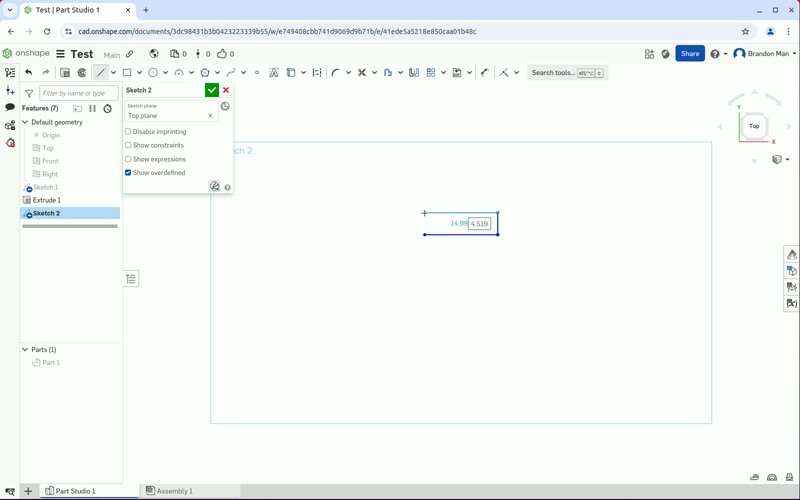
key_up(shift)
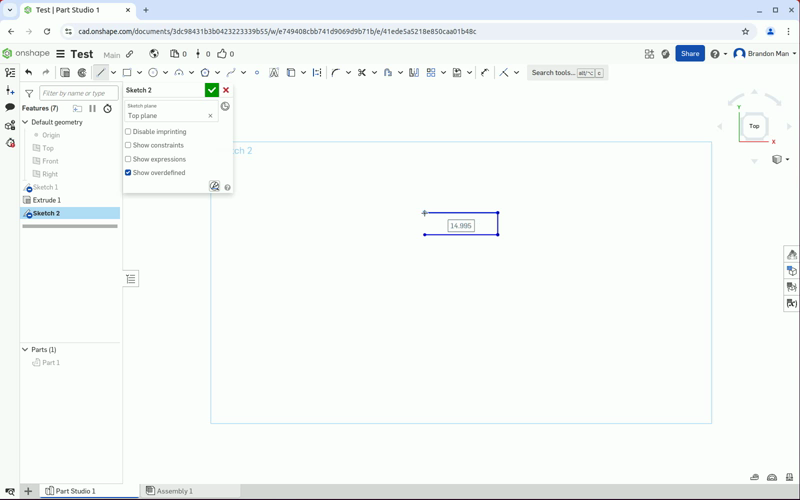
mouse_move(454, 212)
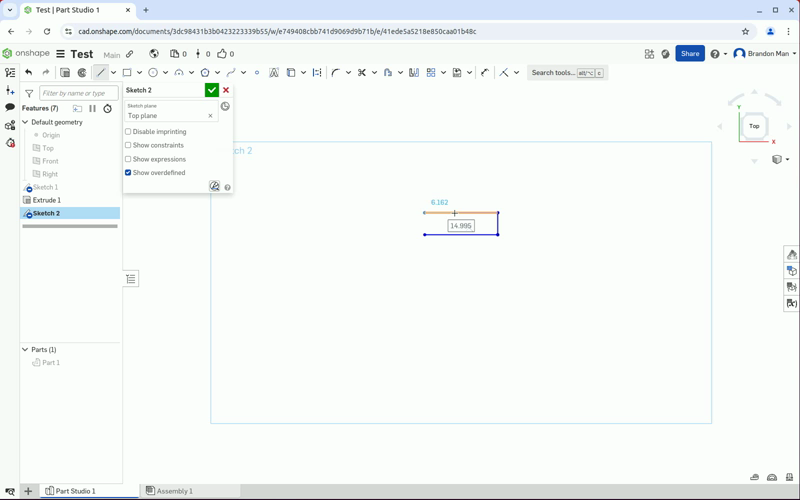
key_down(shift)
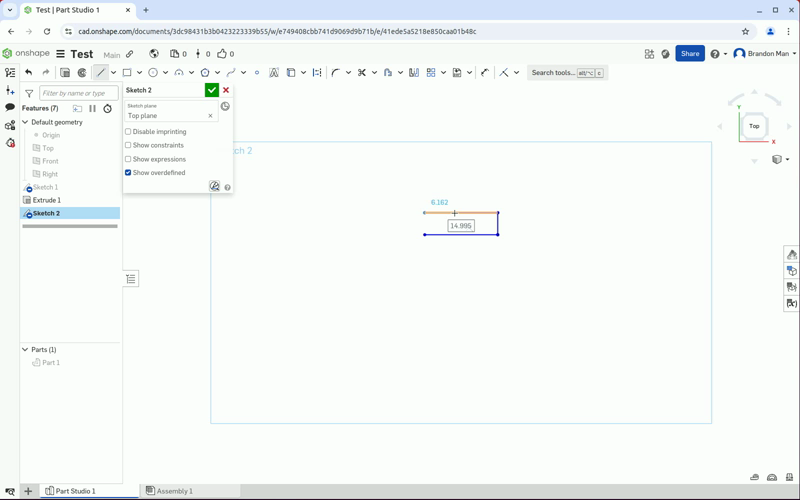
mouse_move(424, 234)
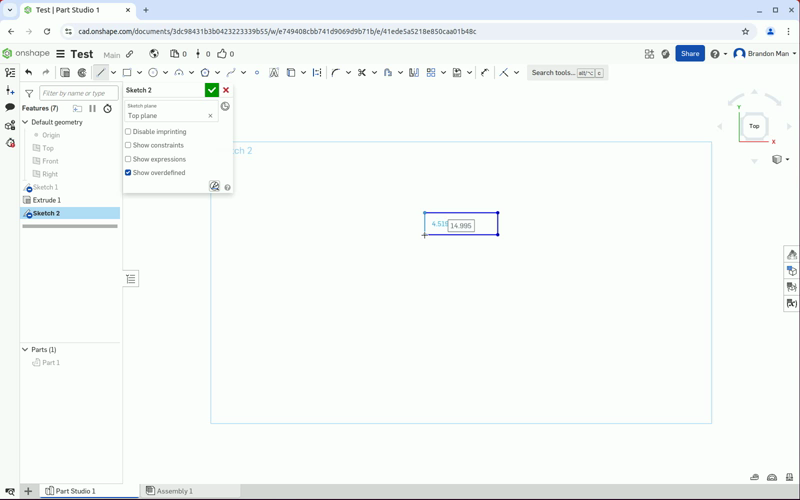
key_up(shift)
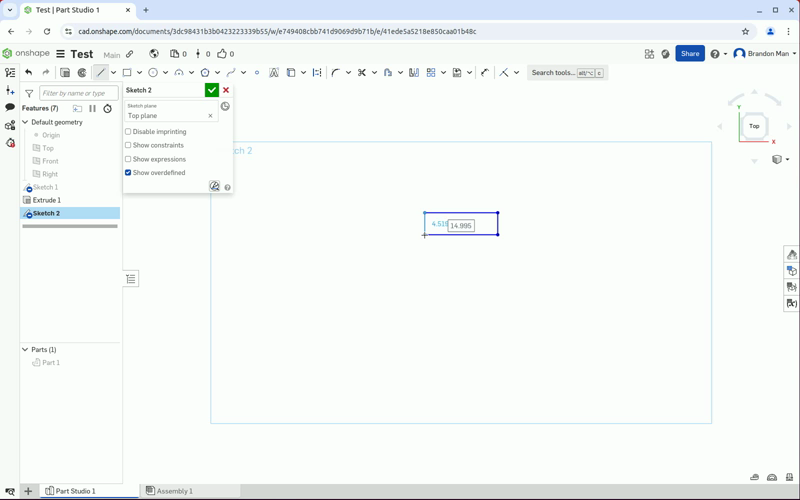
click(424, 234)
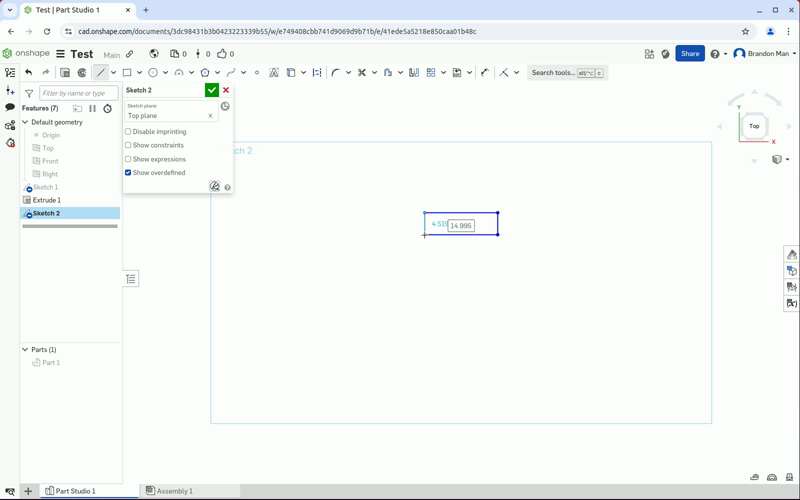
key(esc)
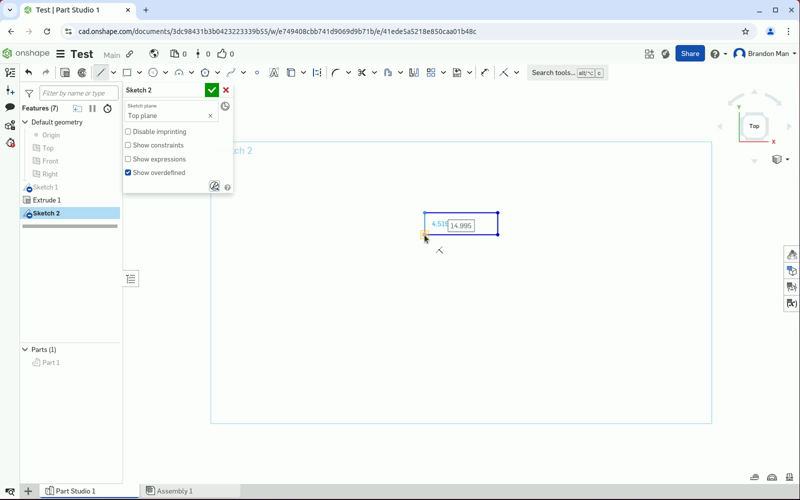
mouse_move(470, 217)
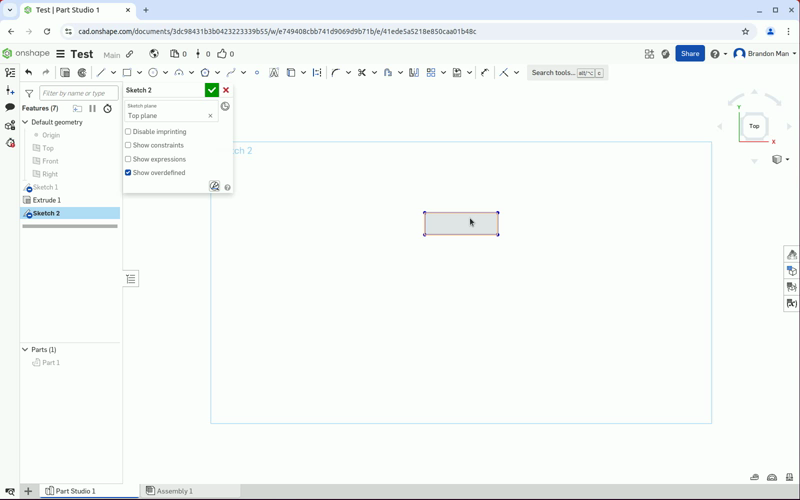
scroll(6)
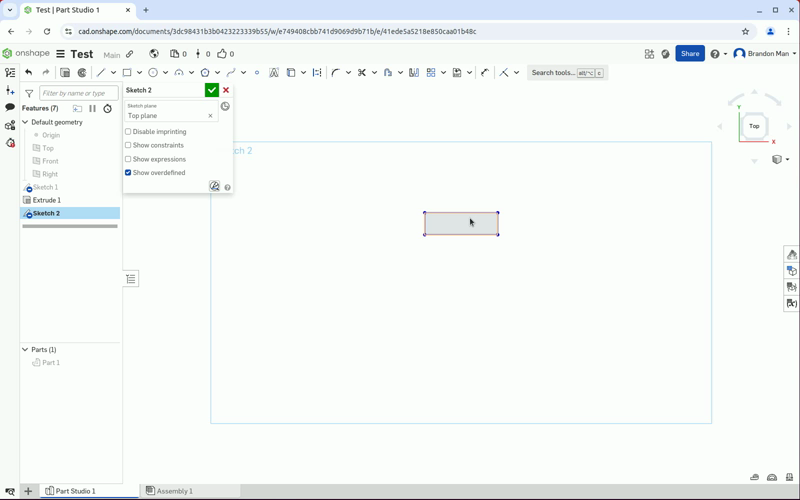
scroll(6)
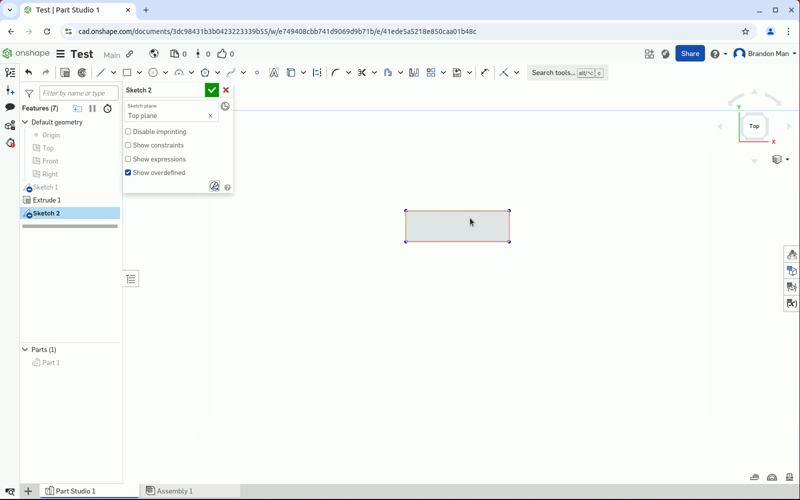
scroll(6)
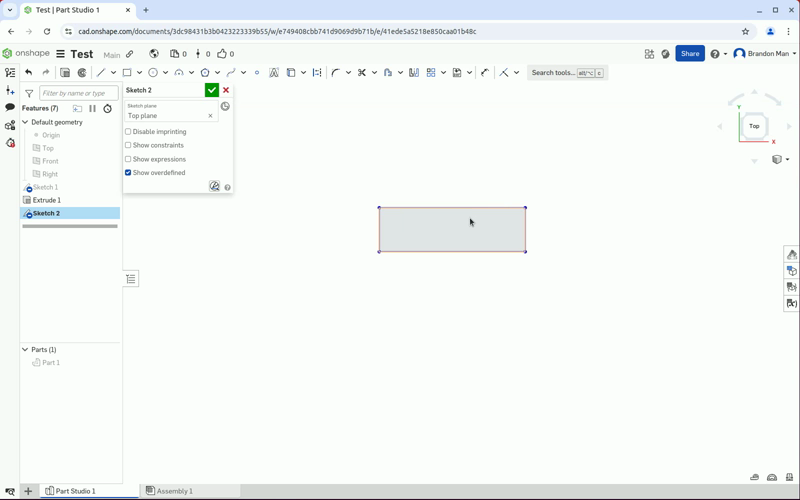
scroll(6)
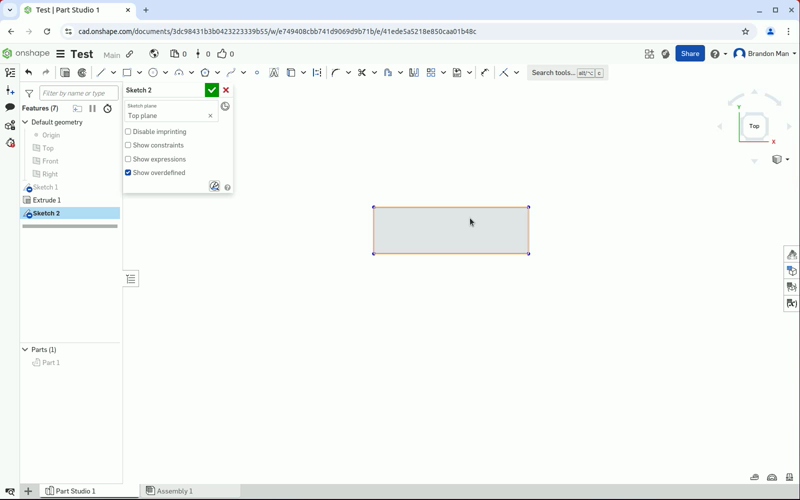
scroll(6)
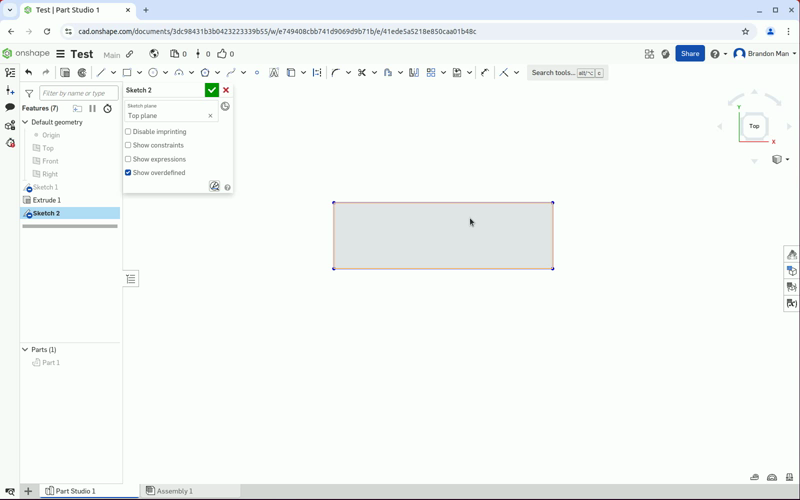
scroll(6)
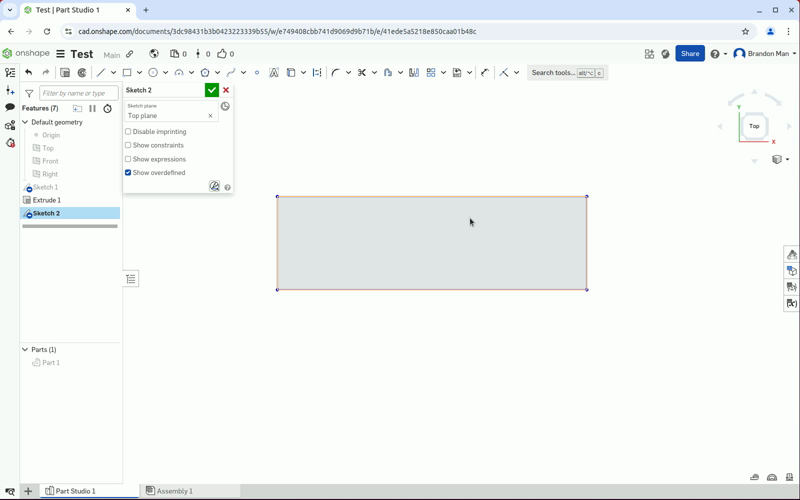
scroll(6)
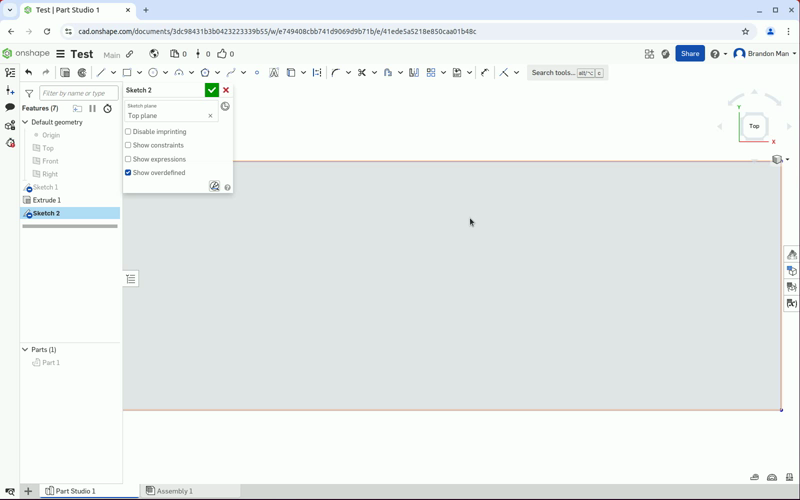
click(470, 217)
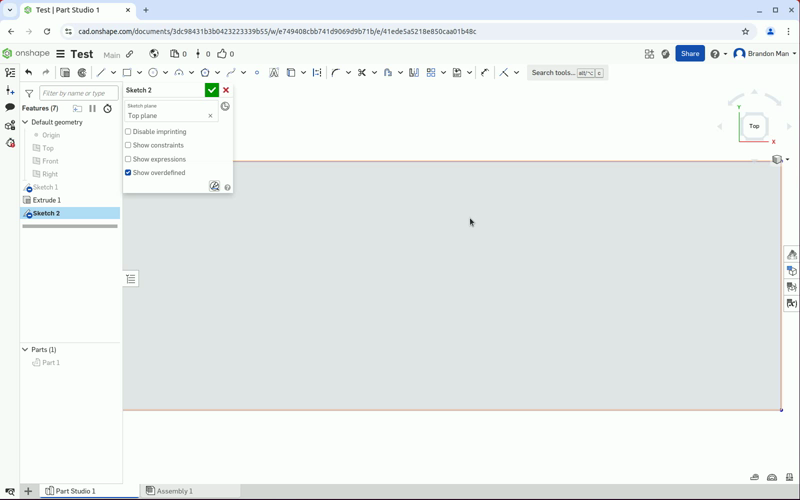
scroll(-6)
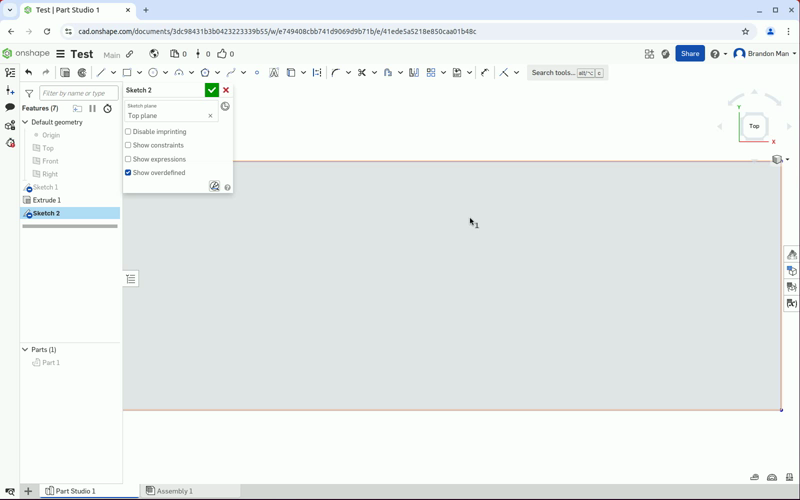
scroll(-6)
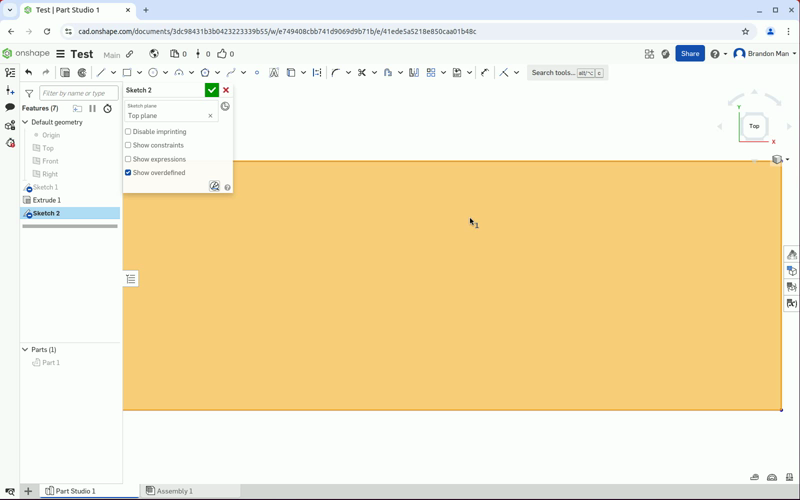
scroll(-6)
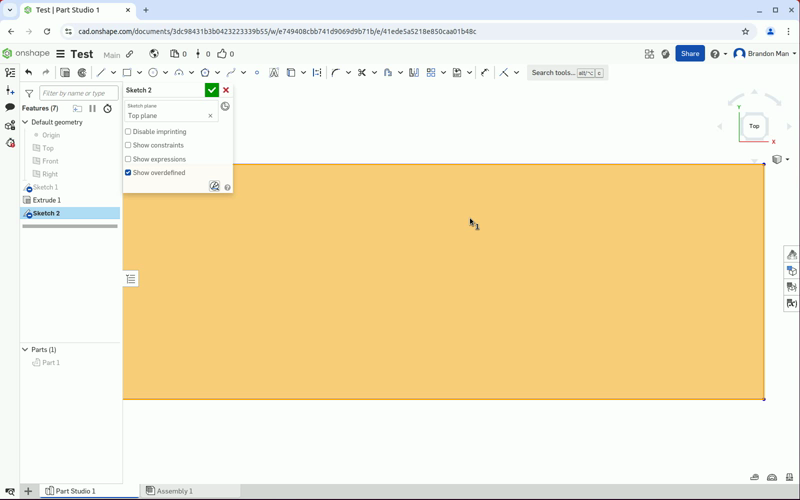
scroll(-6)
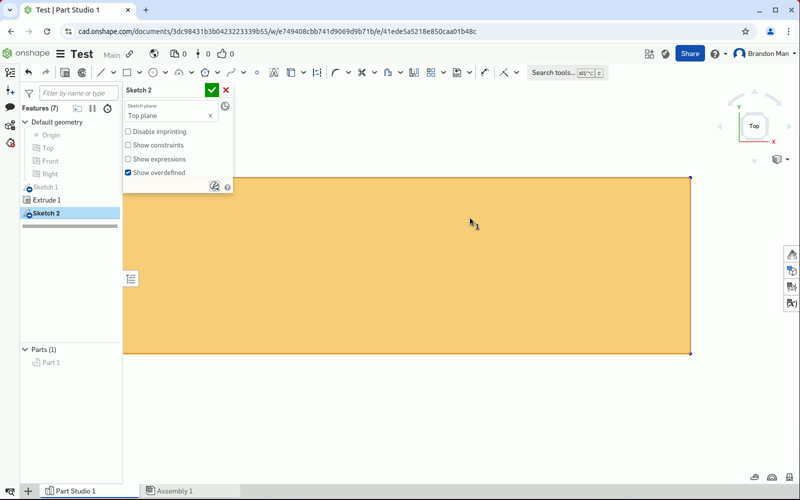
scroll(-6)
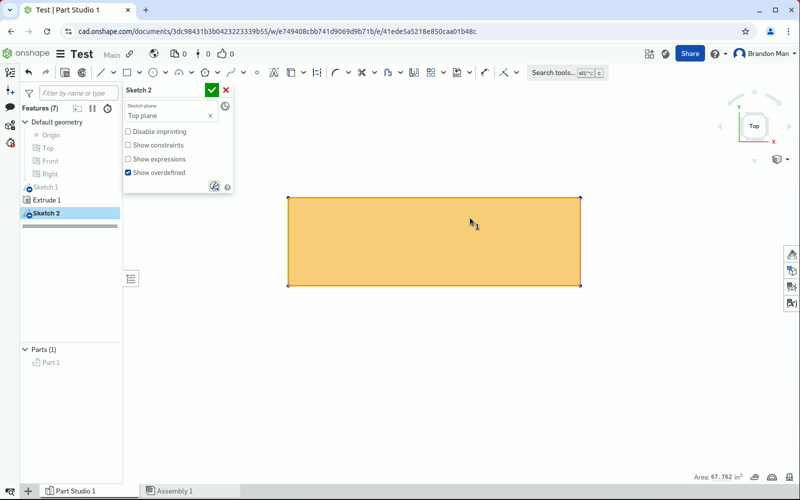
scroll(-6)
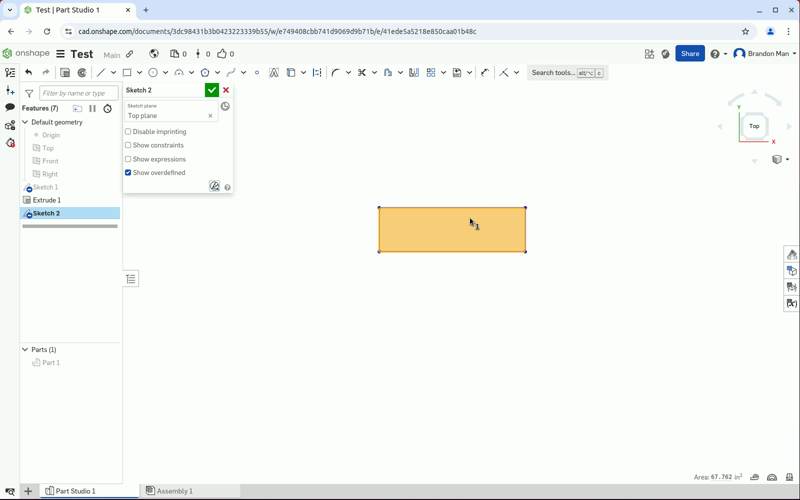
scroll(-6)
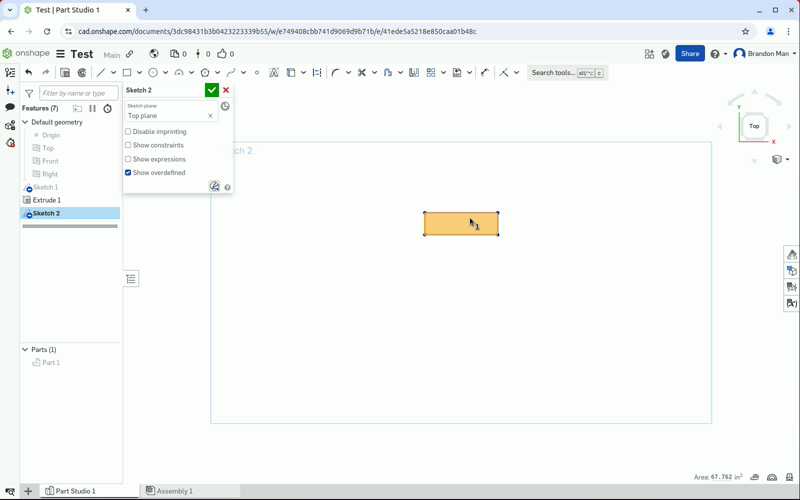
mouse_move(73, 352)
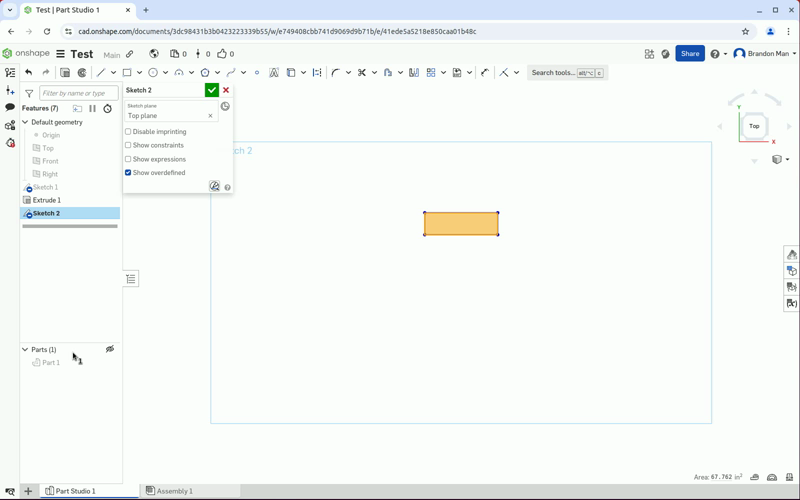
key(shift+y)
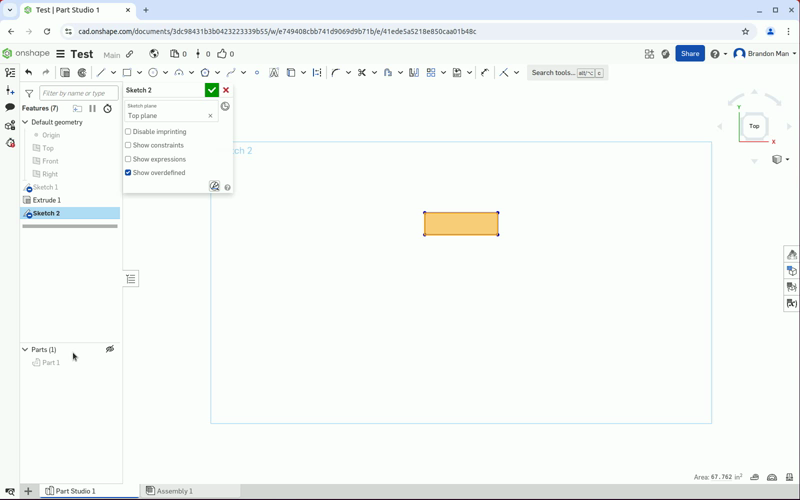
key(shift+e)
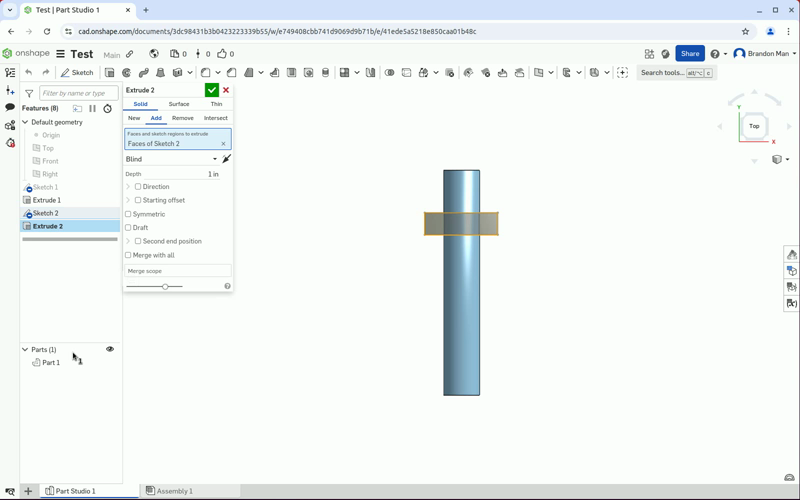
mouse_move(143, 106)
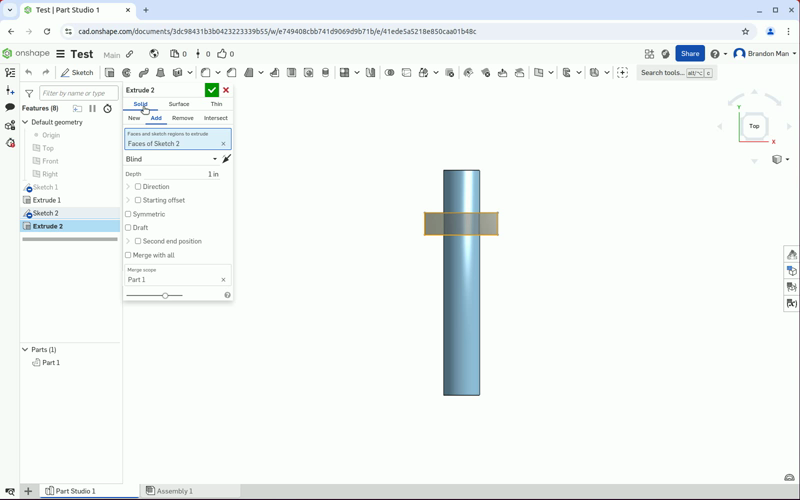
click(143, 106)
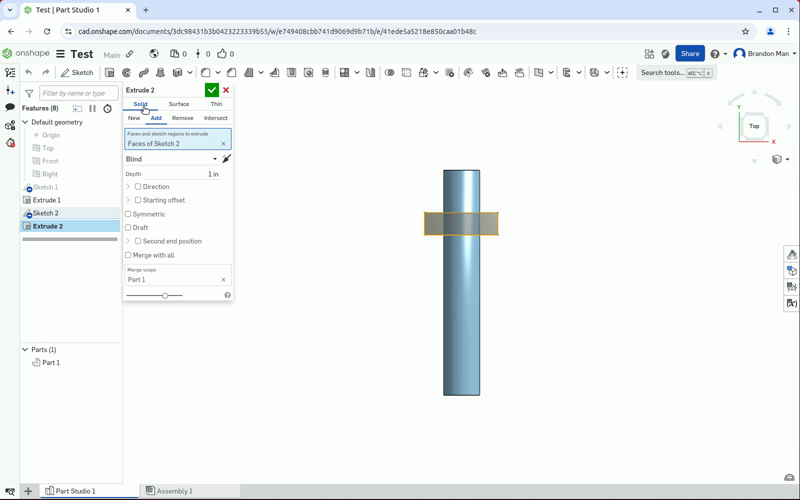
mouse_move(137, 120)
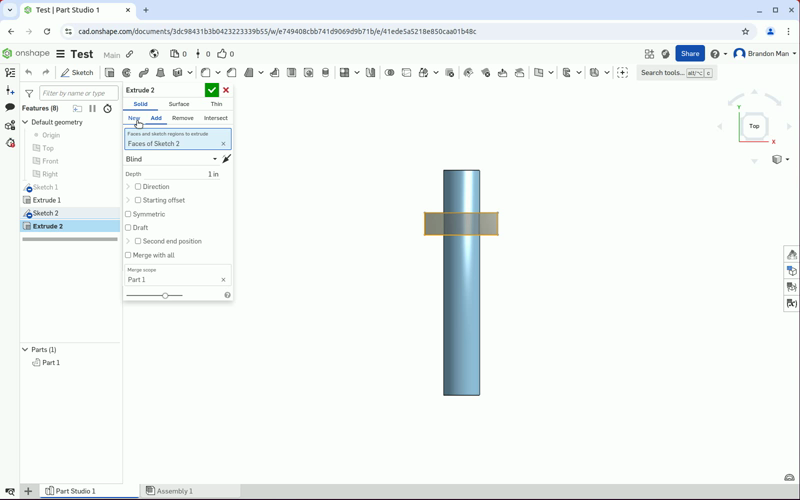
click(137, 120)
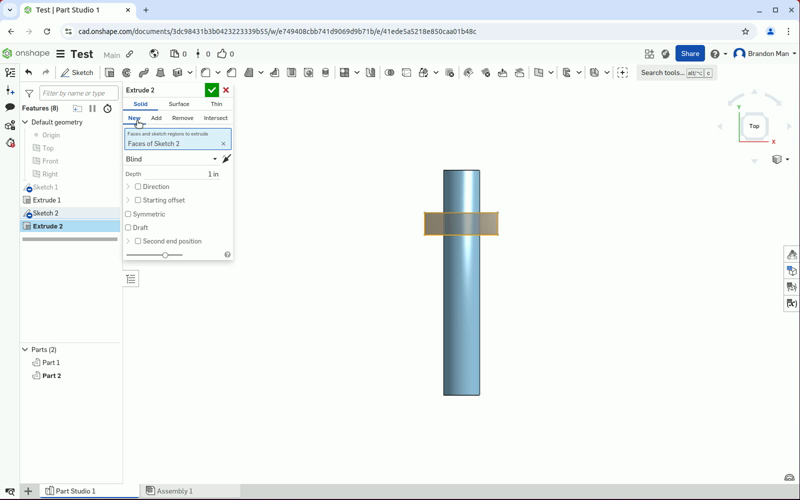
key(tab, 4)
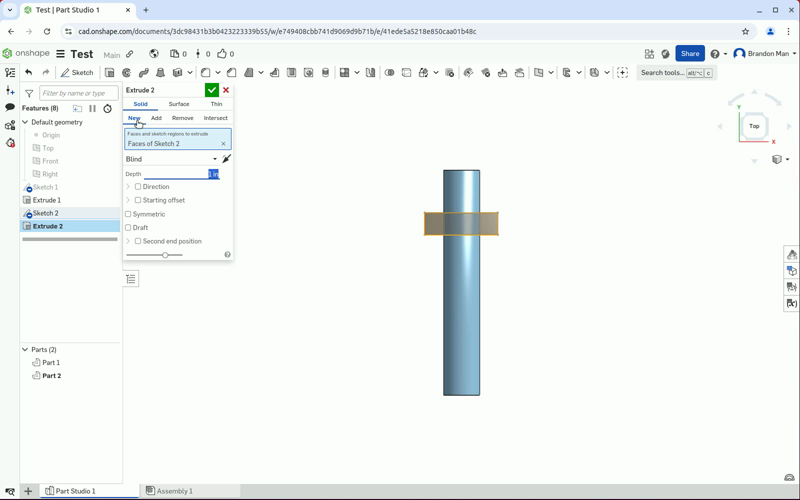
text(5.777)
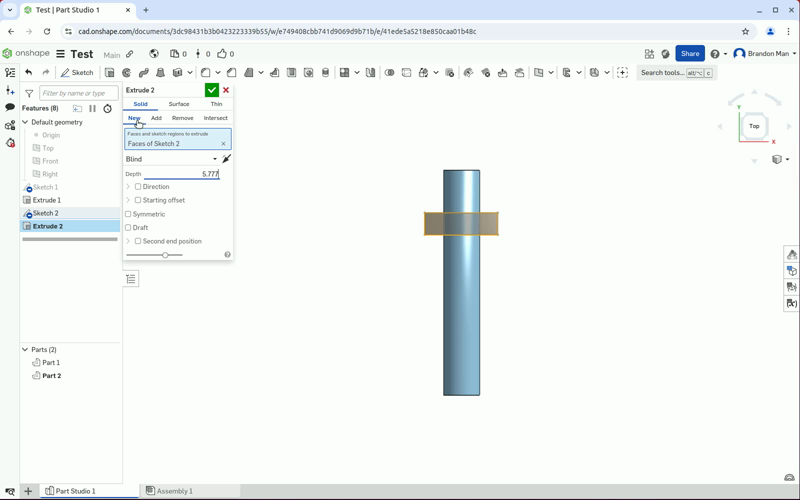
key(tab, 3)
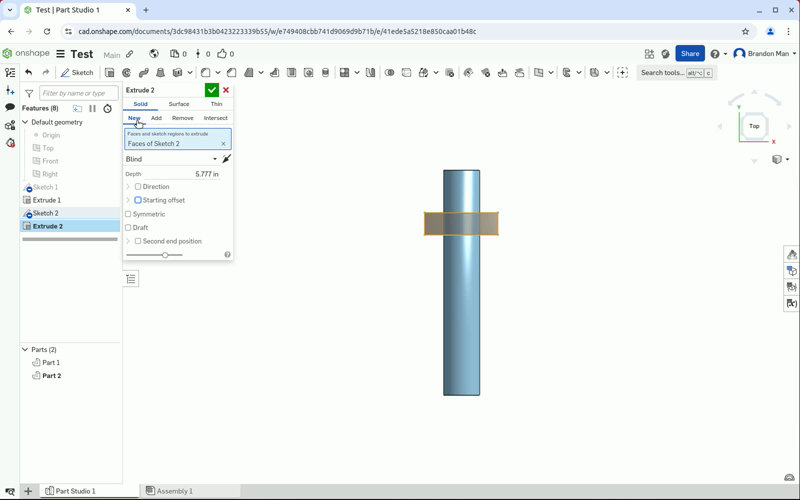
key(tab, 2)
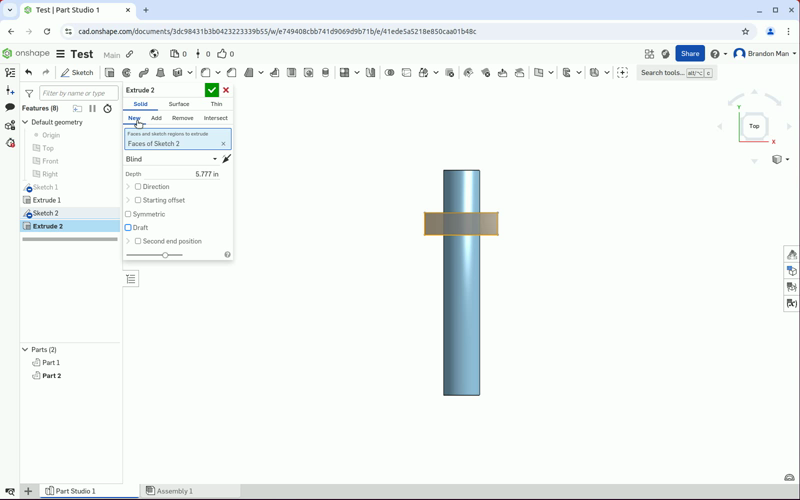
key(space)
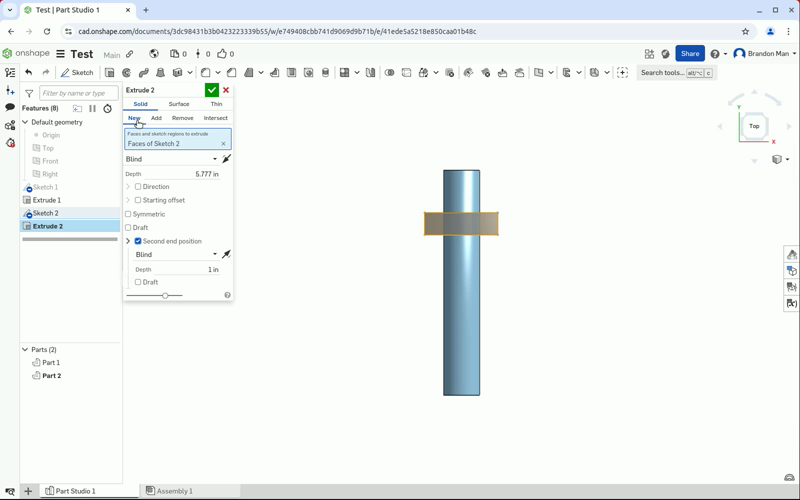
key(tab, 3)
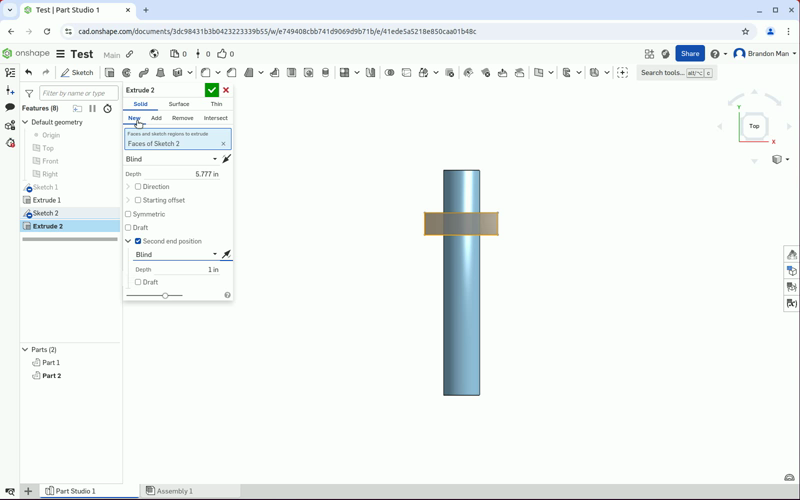
text(5.777)
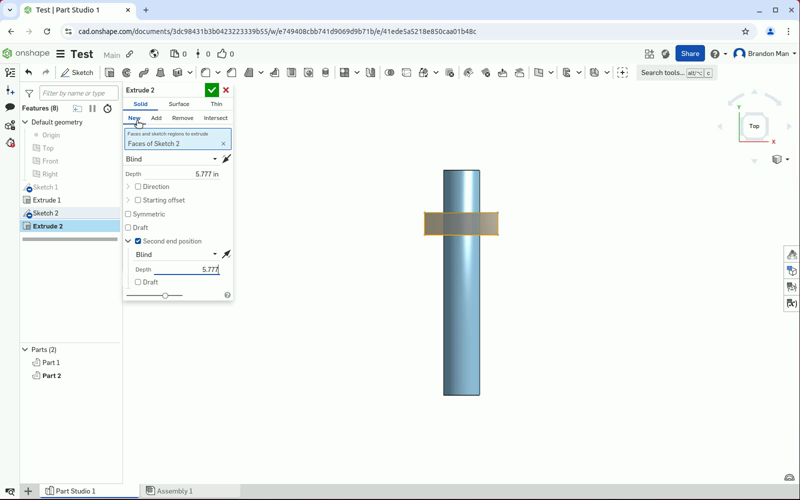
key(enter)
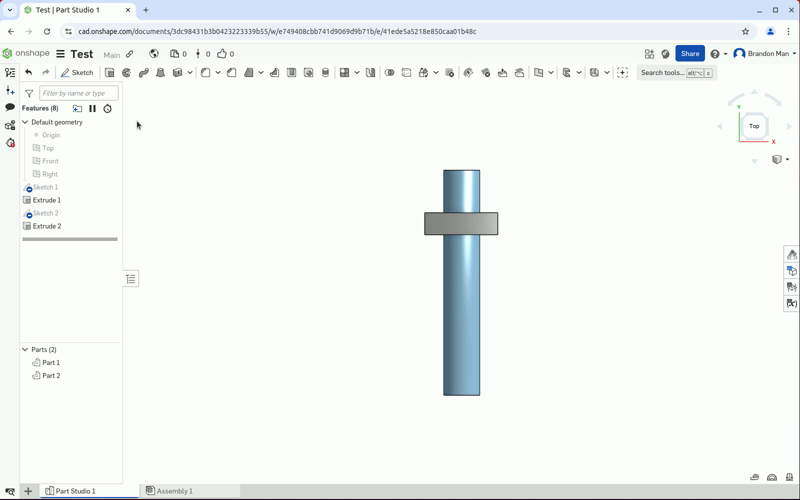
key(shift+h)
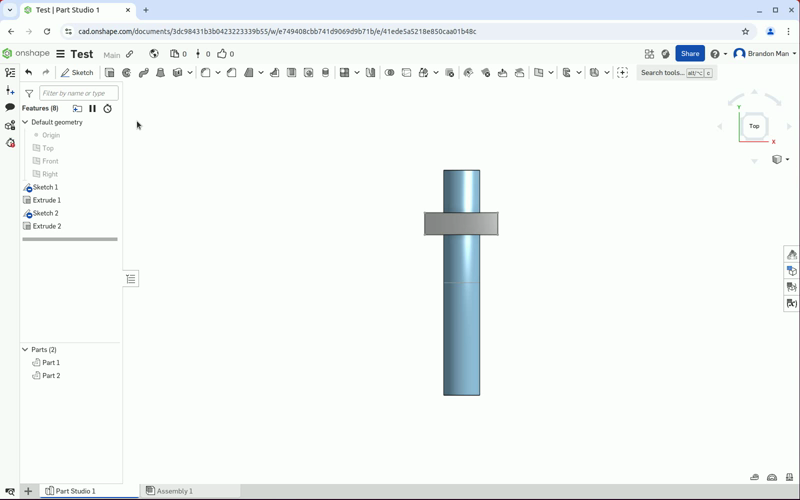
key(shift+h)
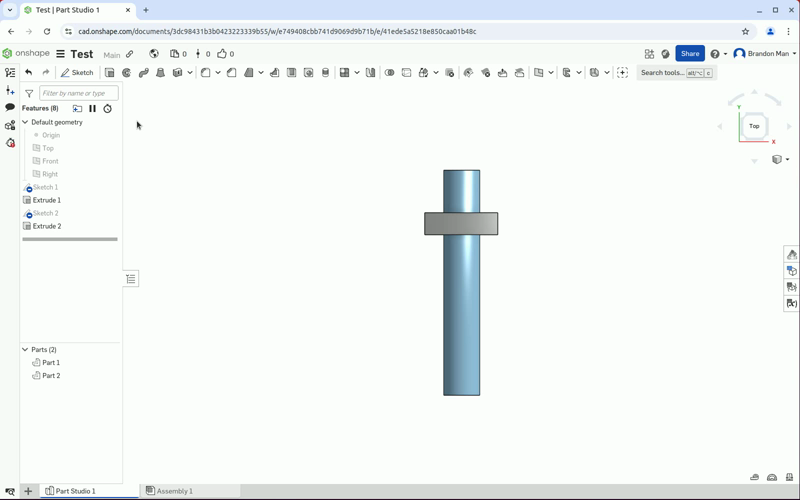
mouse_move(73, 189)
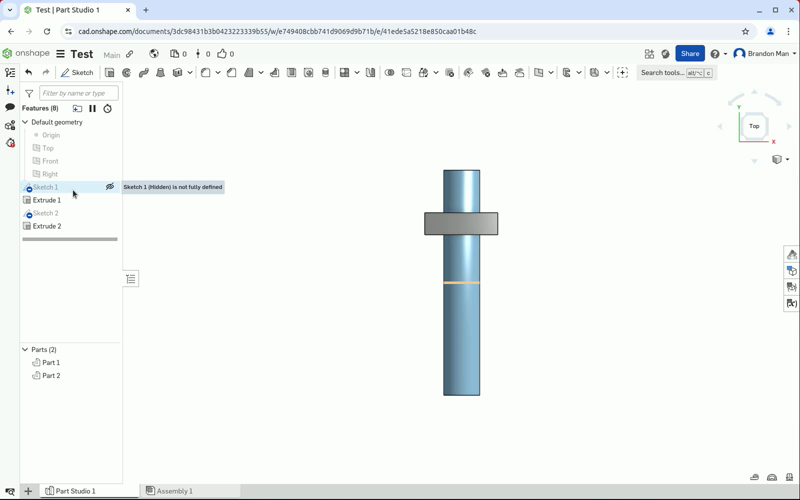
click(73, 189)
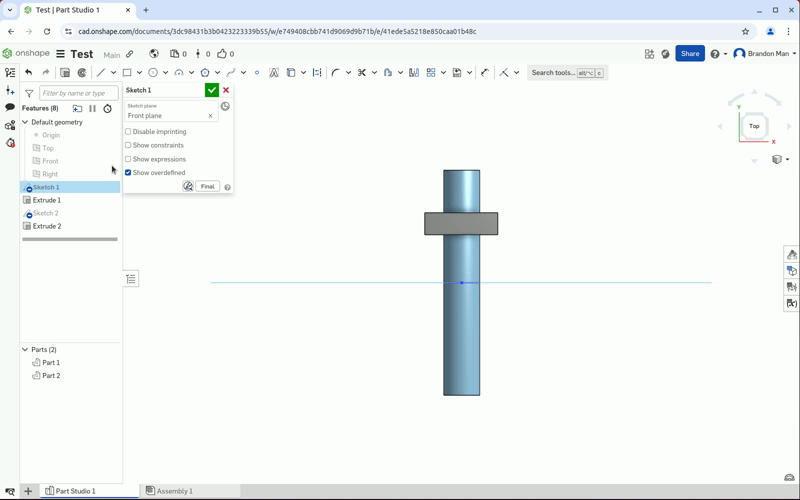
mouse_move(229, 92)
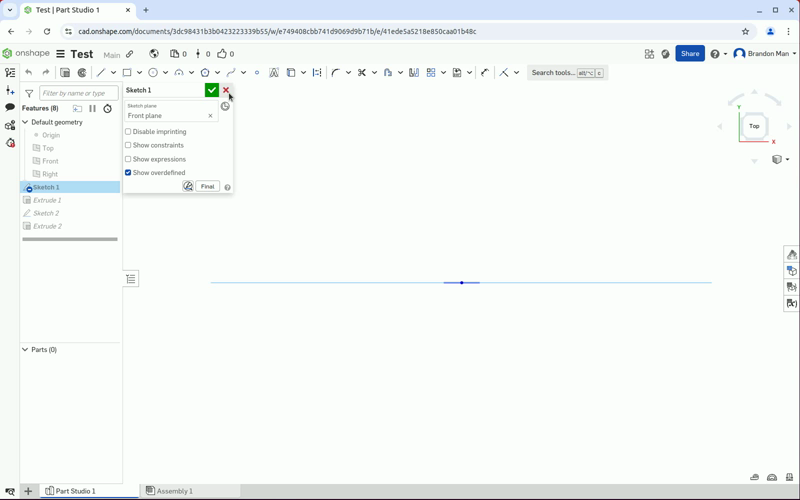
click(229, 92)
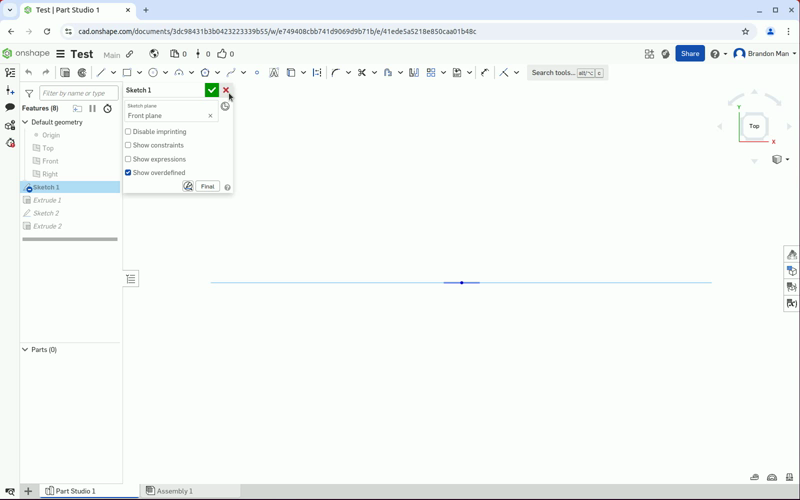
key(shift+s)
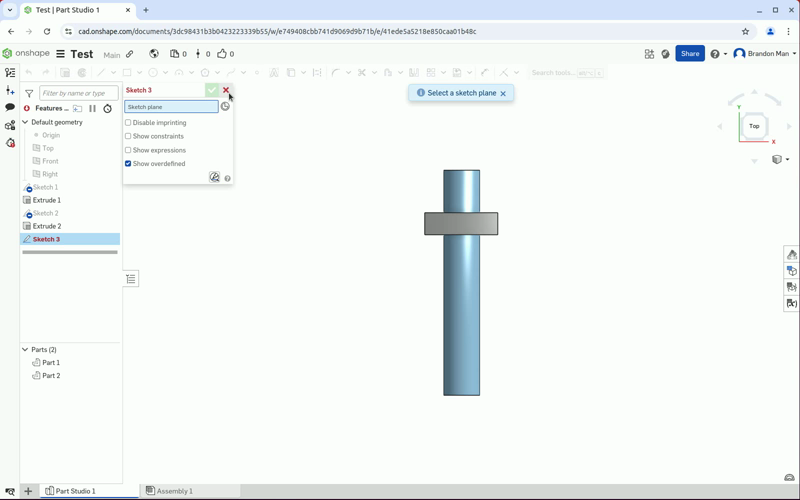
mouse_move(73, 150)
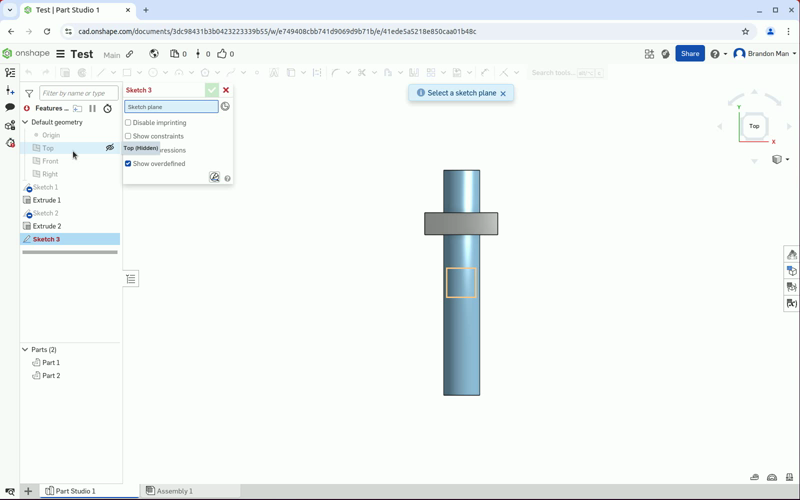
click(73, 150)
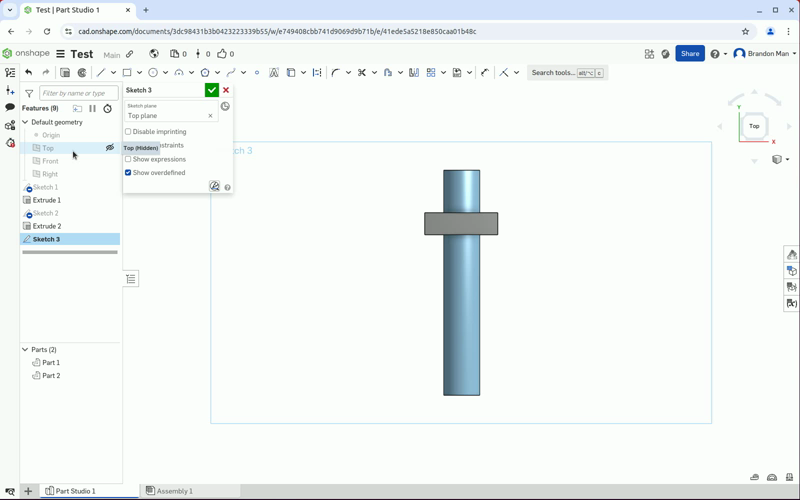
mouse_move(73, 352)
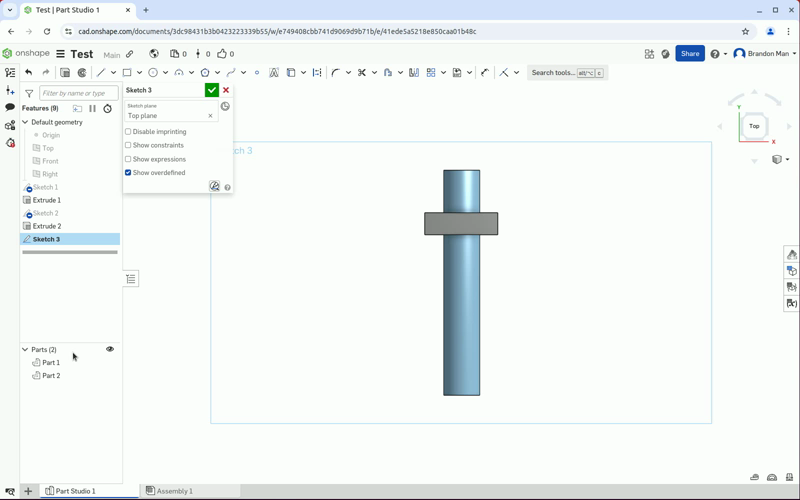
key(y)
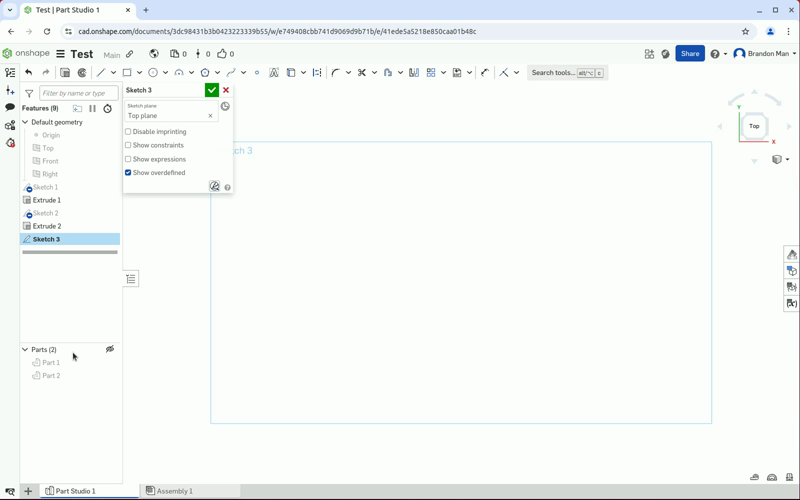
key(l)
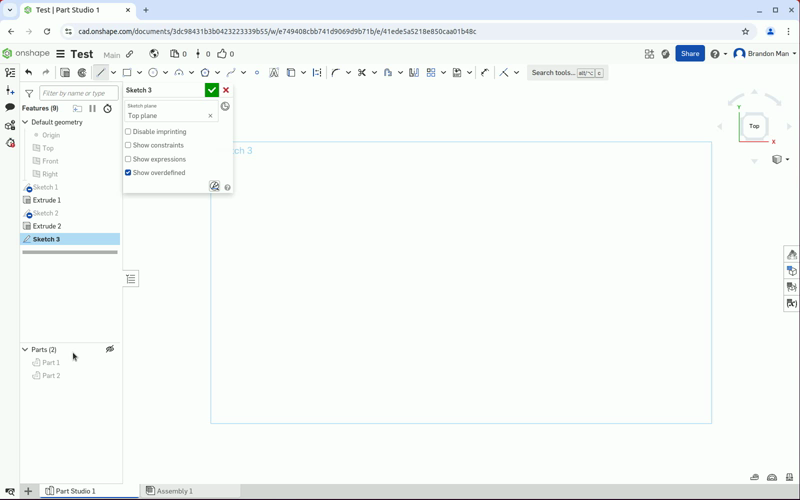
key_down(shift)
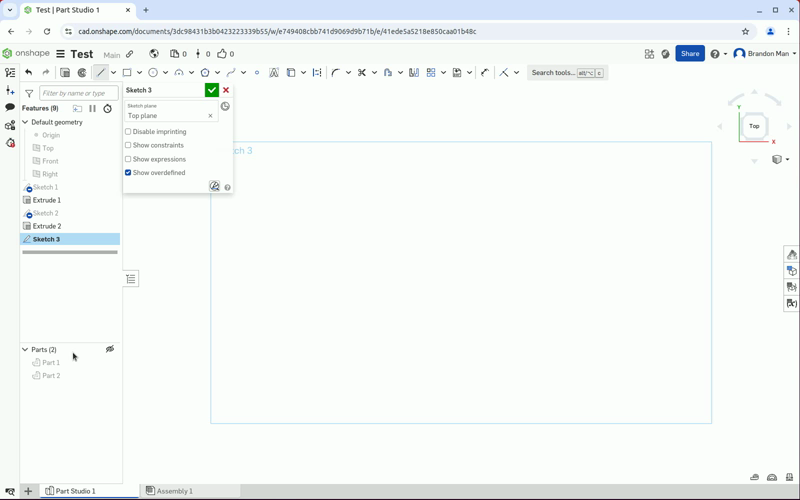
mouse_move(424, 353)
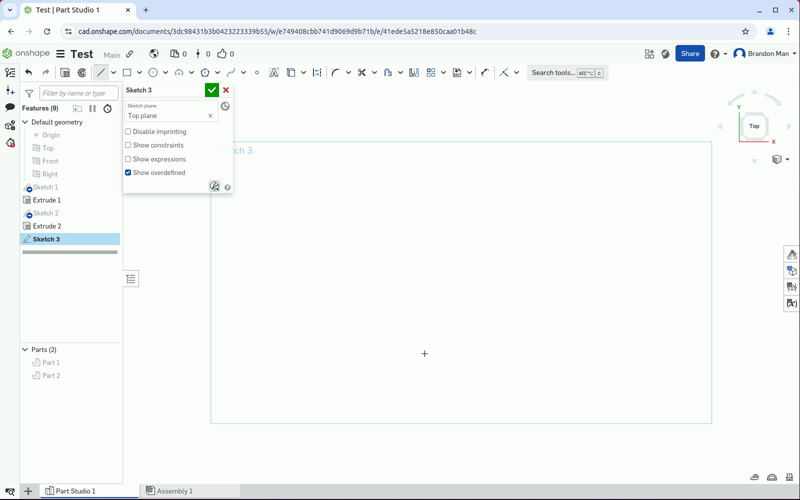
click(424, 353)
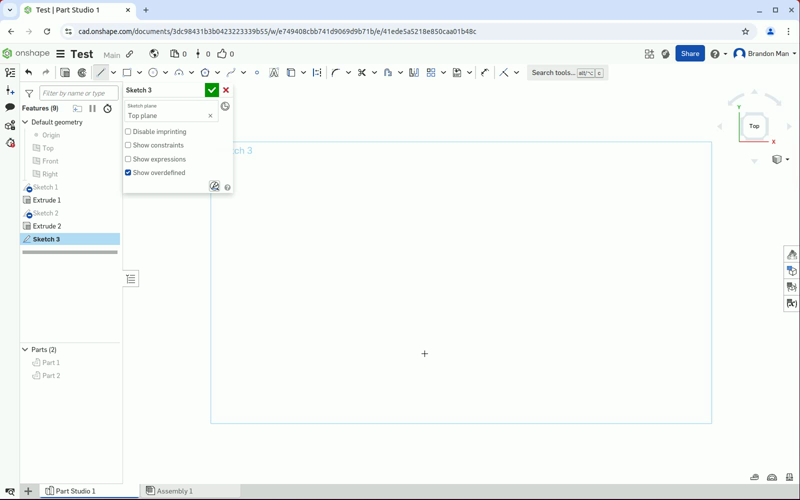
key_up(shift)
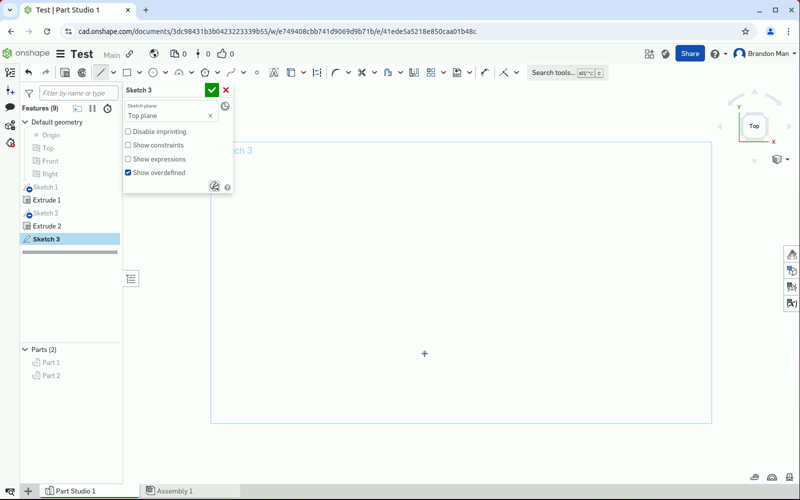
key_down(shift)
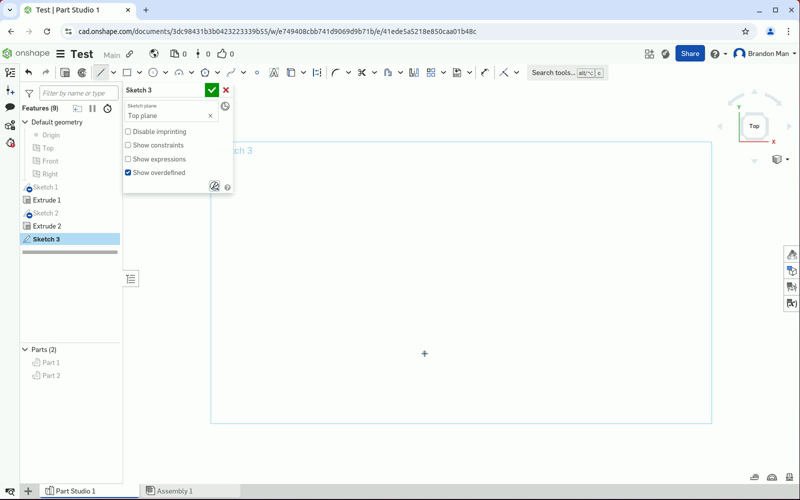
mouse_move(497, 353)
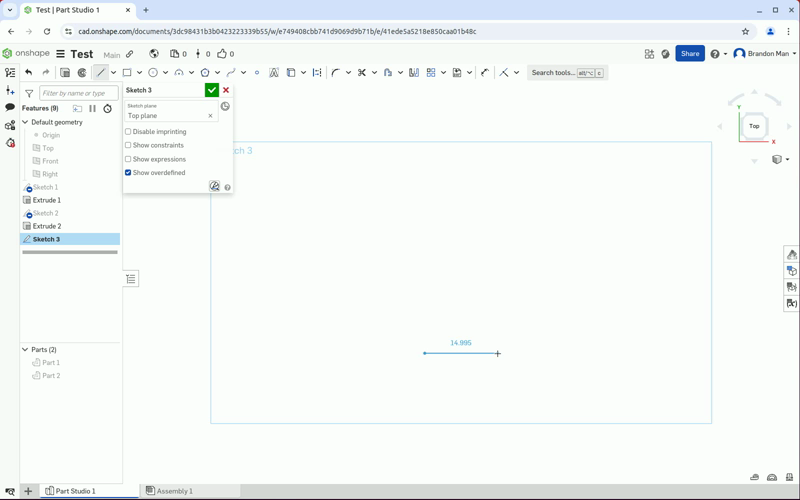
click(497, 353)
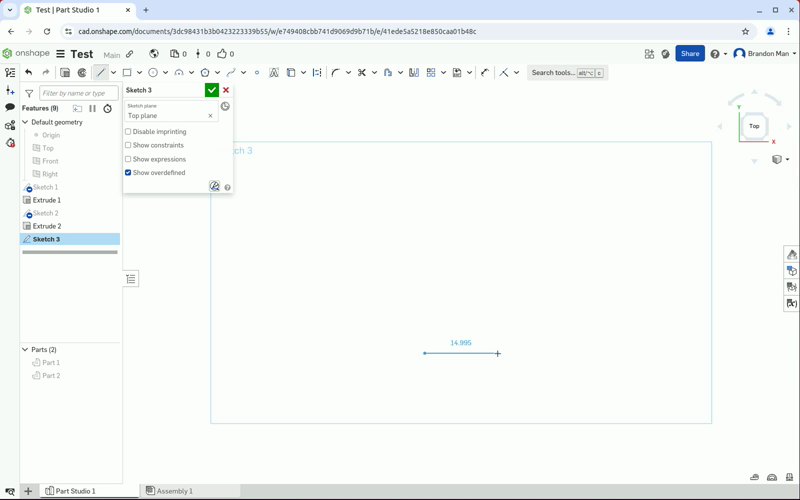
key_up(shift)
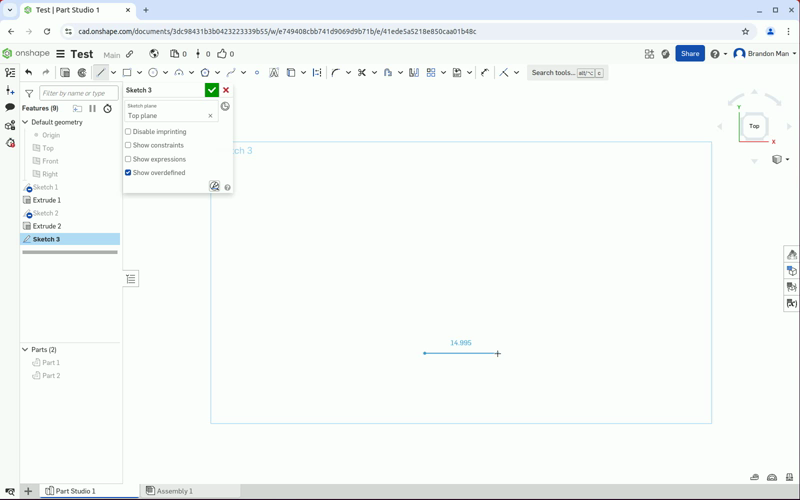
key_down(shift)
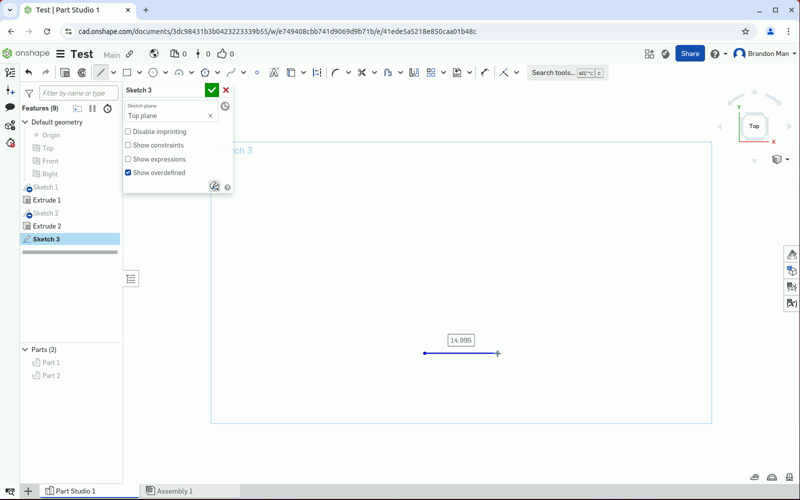
mouse_move(527, 353)
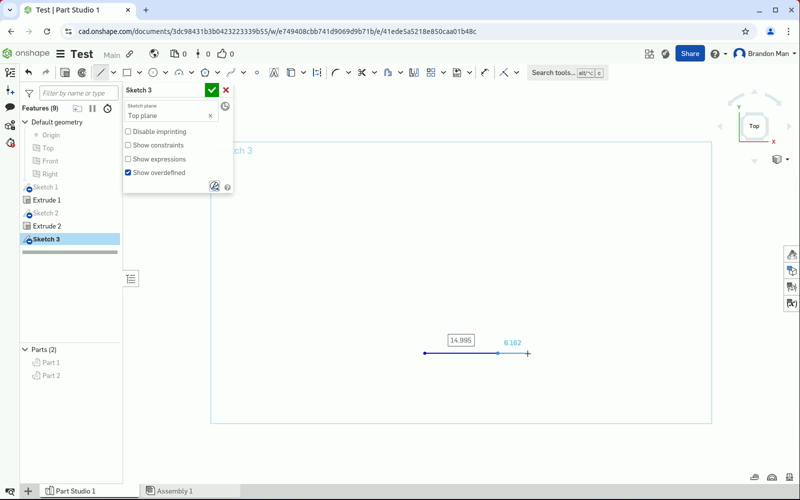
mouse_move(497, 330)
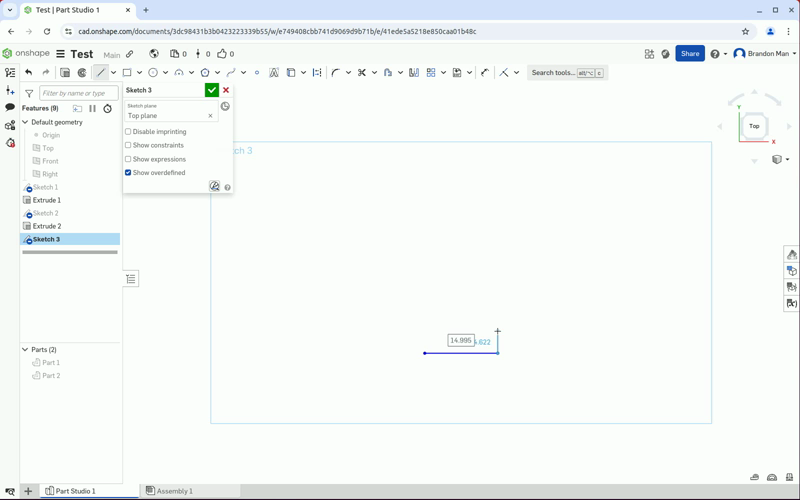
click(497, 330)
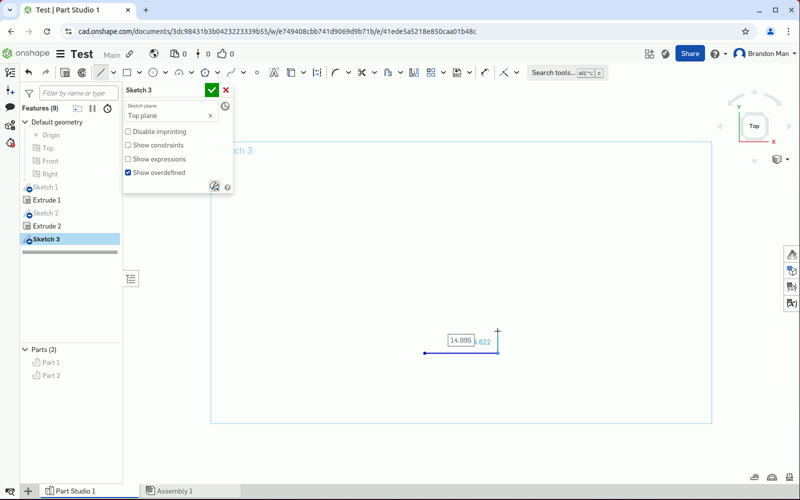
key_up(shift)
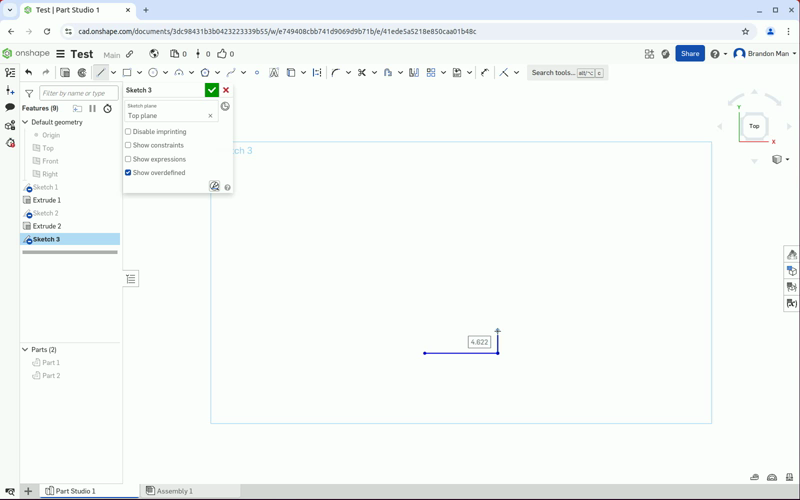
key_down(shift)
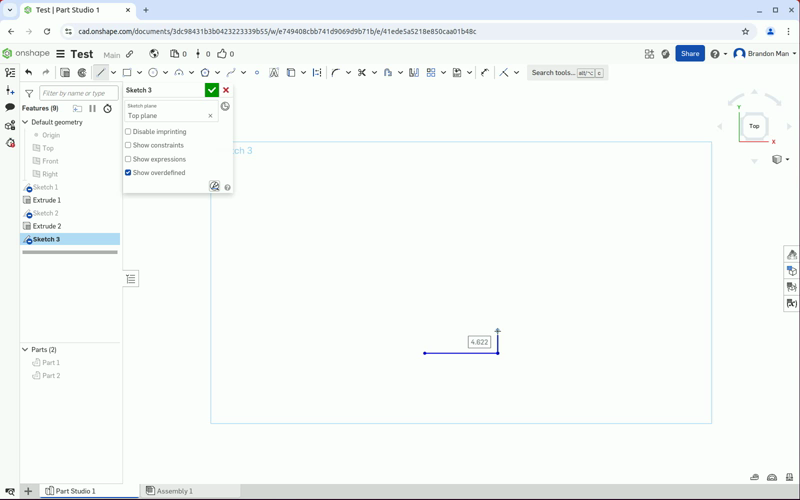
mouse_move(424, 330)
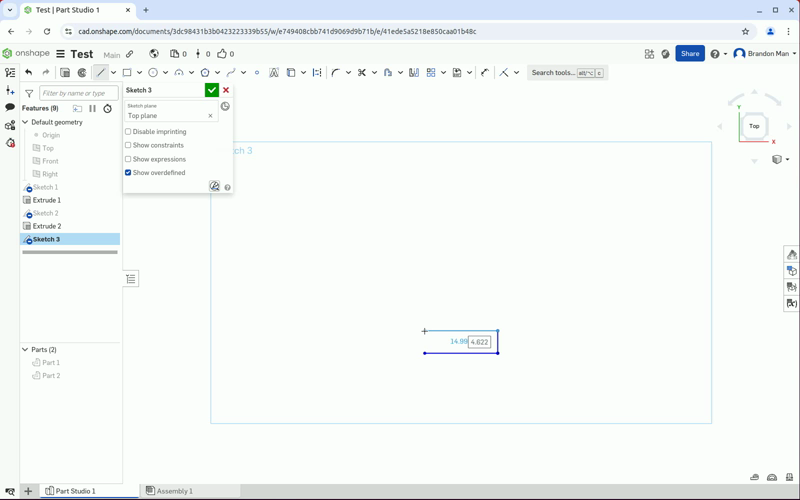
click(424, 330)
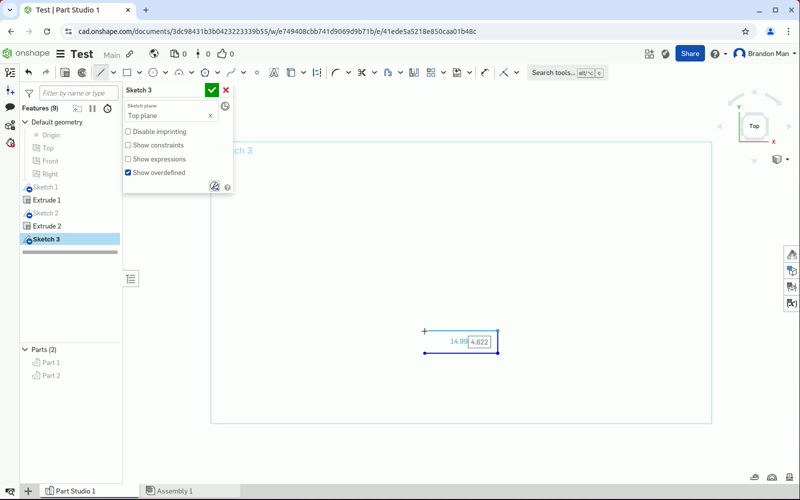
key_up(shift)
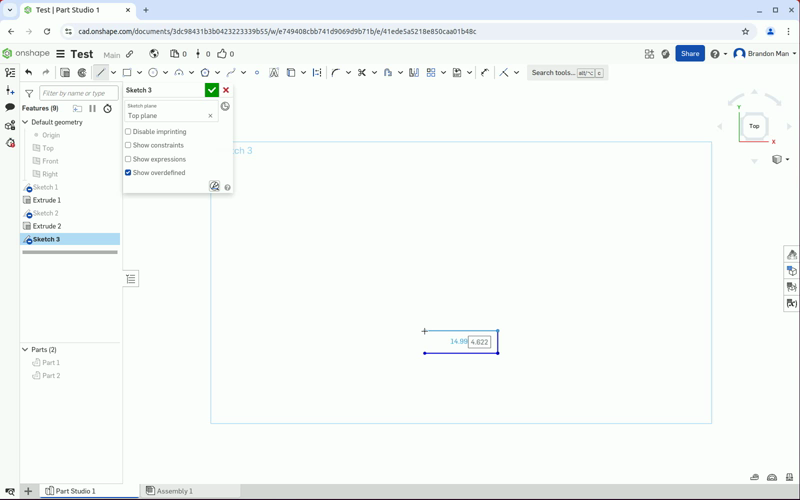
mouse_move(454, 330)
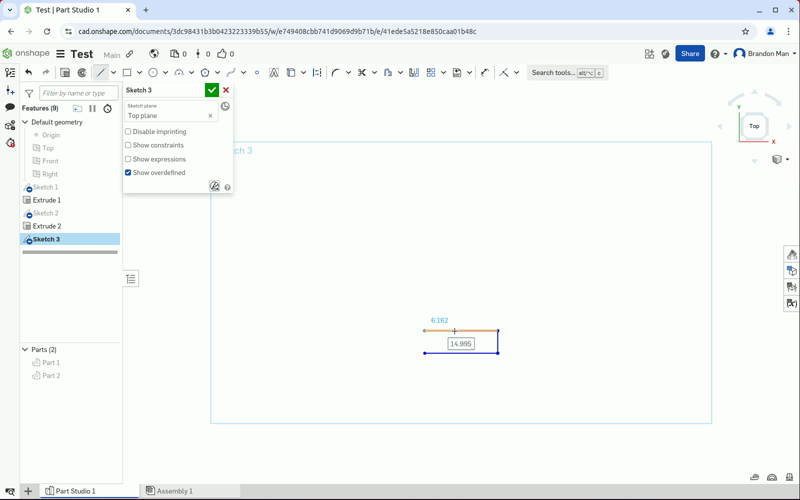
key_down(shift)
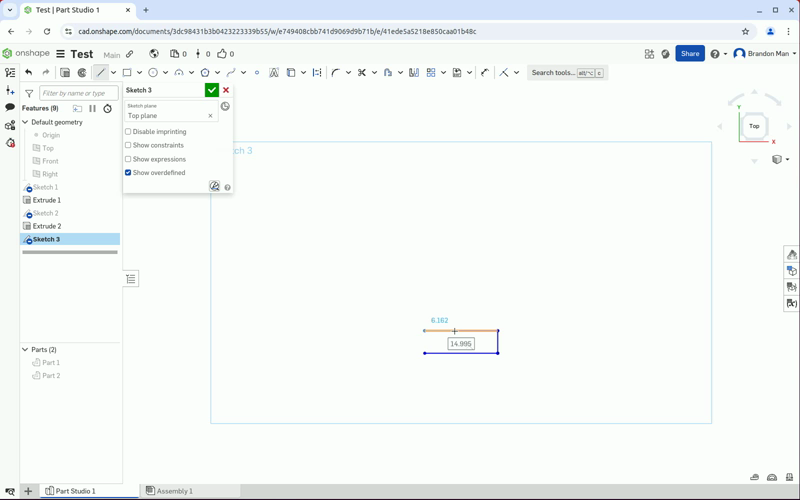
mouse_move(424, 353)
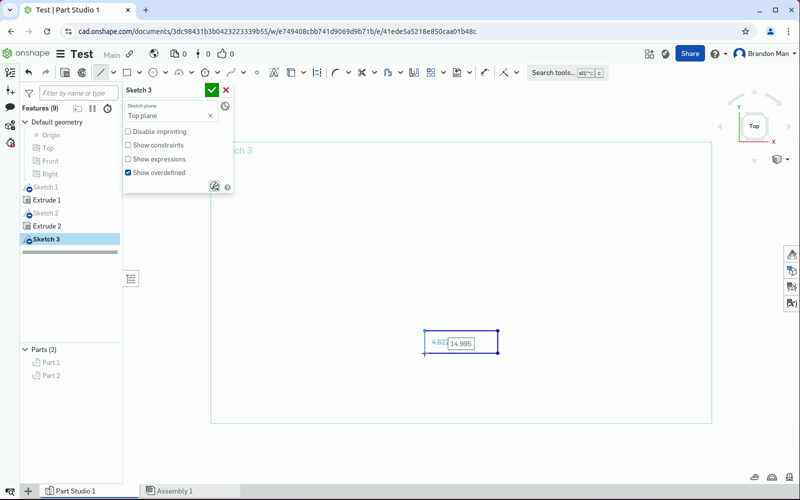
key_up(shift)
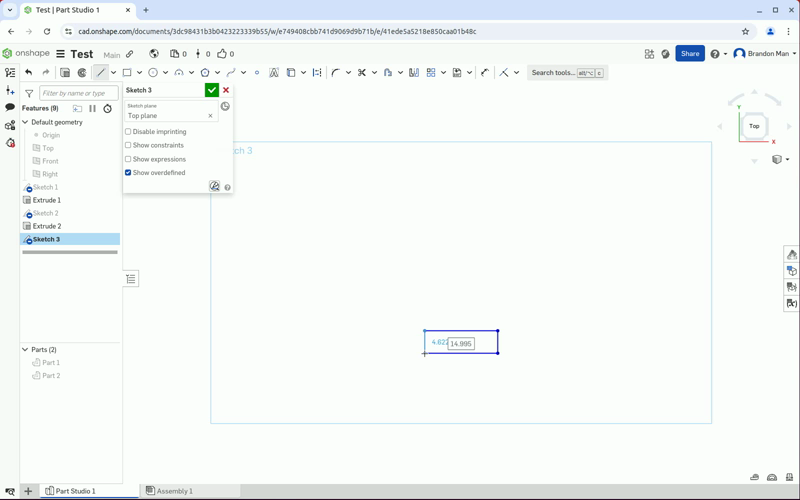
click(424, 353)
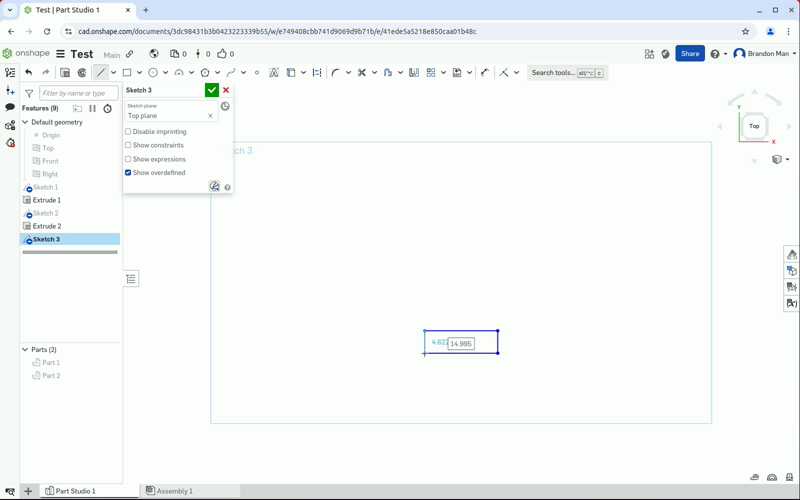
key(esc)
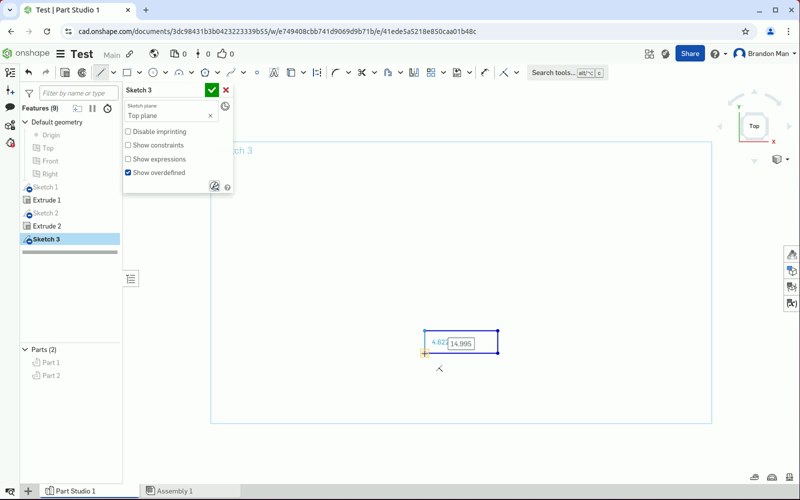
mouse_move(493, 344)
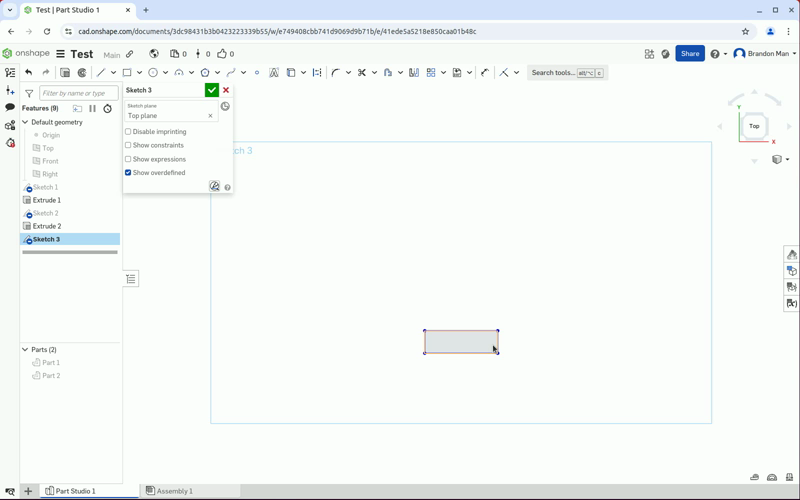
scroll(6)
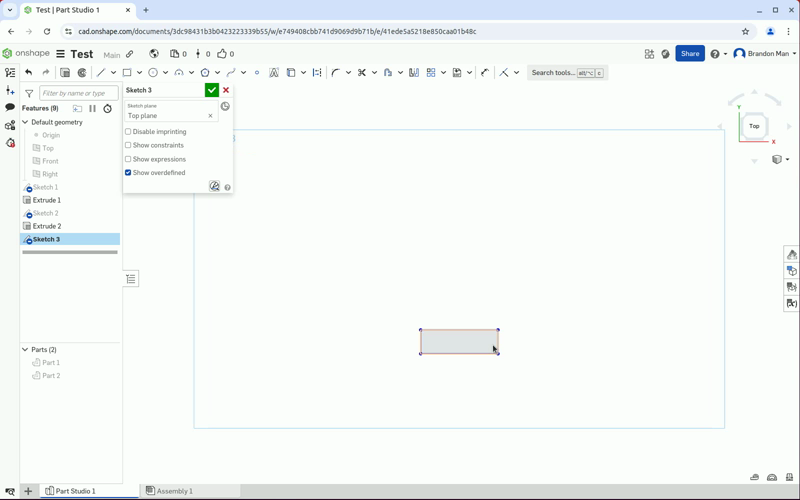
scroll(6)
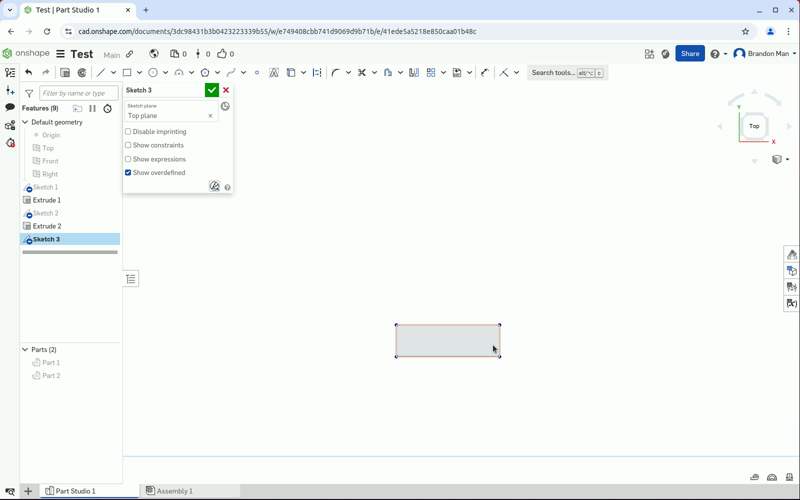
scroll(6)
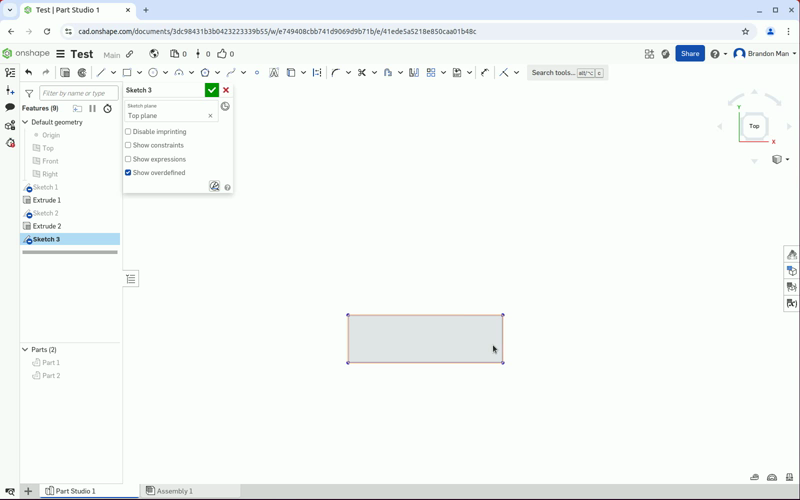
scroll(6)
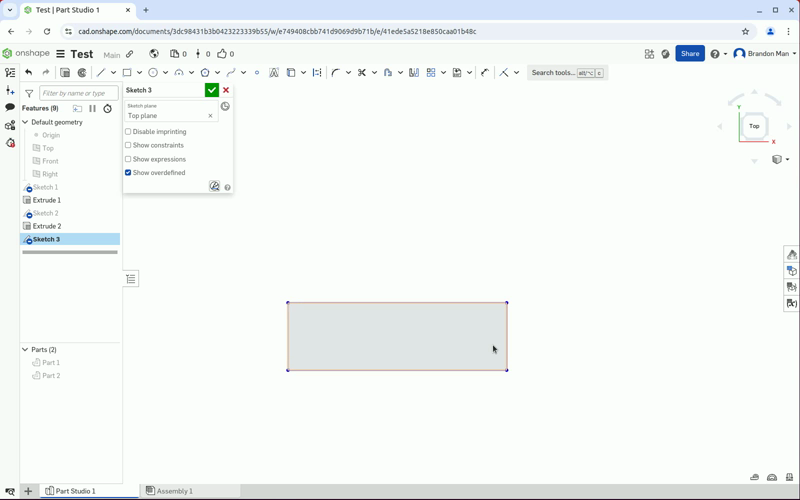
scroll(6)
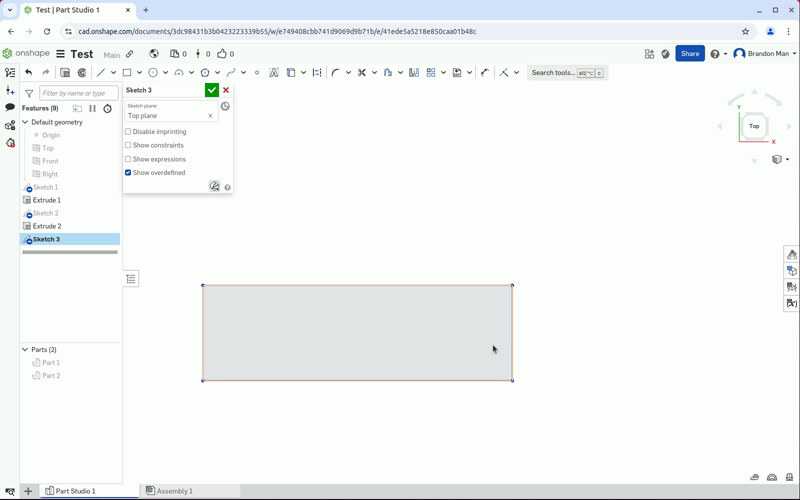
scroll(6)
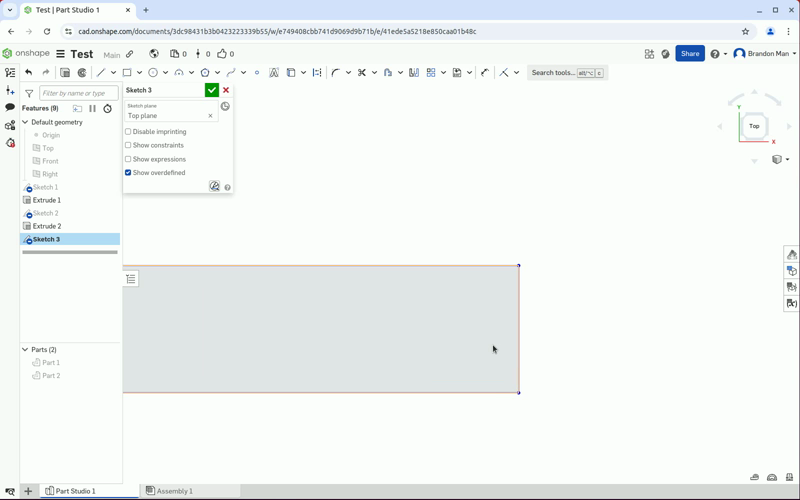
scroll(6)
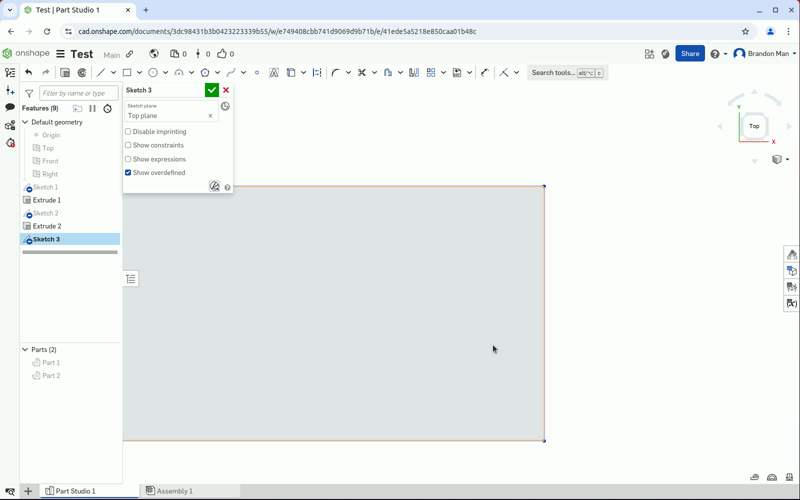
click(493, 344)
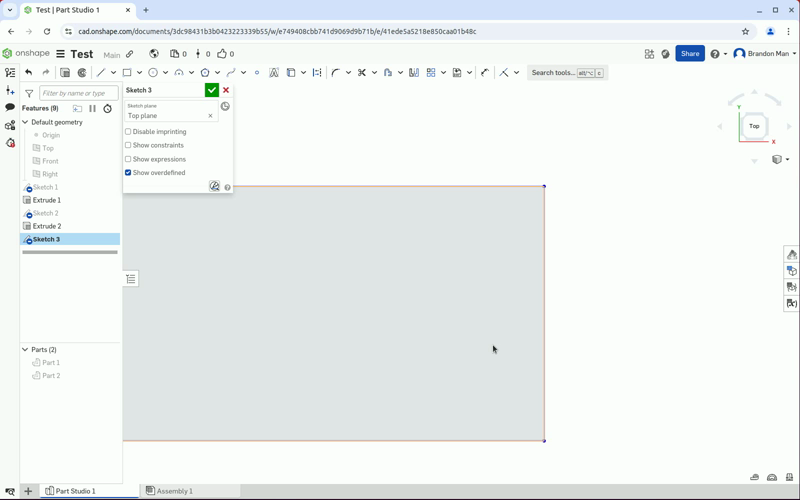
scroll(-6)
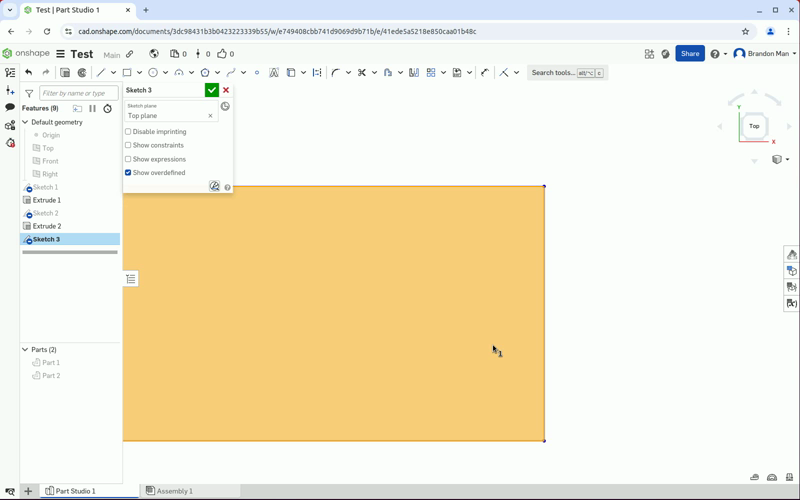
scroll(-6)
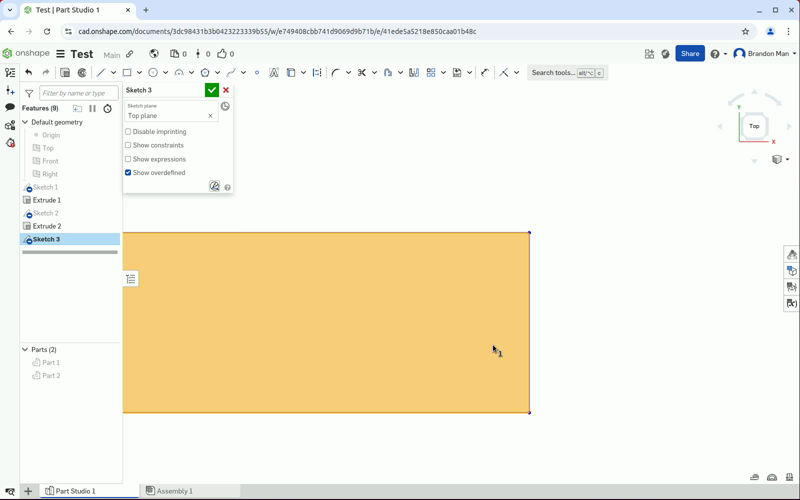
scroll(-6)
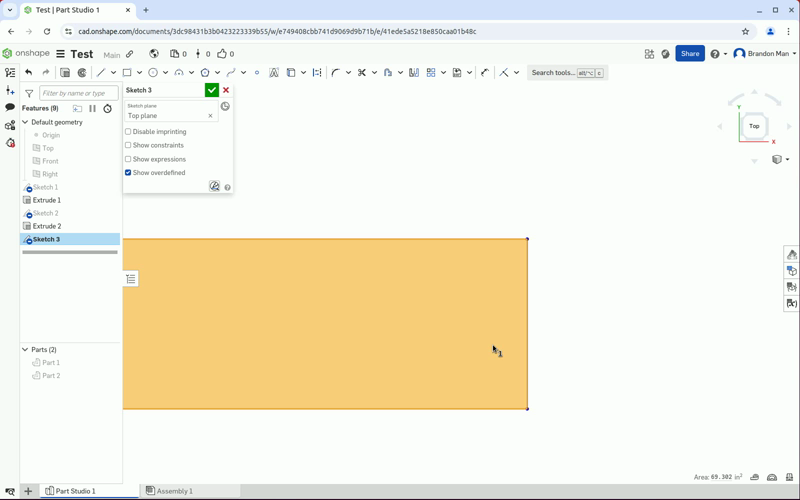
scroll(-6)
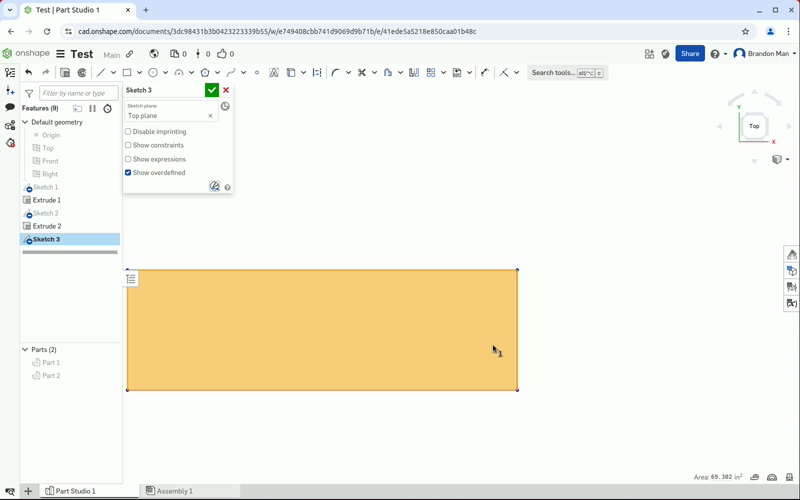
scroll(-6)
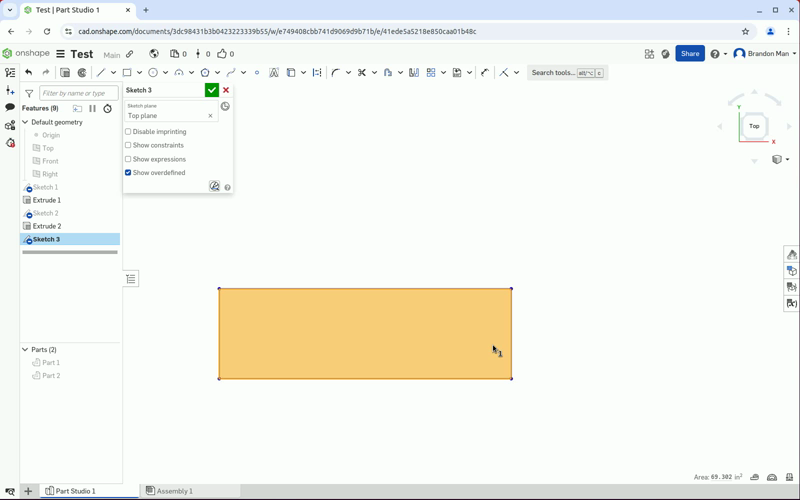
scroll(-6)
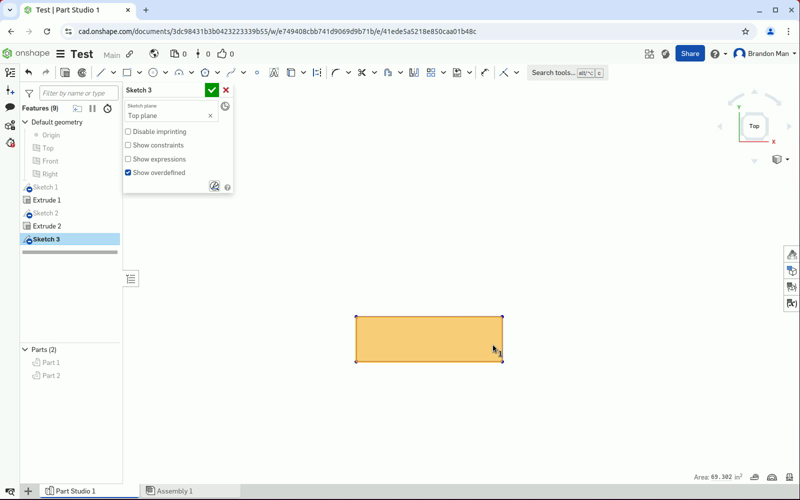
scroll(-6)
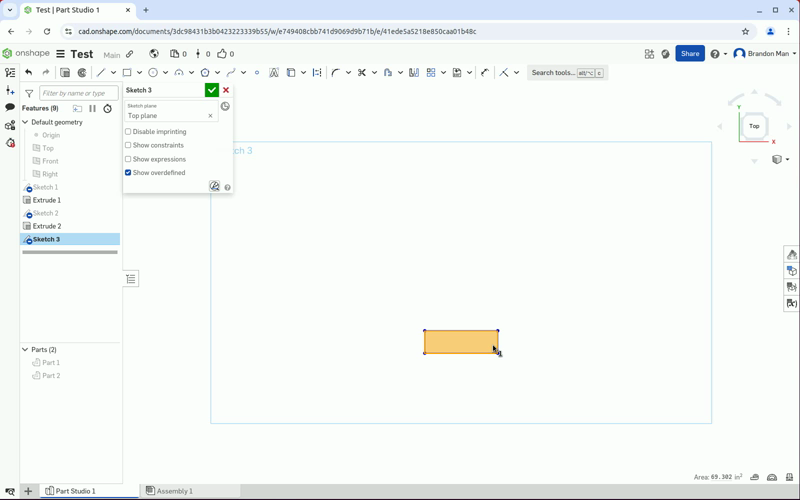
mouse_move(73, 352)
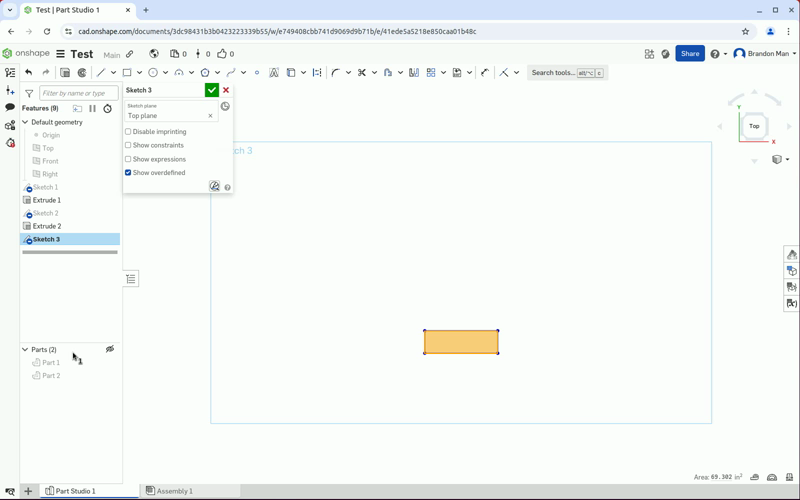
key(shift+y)
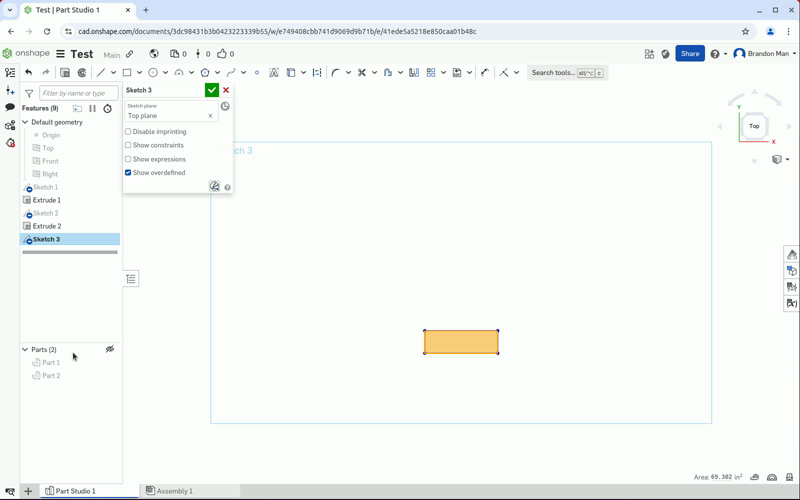
key(shift+e)
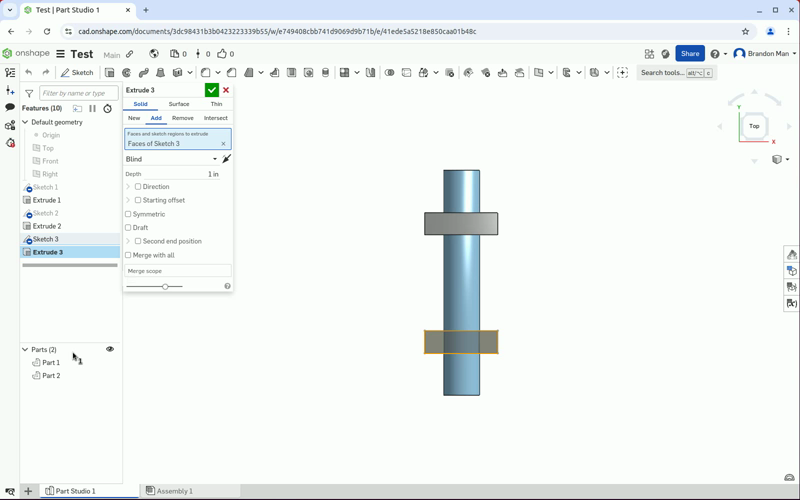
mouse_move(143, 106)
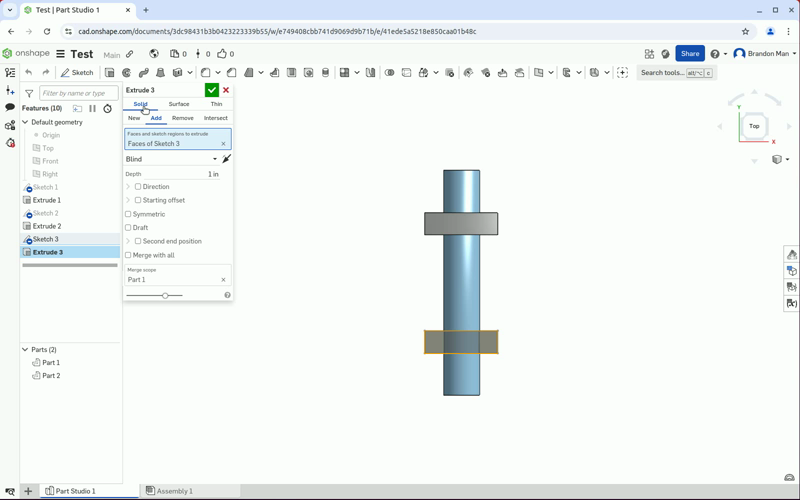
click(143, 106)
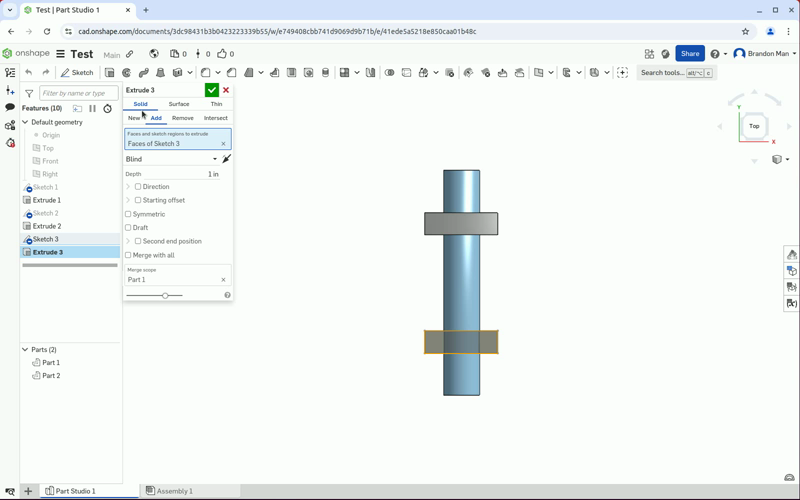
mouse_move(137, 120)
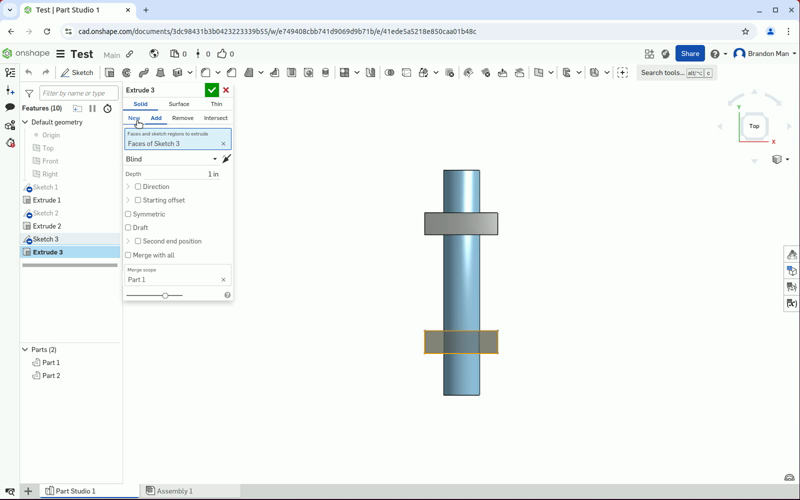
click(137, 120)
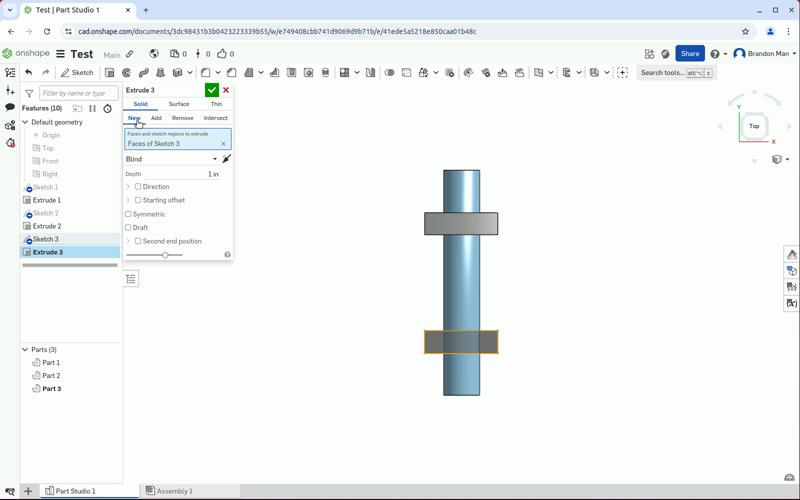
key(tab, 4)
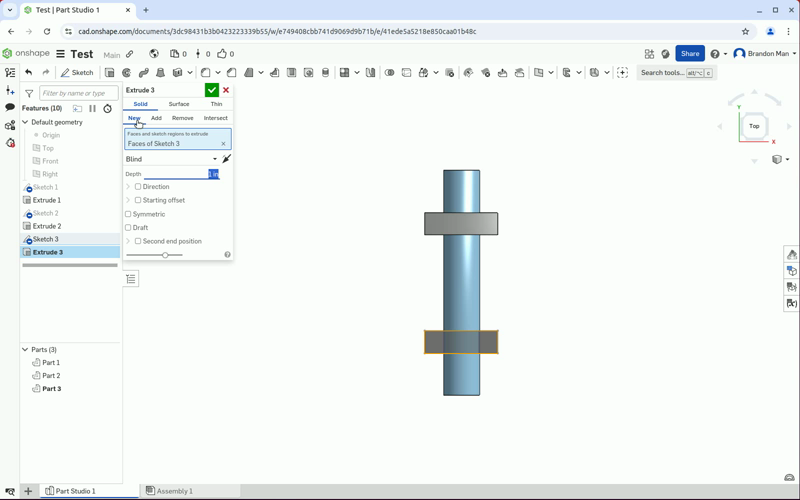
text(5.777)
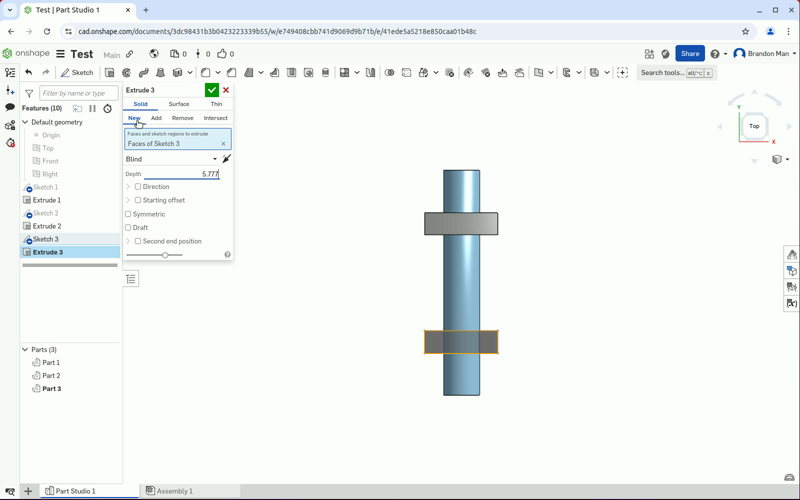
key(tab, 3)
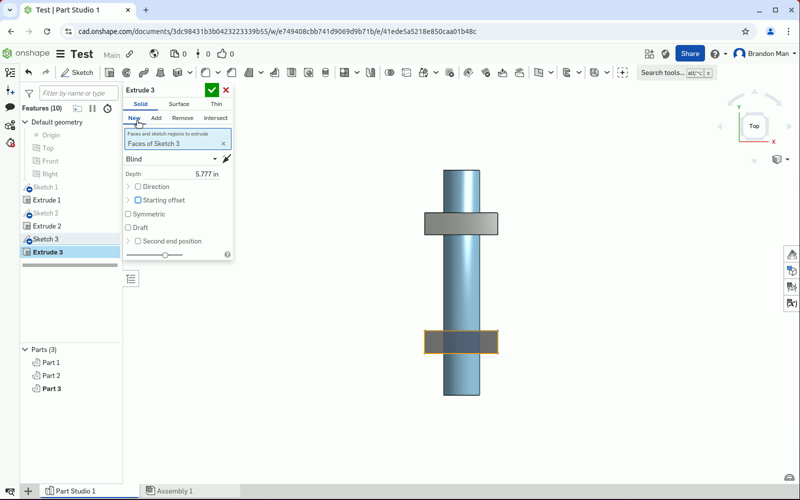
key(tab, 2)
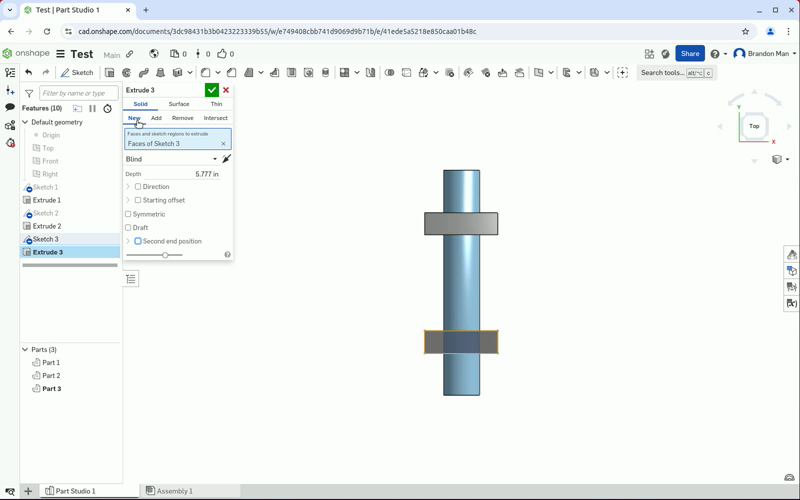
key(space)
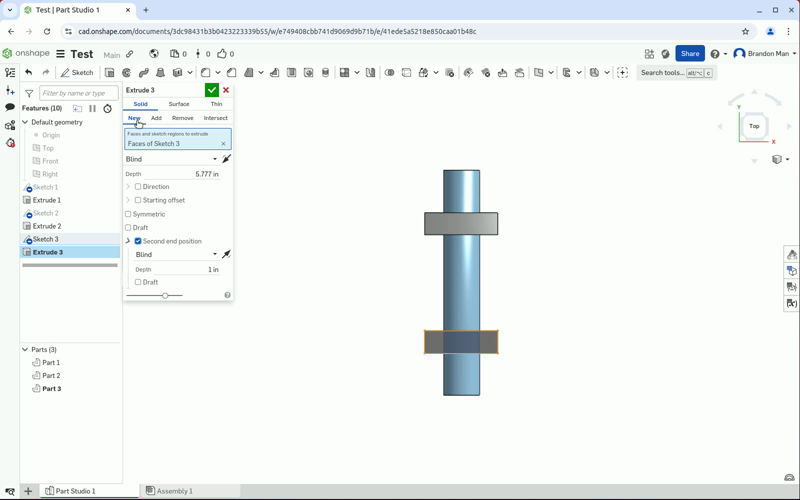
key(tab, 3)
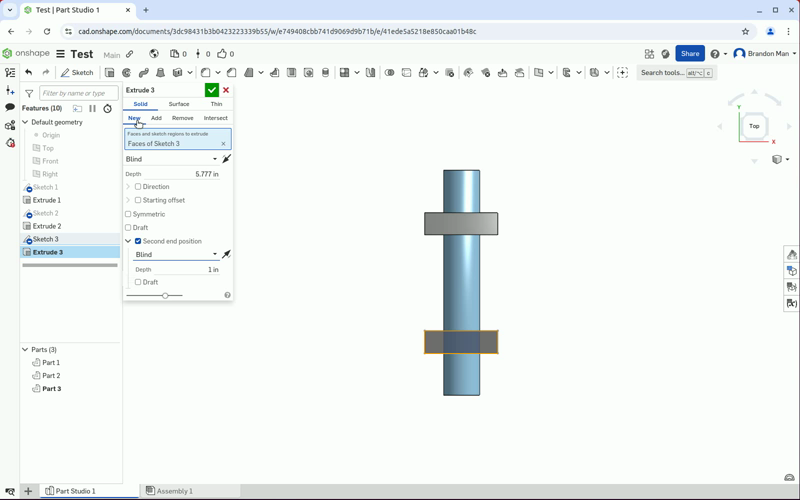
text(5.777)
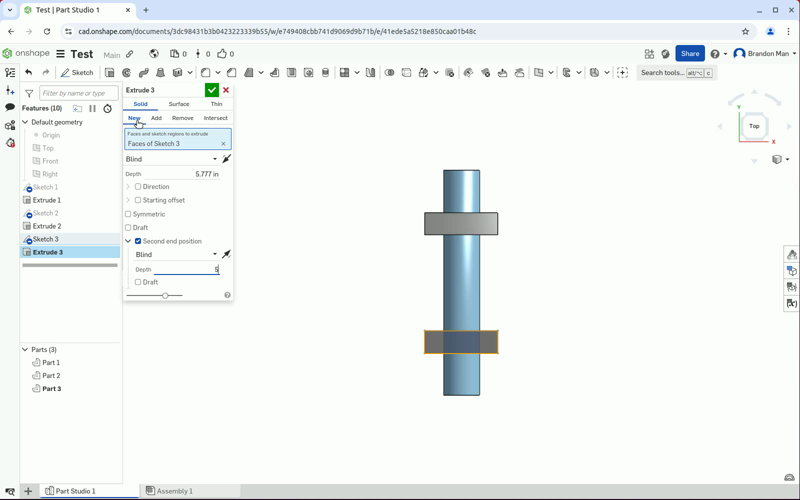
key(enter)
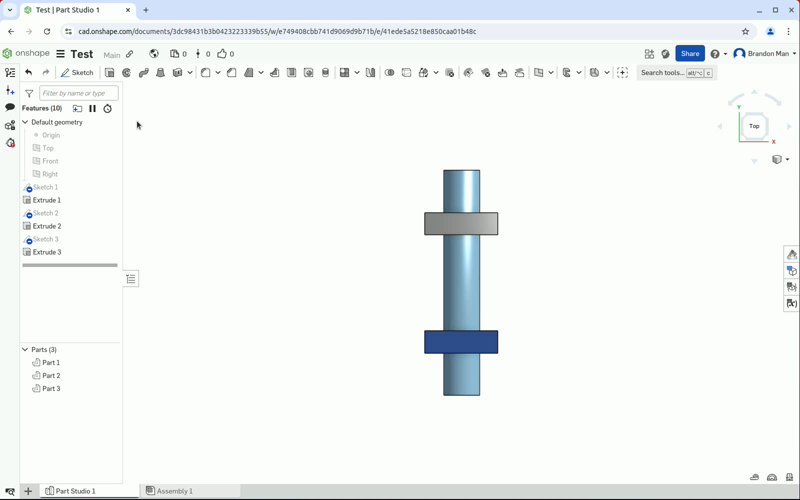
key(shift+h)
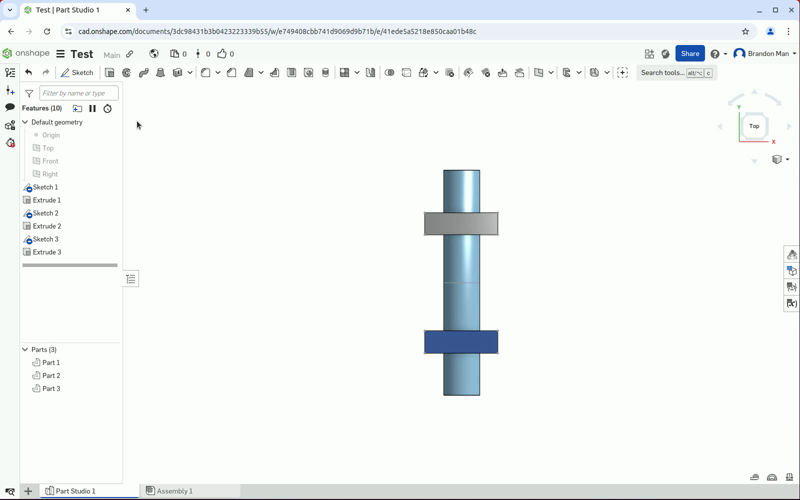
key(shift+h)
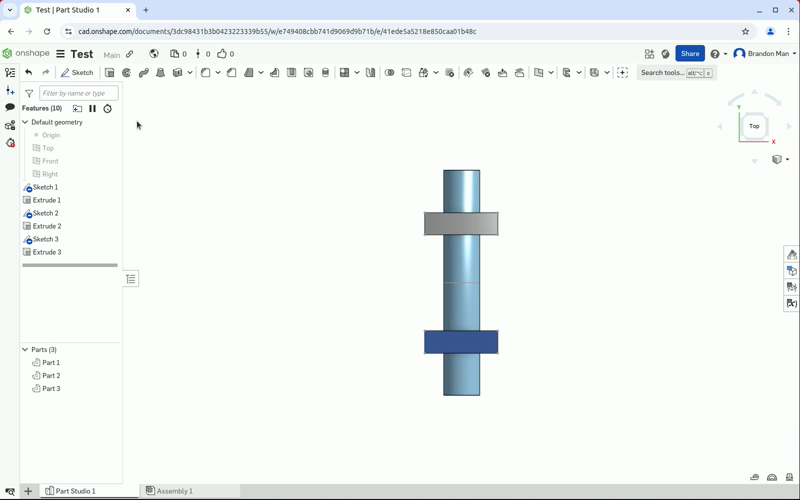
key(shift+7)
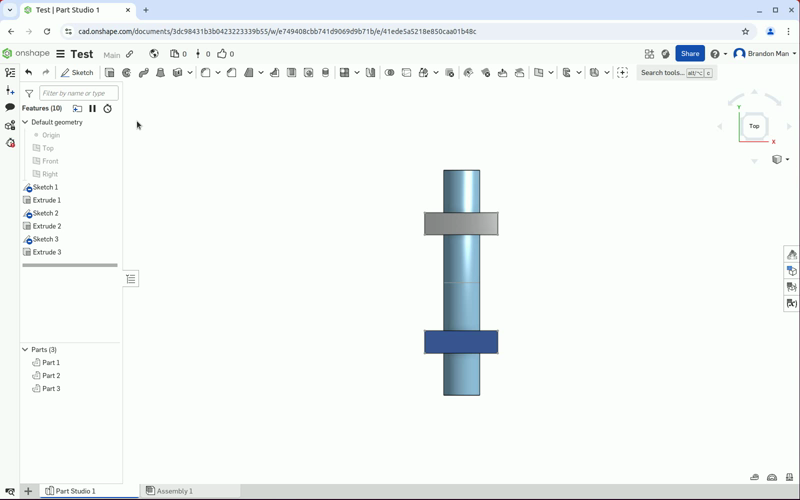
key(up, 3)
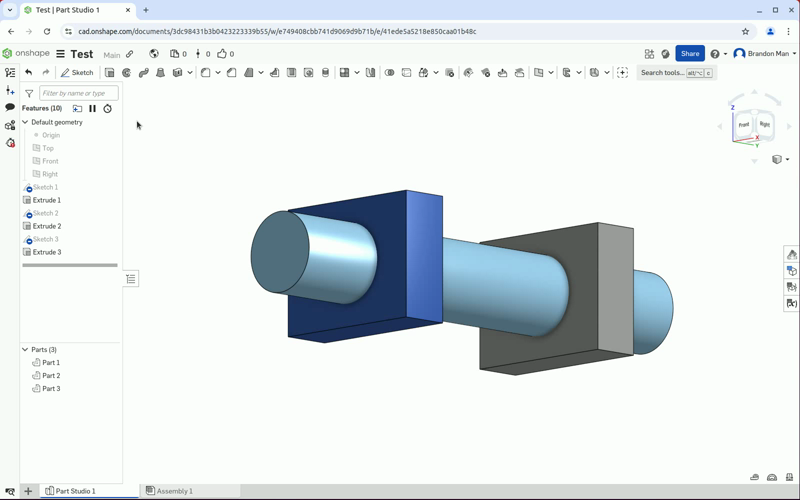
key(left, 3)
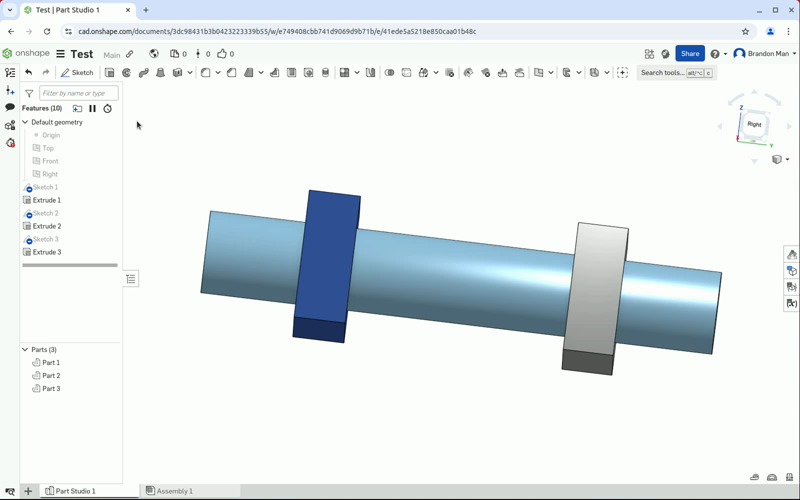
key(right, 3)
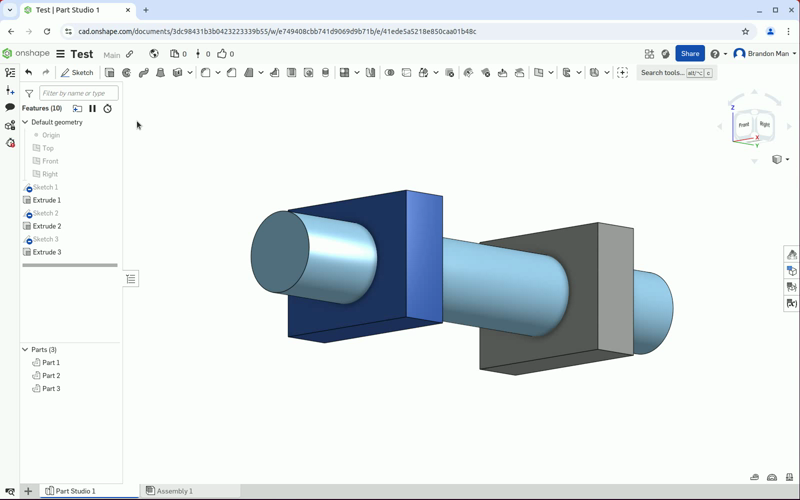
key(down, 3)
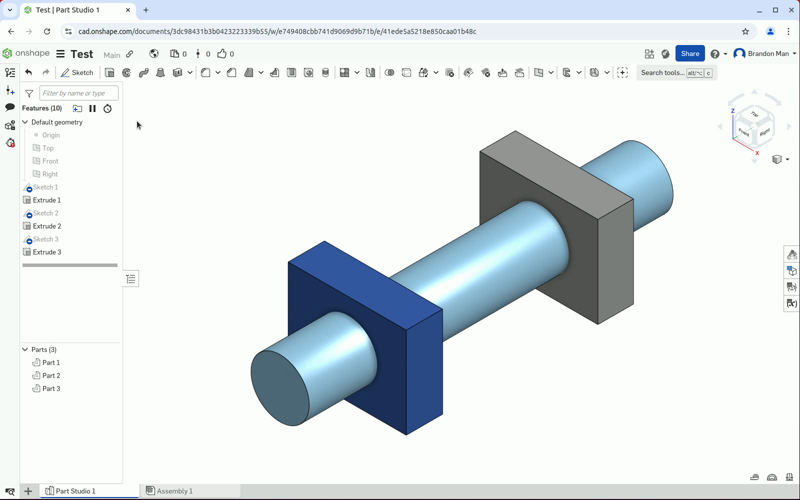
mouse_move(73, 189)
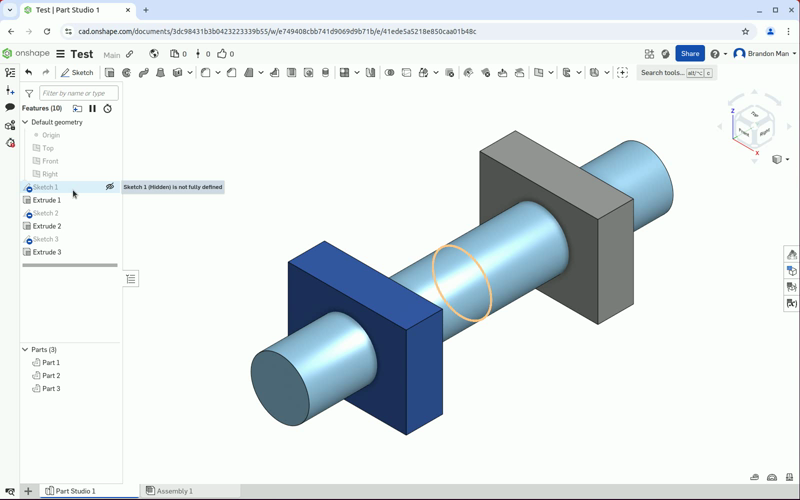
click(73, 189)